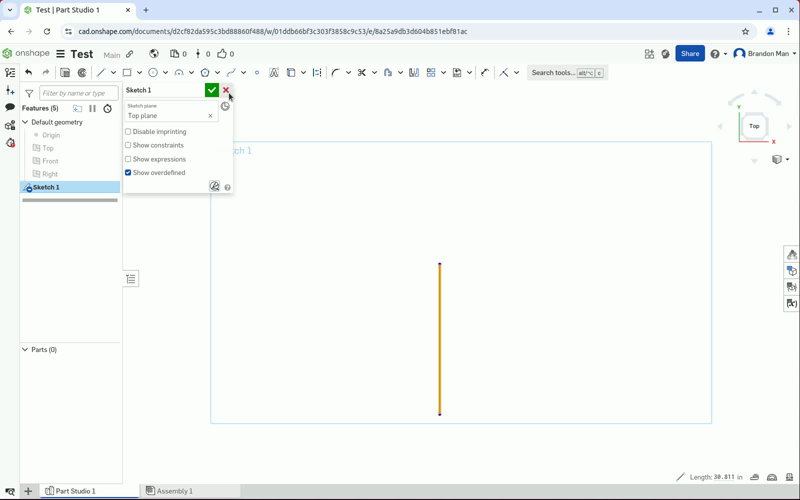
key(shift+h)
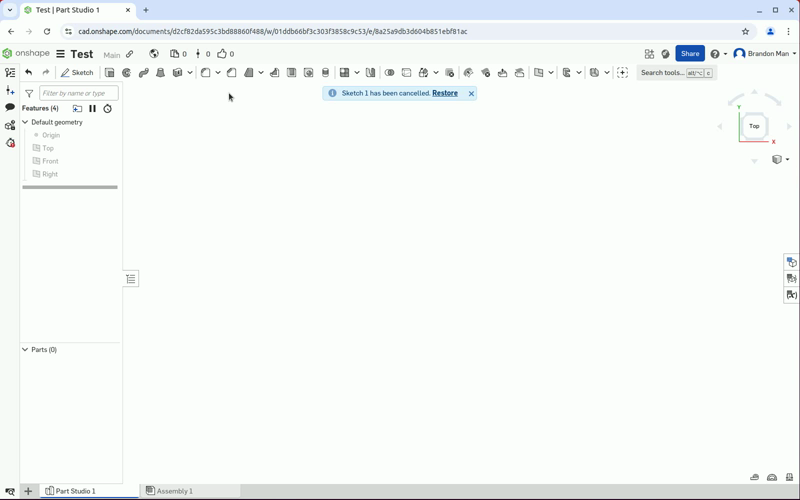
mouse_move(73, 352)
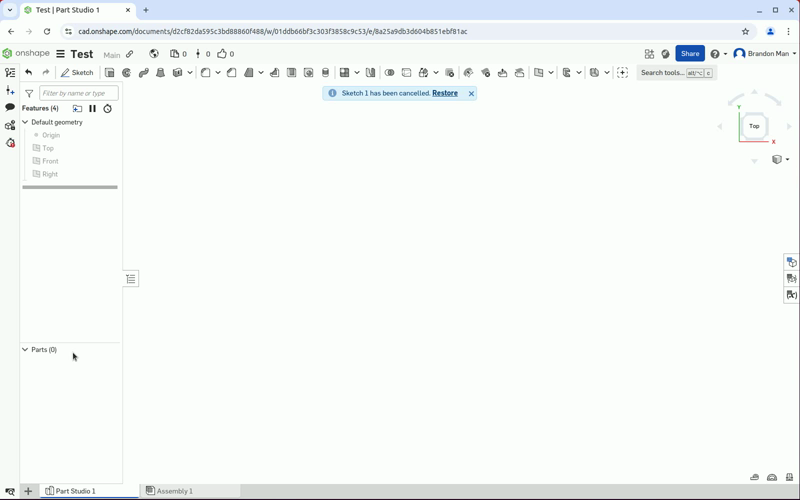
key(y)
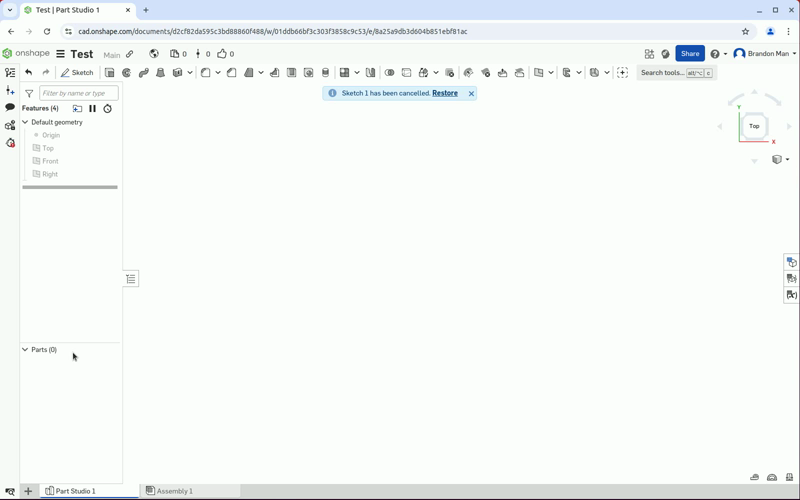
key(shift+p)
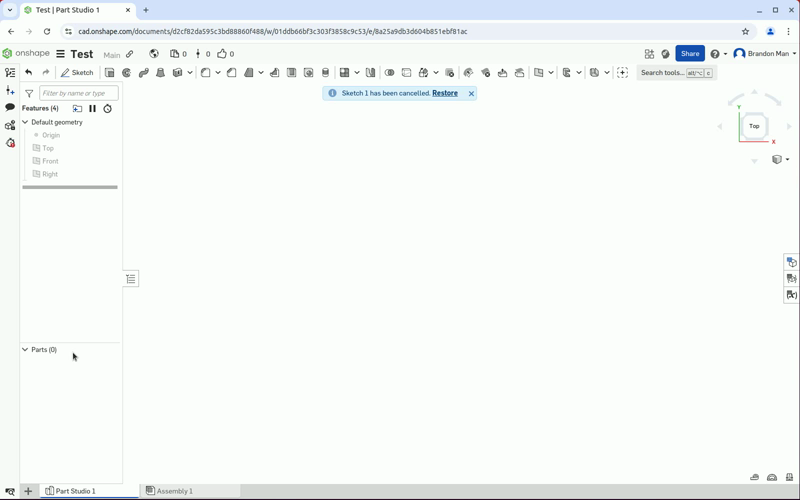
key(space)
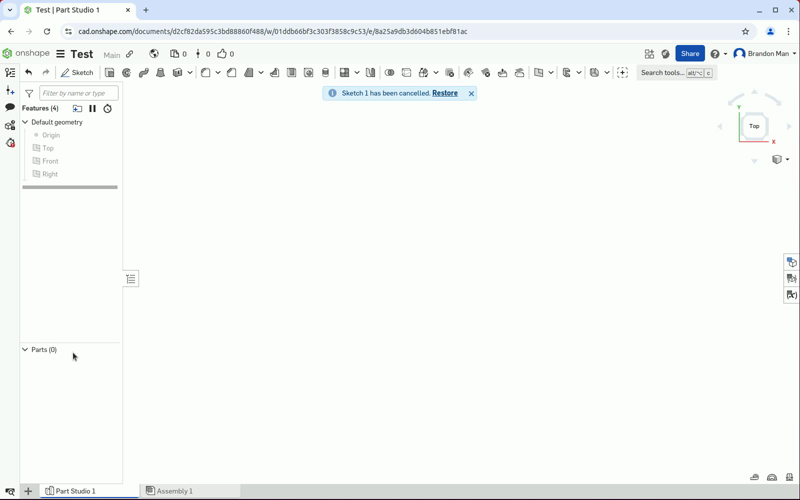
key_down(shift)
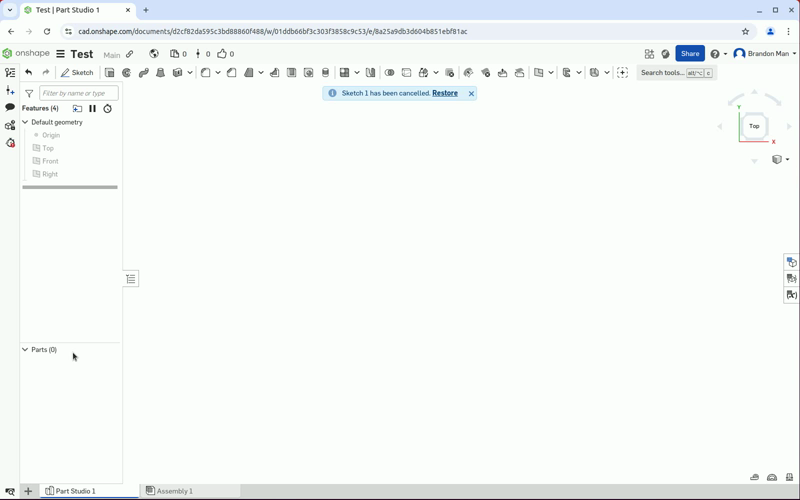
key(up)
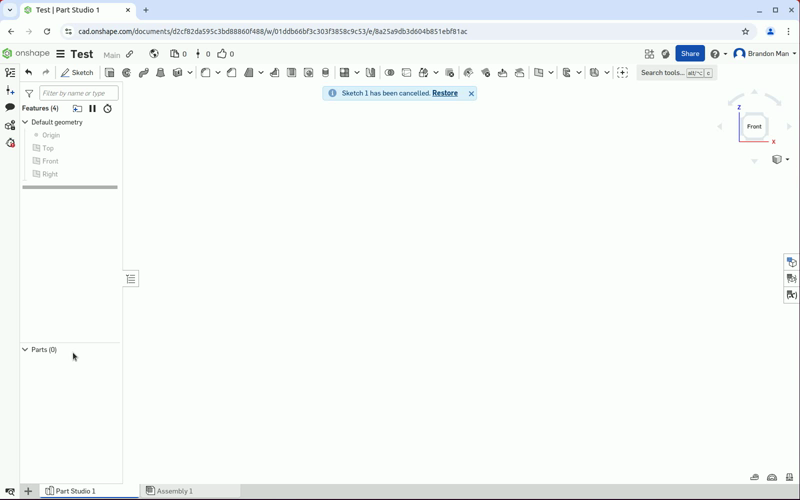
key_up(shift)
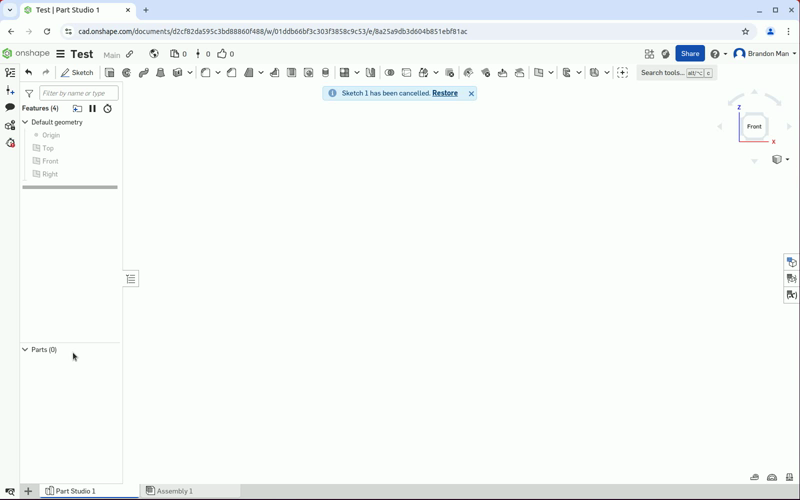
mouse_move(73, 352)
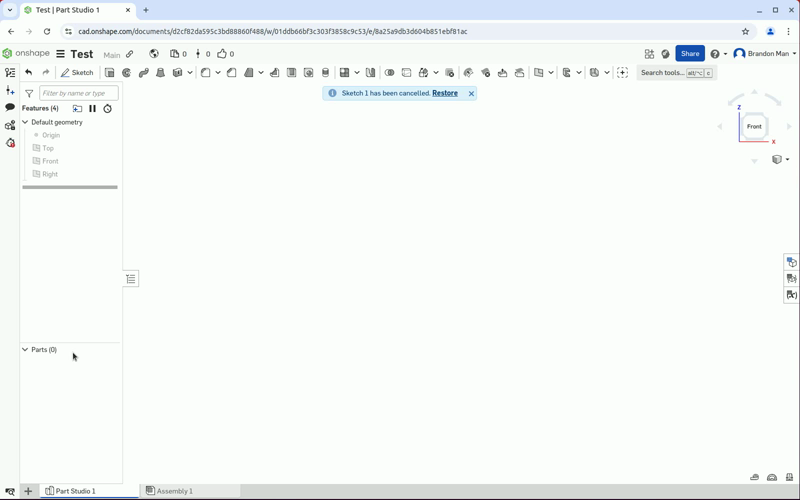
key(shift+y)
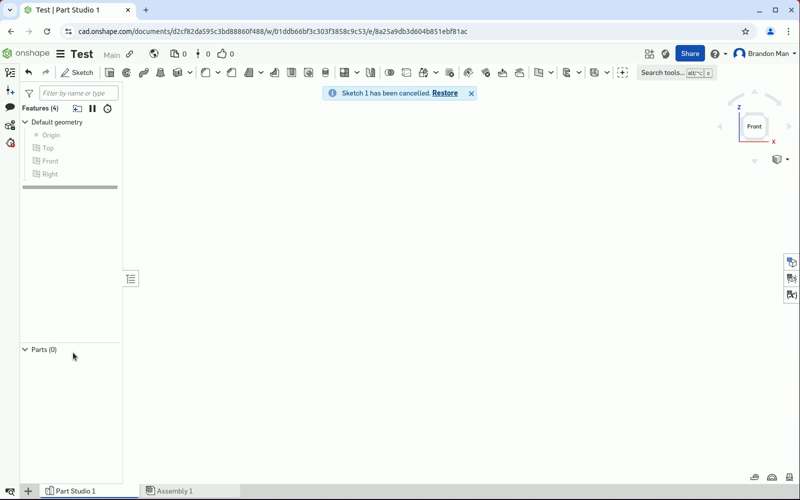
key(shift+s)
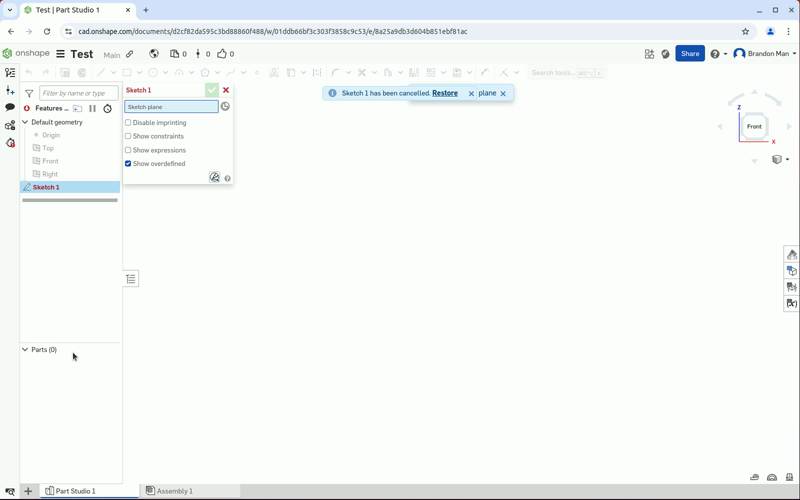
mouse_move(73, 163)
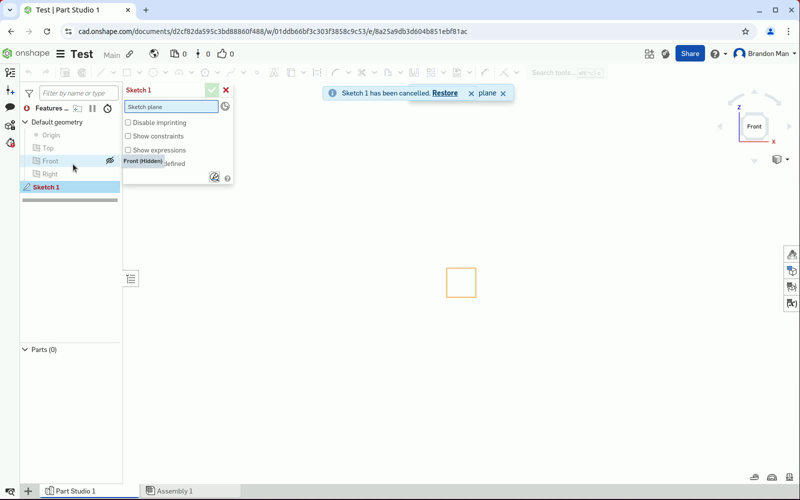
click(73, 163)
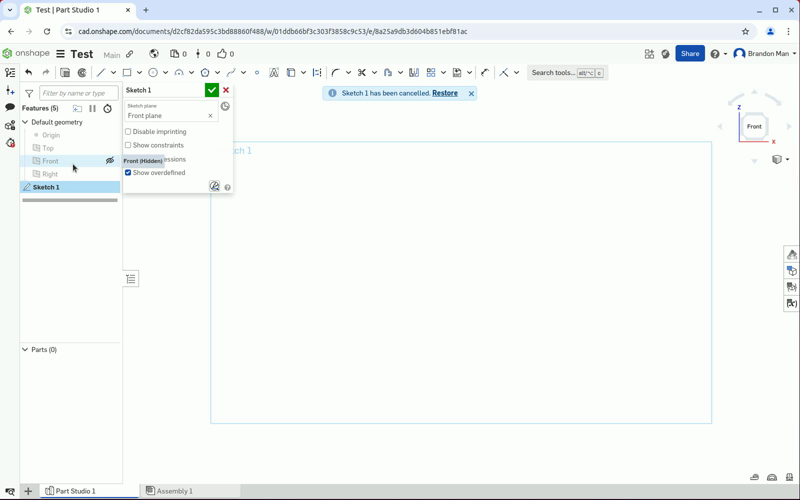
mouse_move(73, 352)
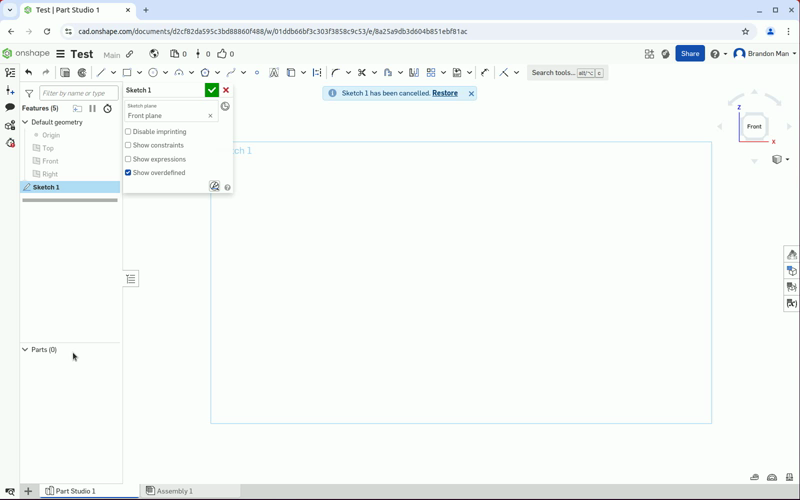
key(y)
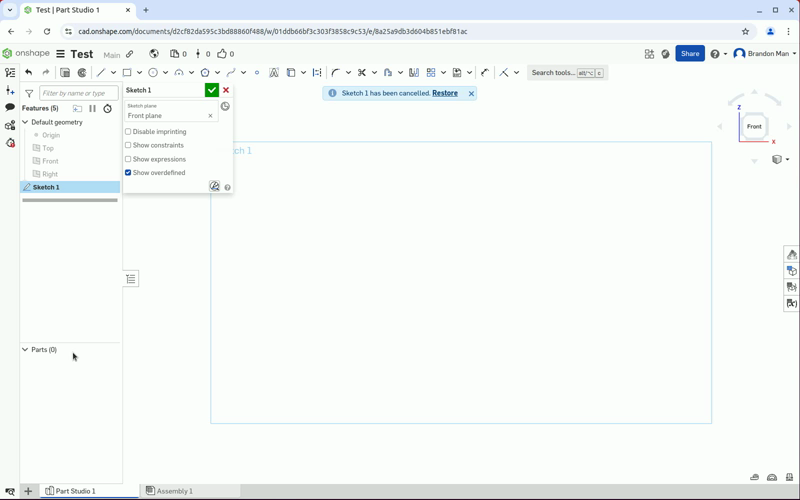
key(l)
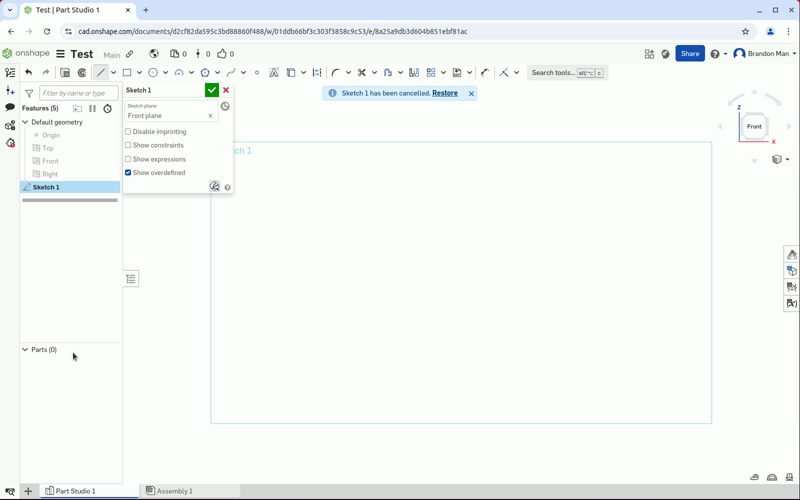
key_down(shift)
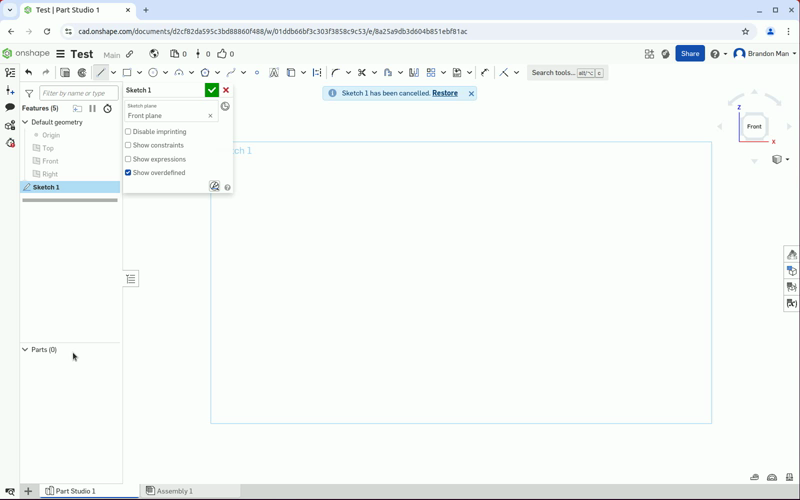
mouse_move(353, 328)
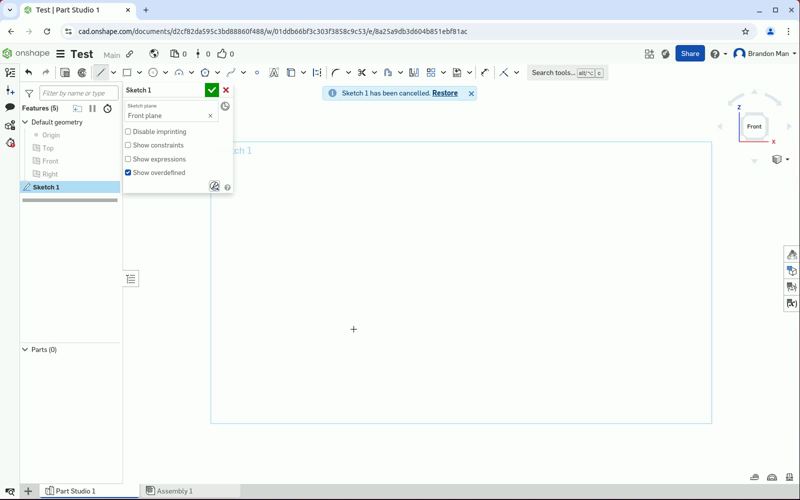
click(353, 328)
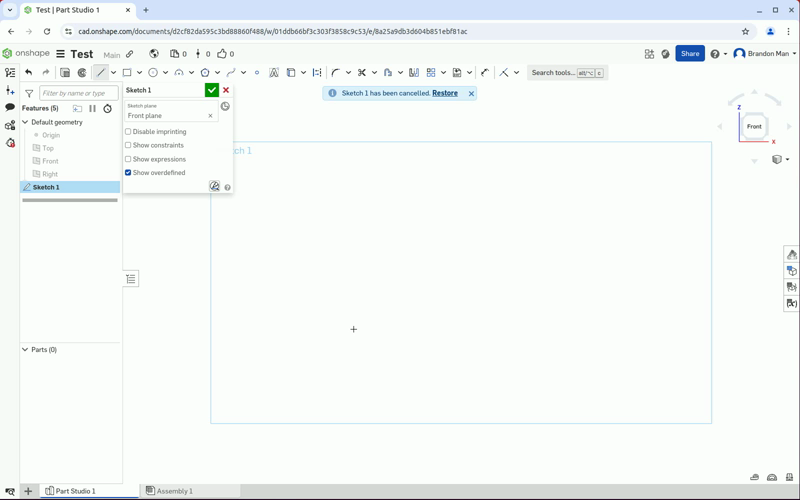
key_up(shift)
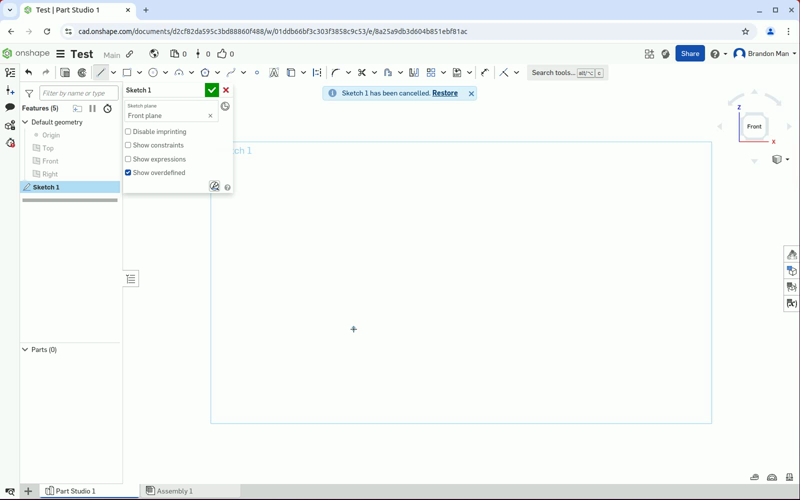
key_down(shift)
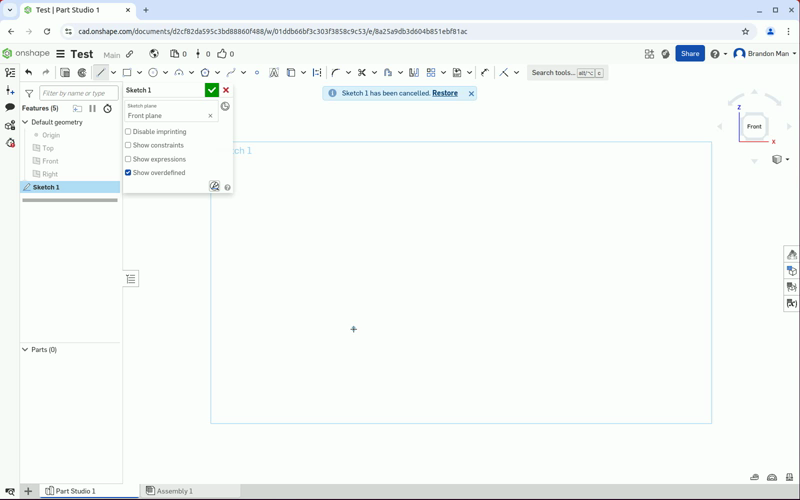
mouse_move(572, 328)
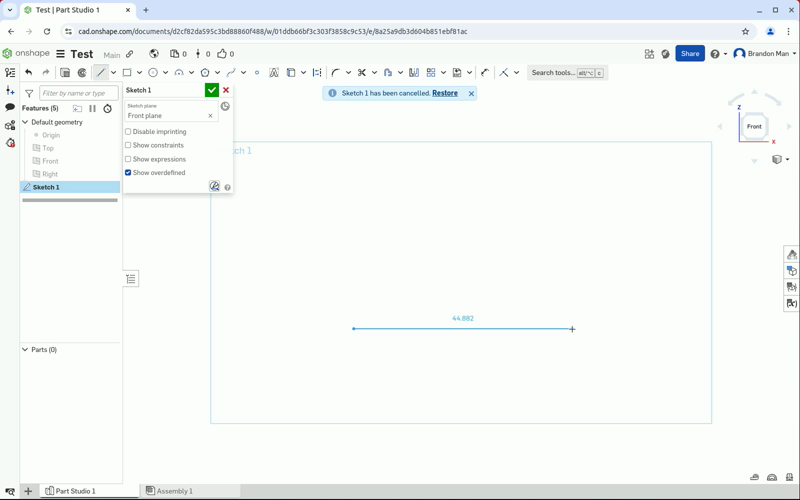
click(572, 328)
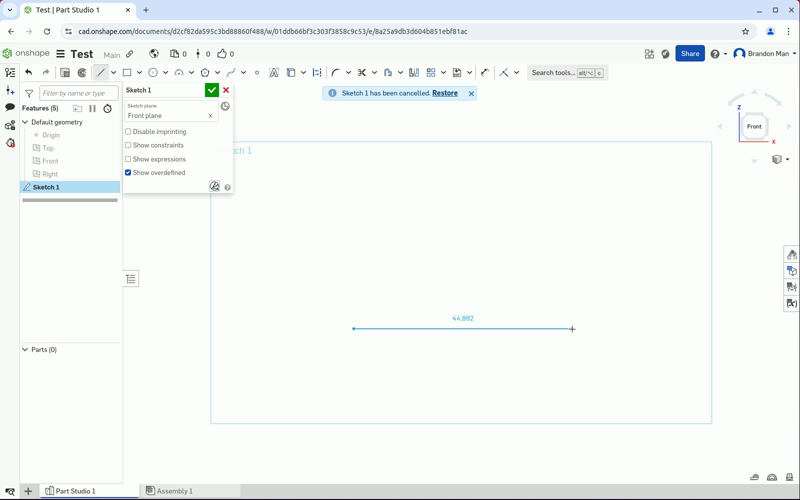
key_up(shift)
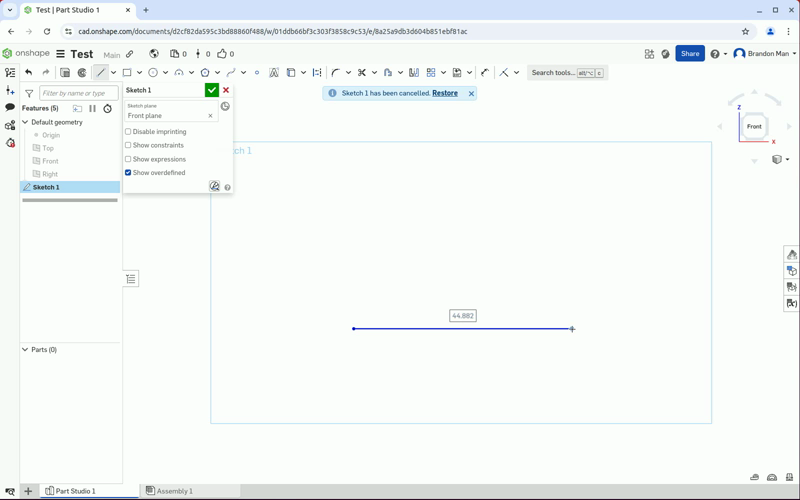
key_down(shift)
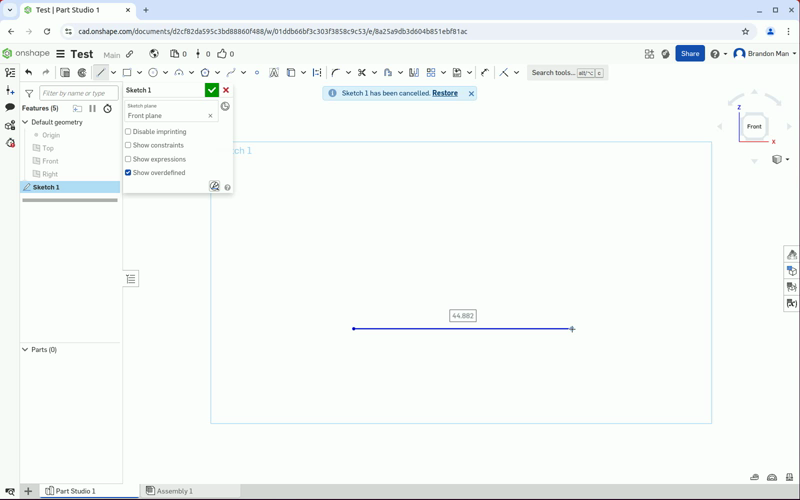
mouse_move(572, 232)
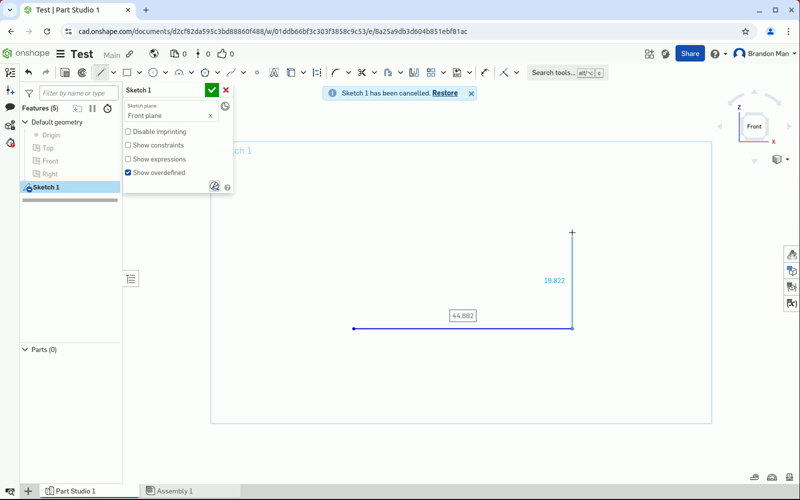
click(572, 232)
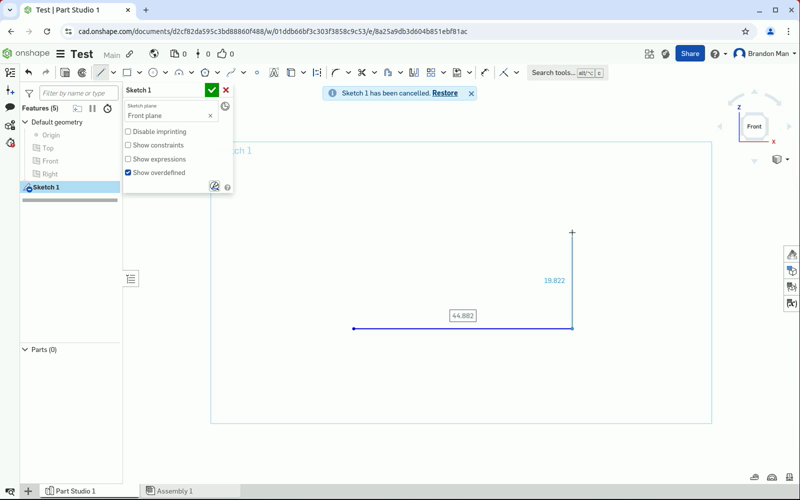
key_up(shift)
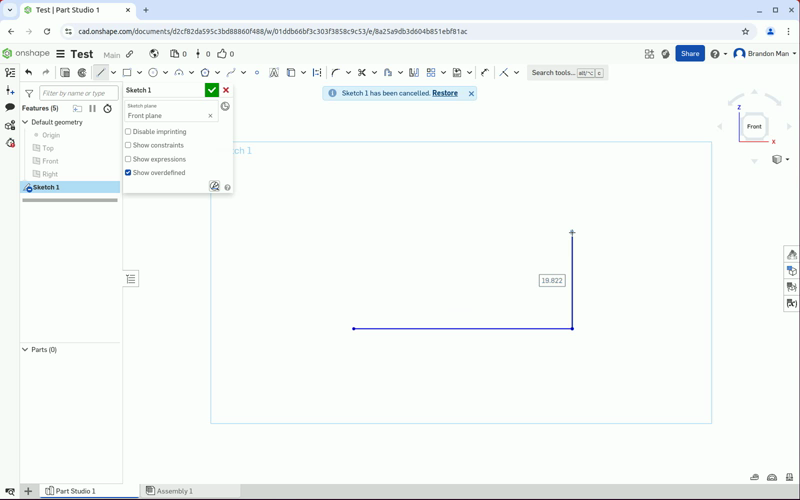
key_down(shift)
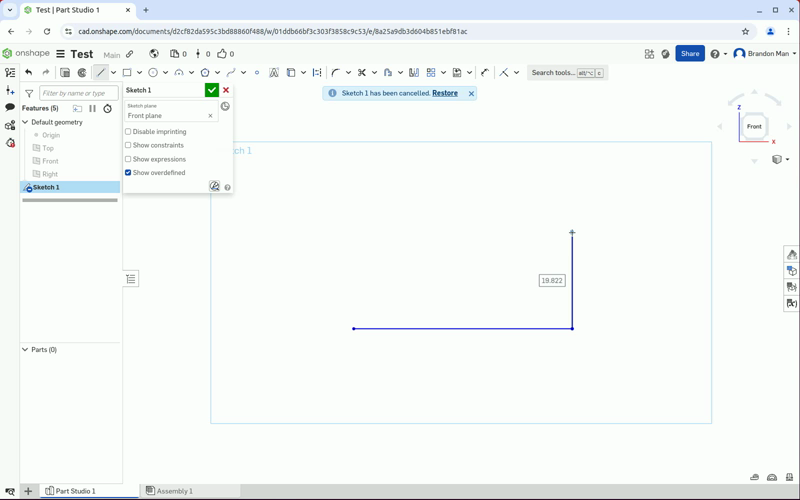
mouse_move(353, 232)
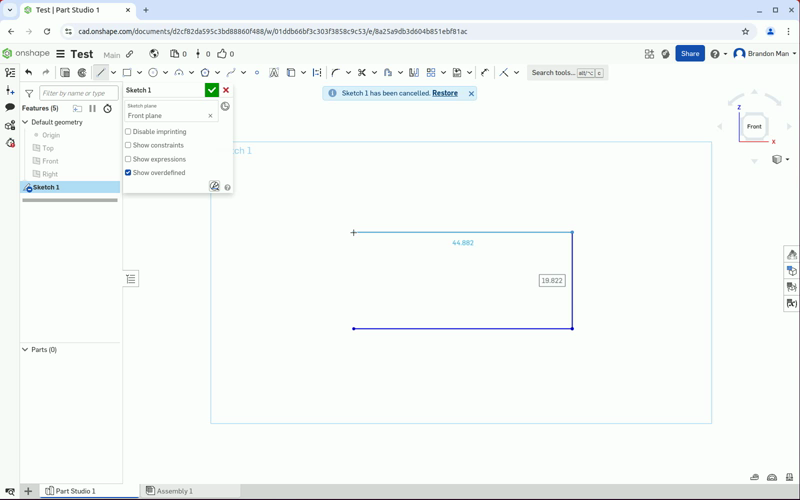
click(353, 232)
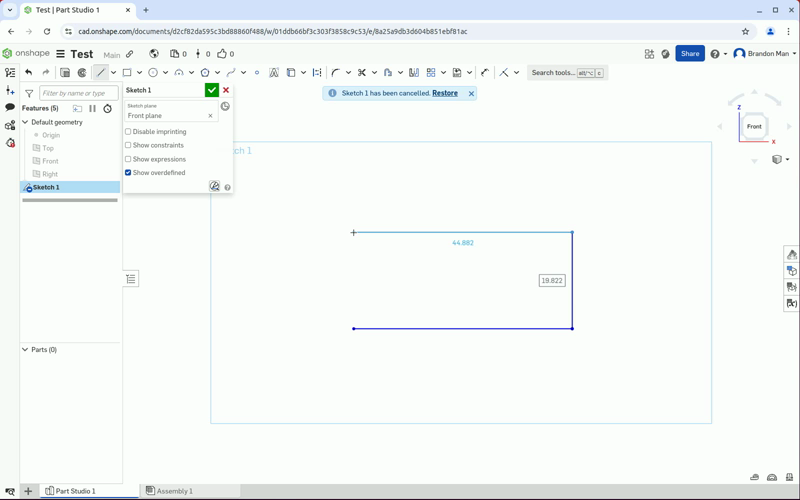
key_up(shift)
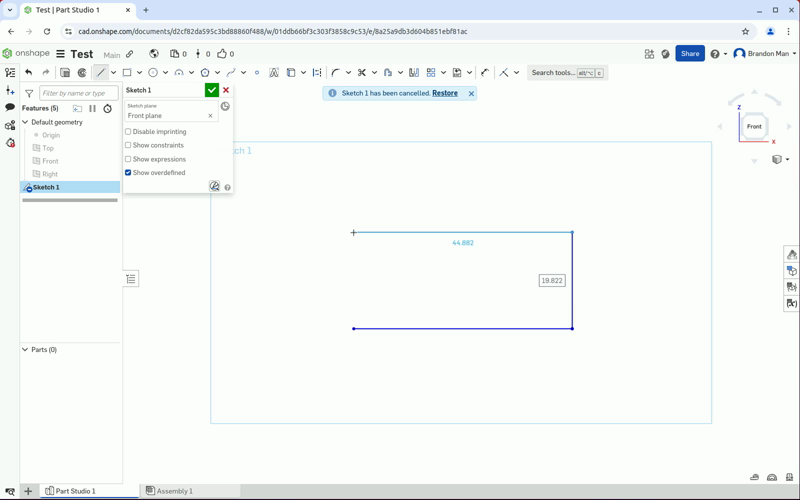
key_down(shift)
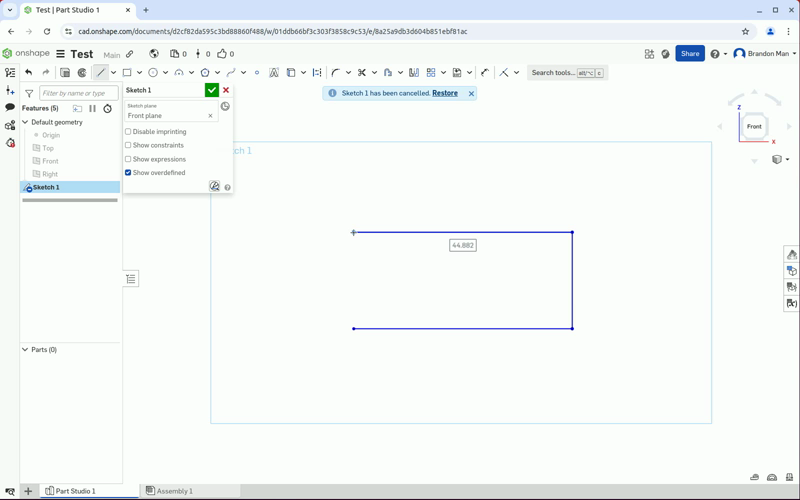
mouse_move(353, 328)
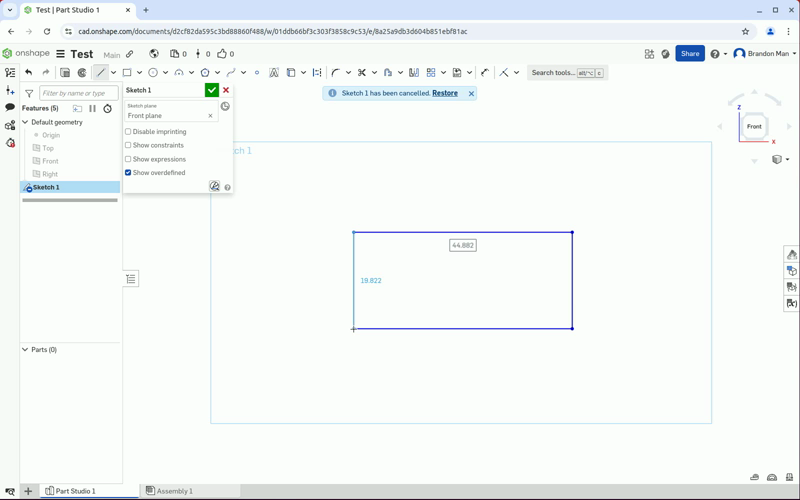
key_up(shift)
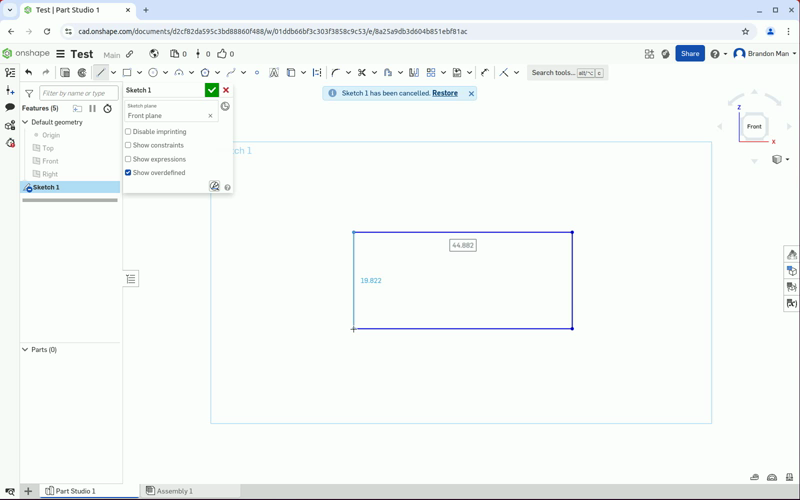
click(353, 328)
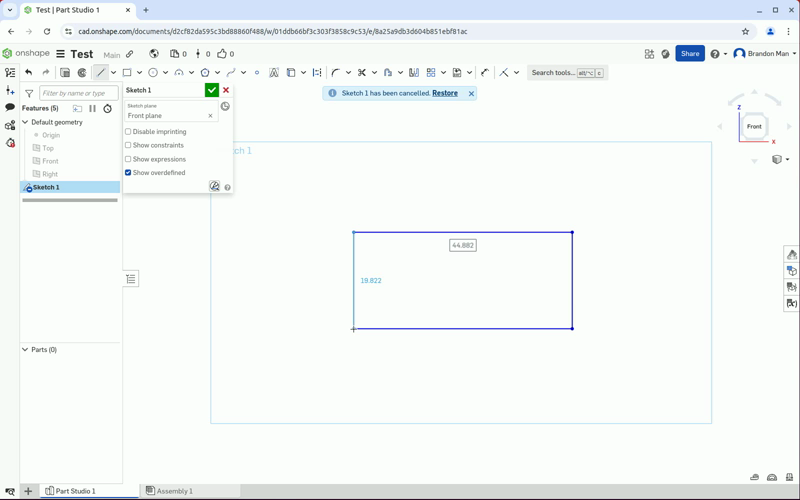
key(esc)
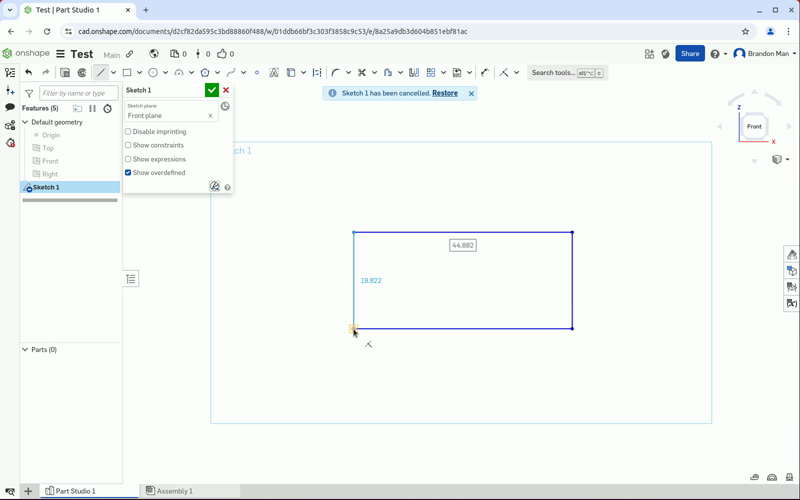
mouse_move(459, 283)
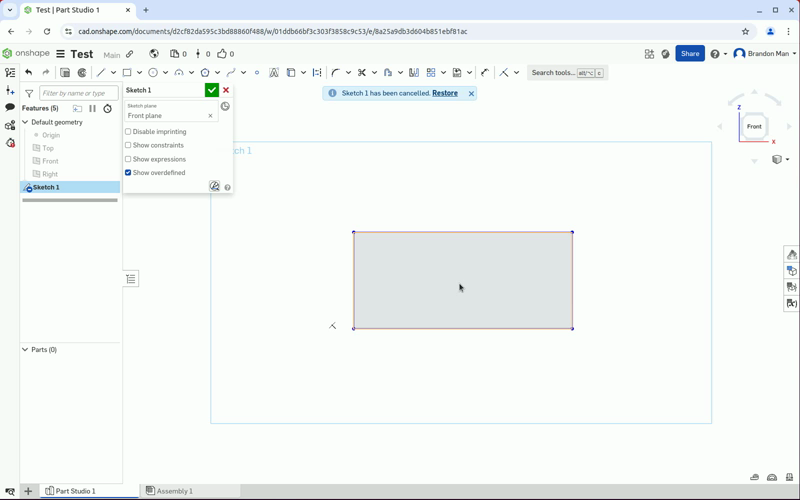
click(459, 283)
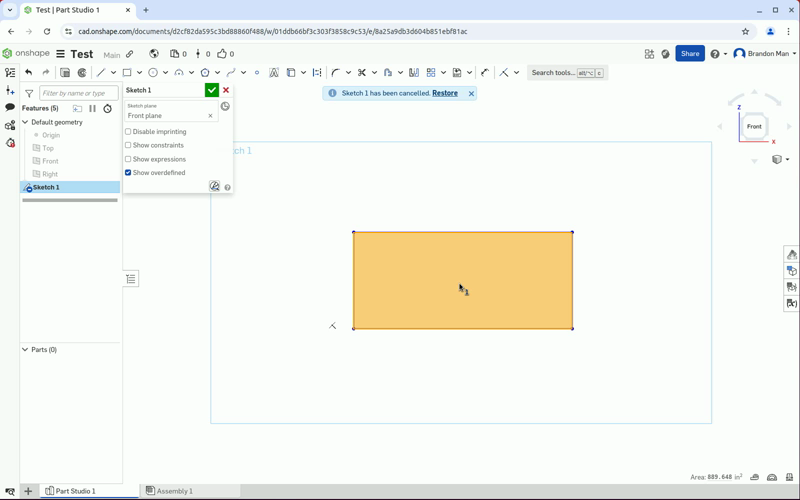
mouse_move(73, 352)
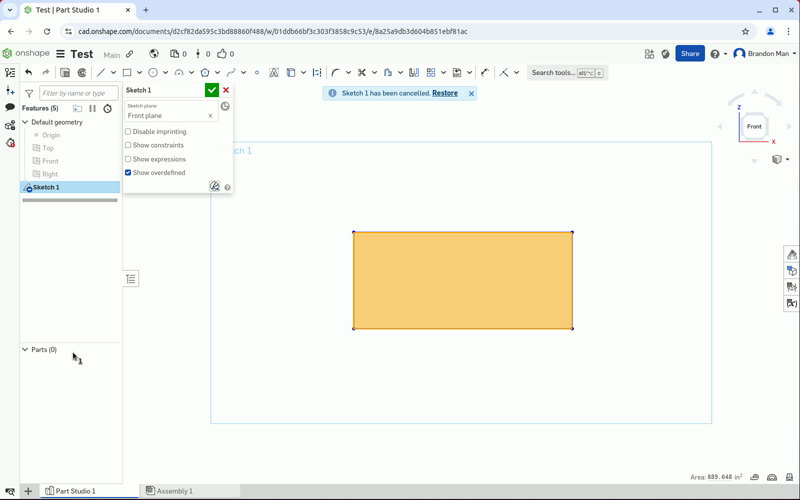
key(shift+y)
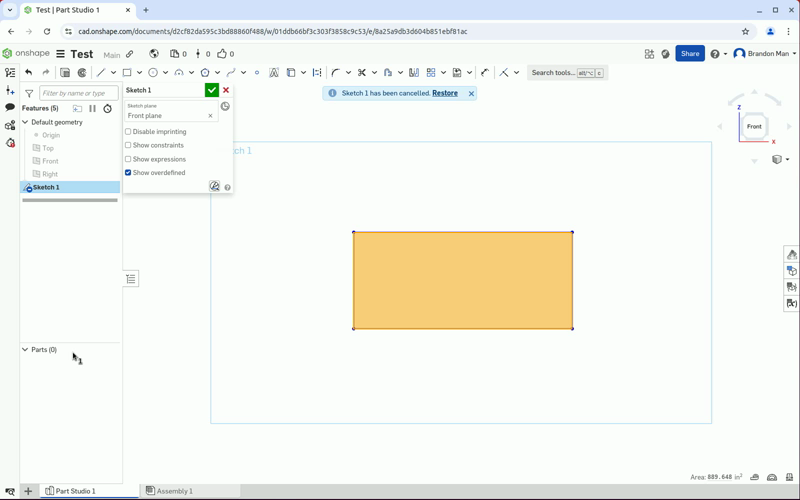
key(shift+e)
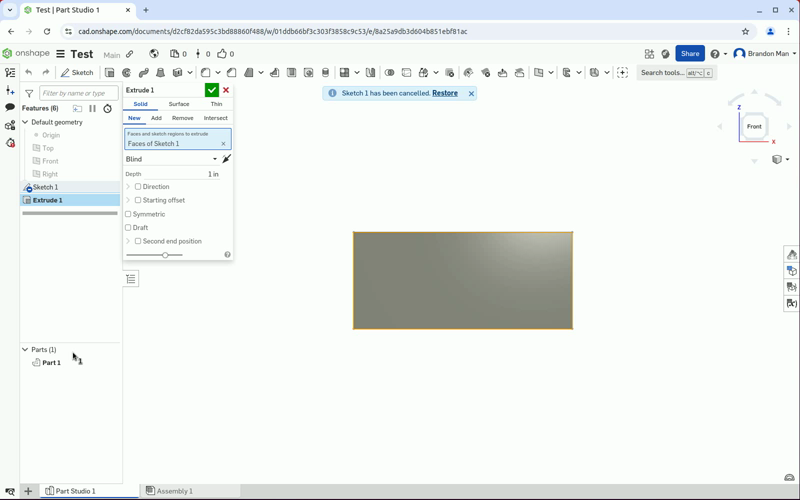
mouse_move(143, 106)
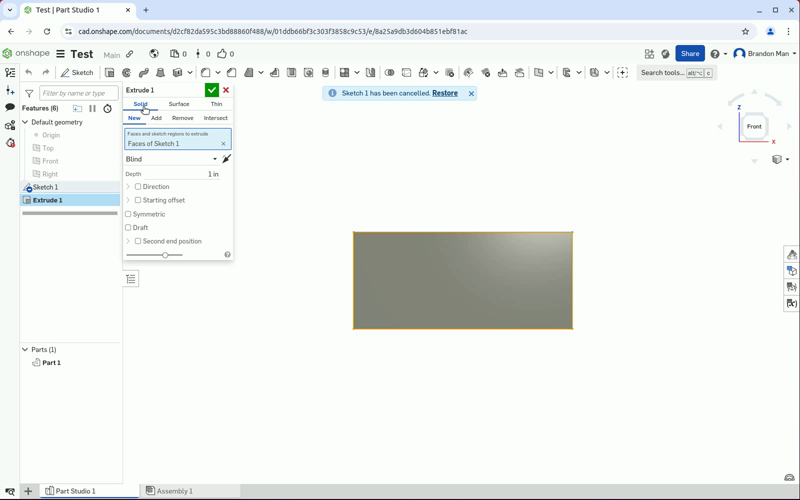
click(143, 106)
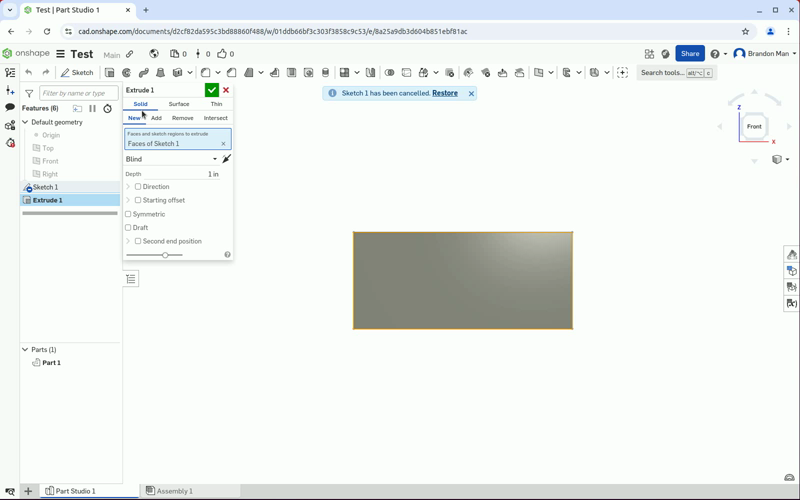
mouse_move(137, 120)
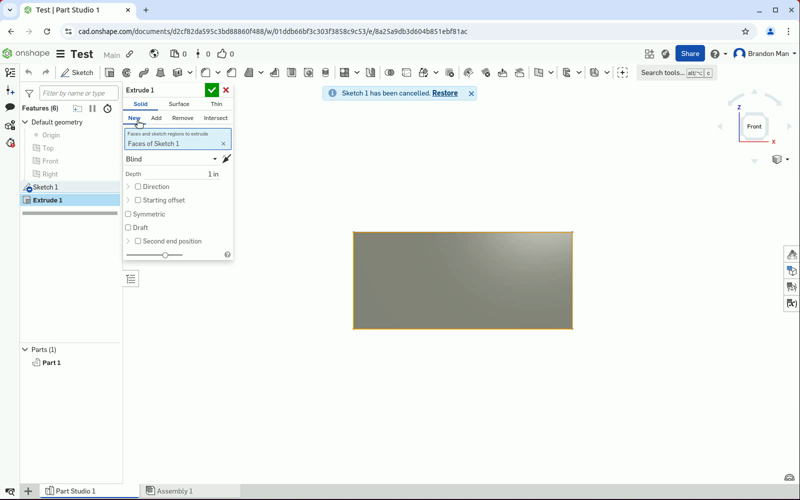
click(137, 120)
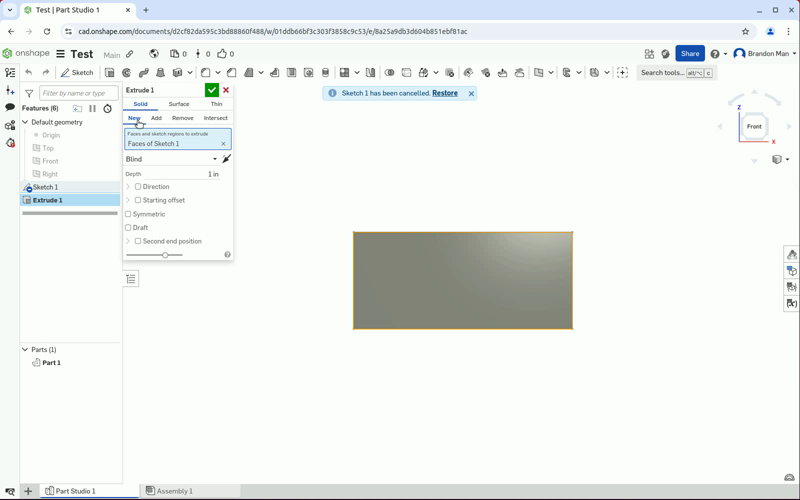
key(tab, 4)
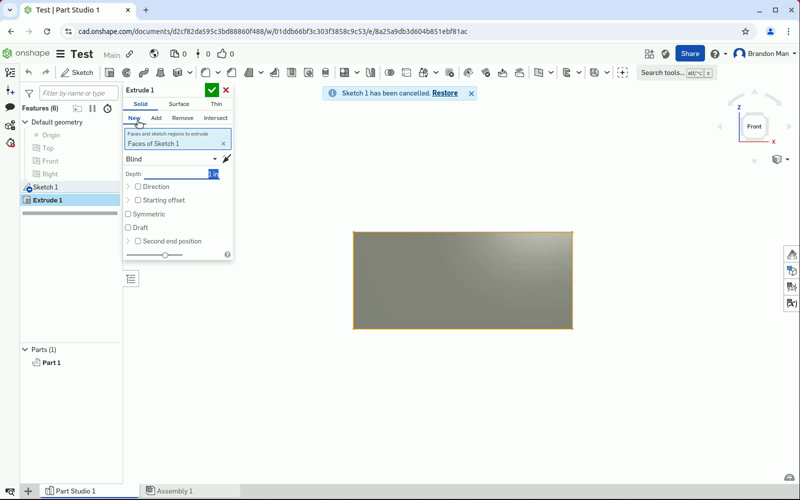
text(6.981)
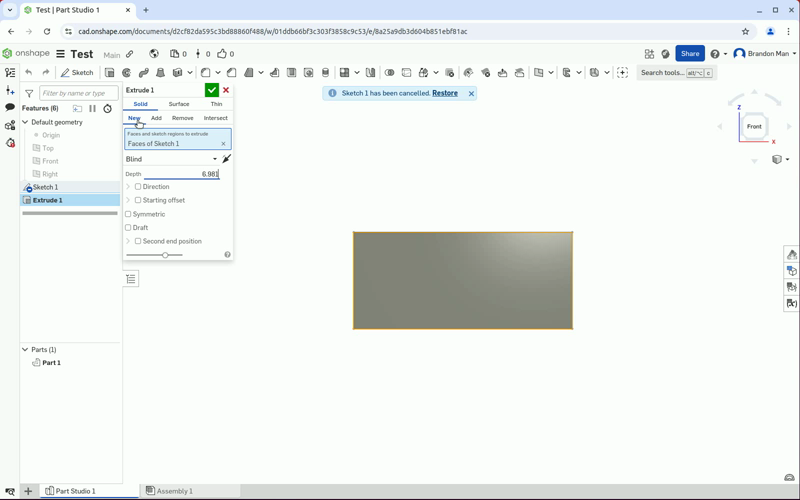
key(enter)
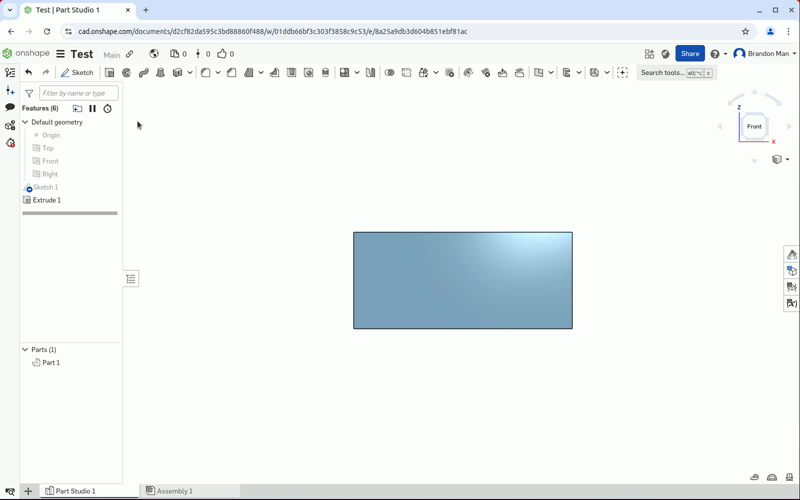
key(shift+h)
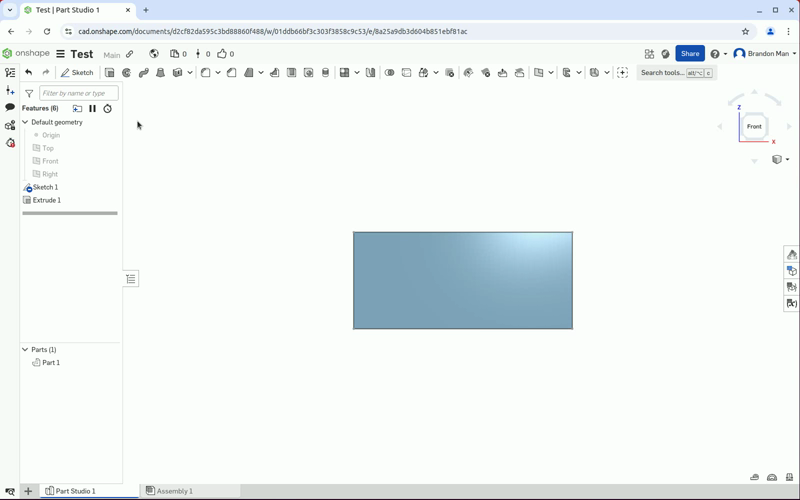
key(shift+h)
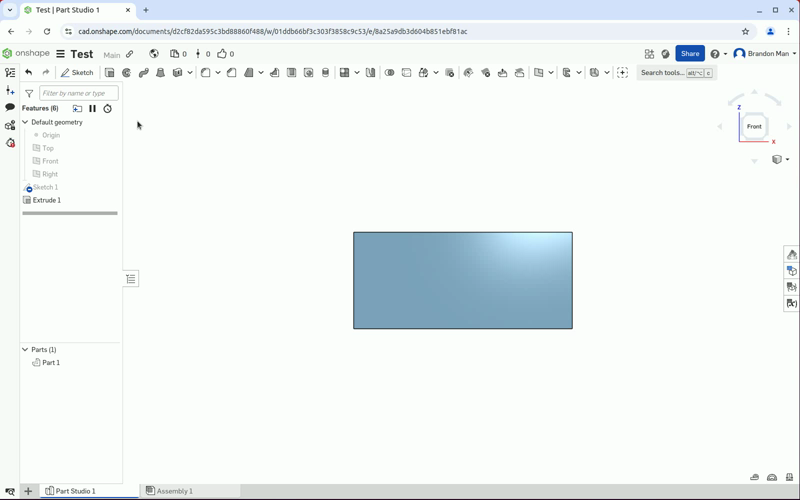
mouse_move(73, 189)
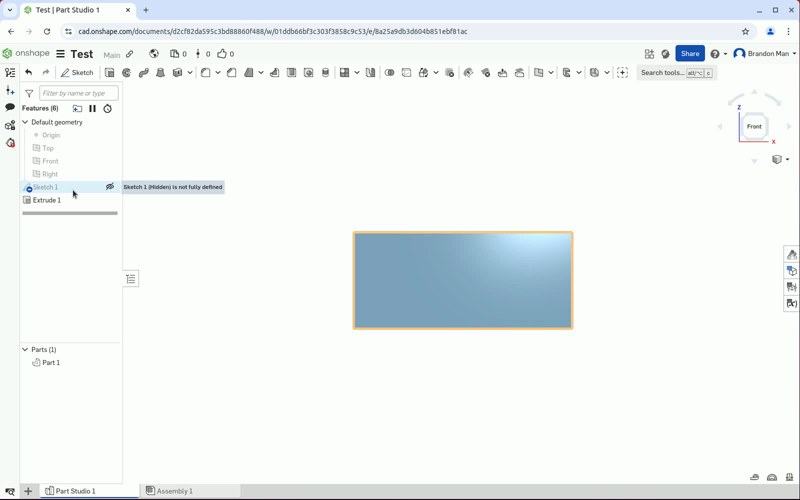
click(73, 189)
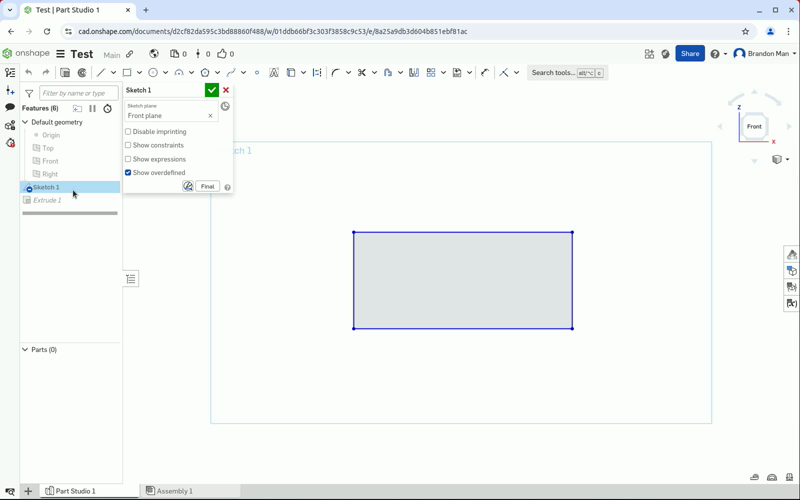
mouse_move(229, 92)
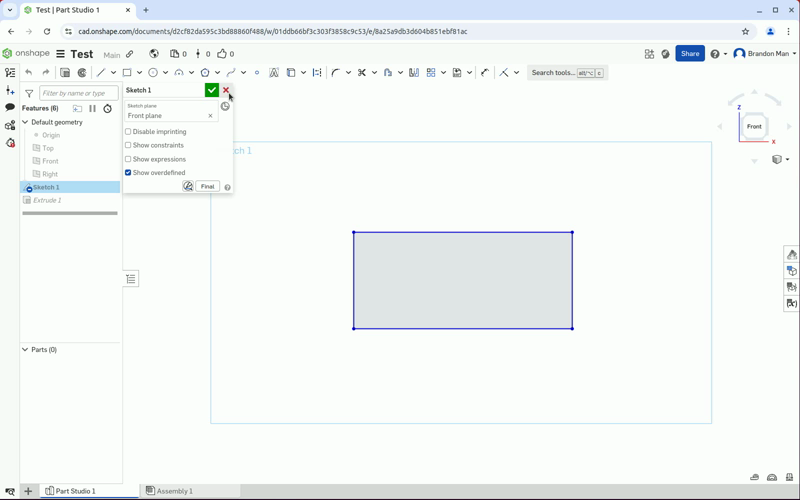
click(229, 92)
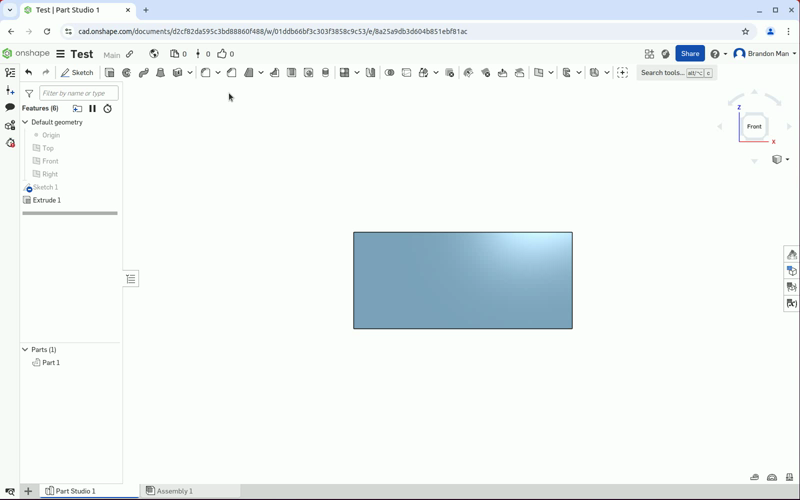
mouse_move(541, 75)
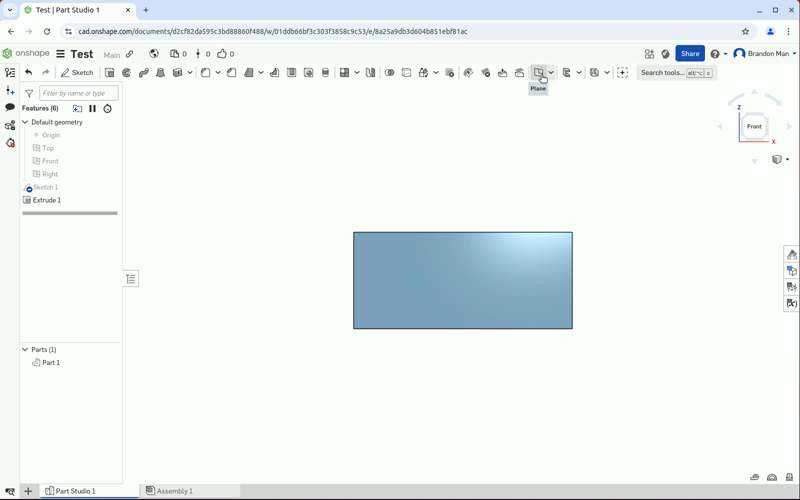
click(541, 75)
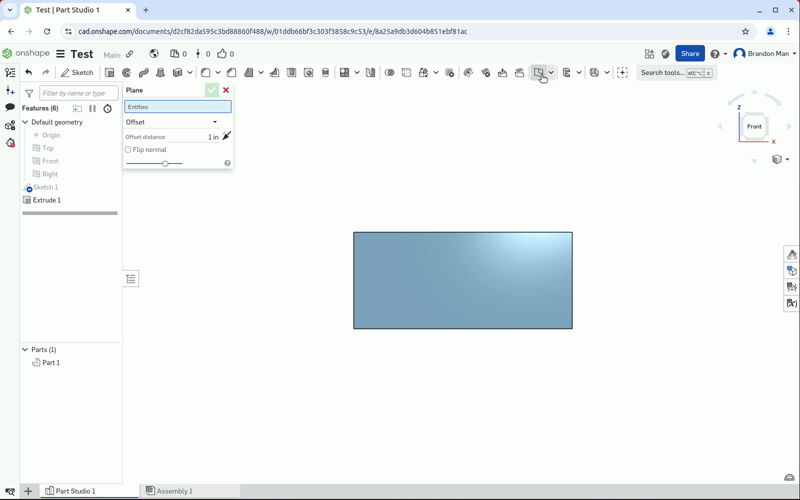
mouse_move(73, 163)
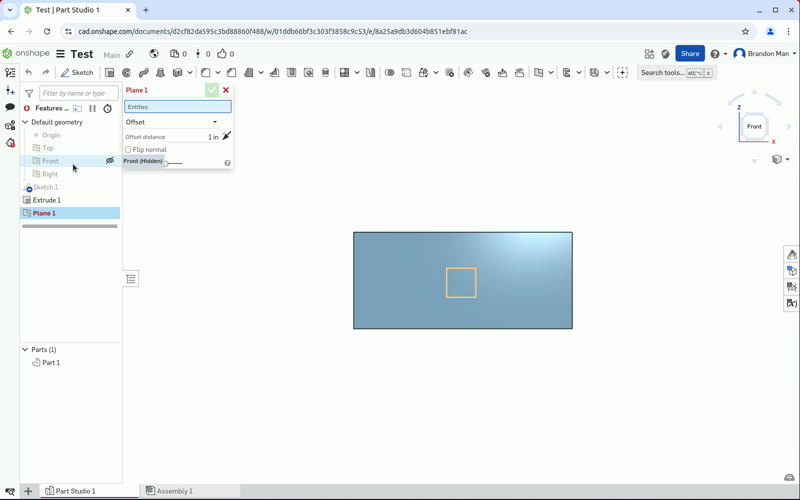
click(73, 163)
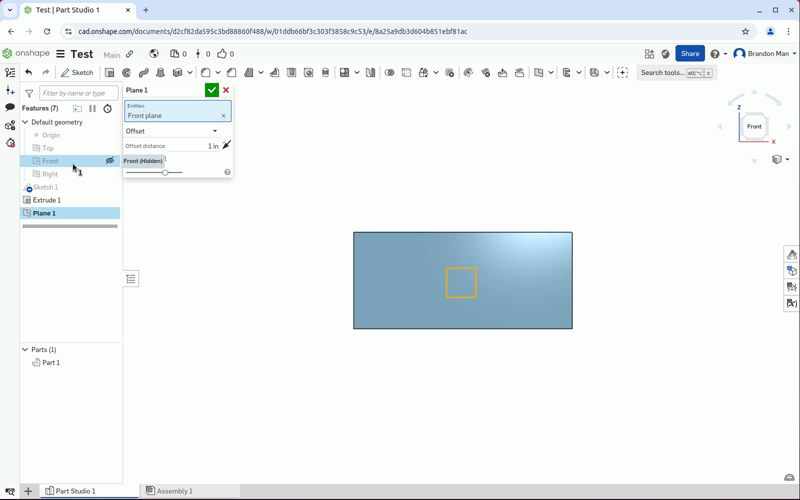
key(tab, 2)
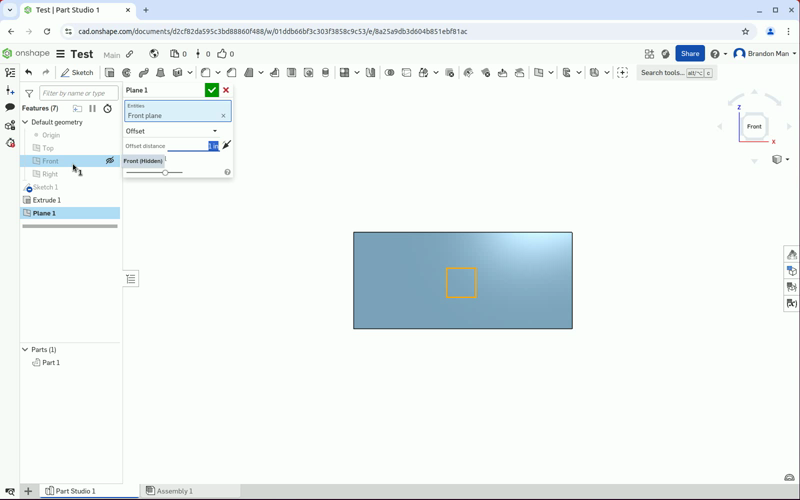
text(6.994)
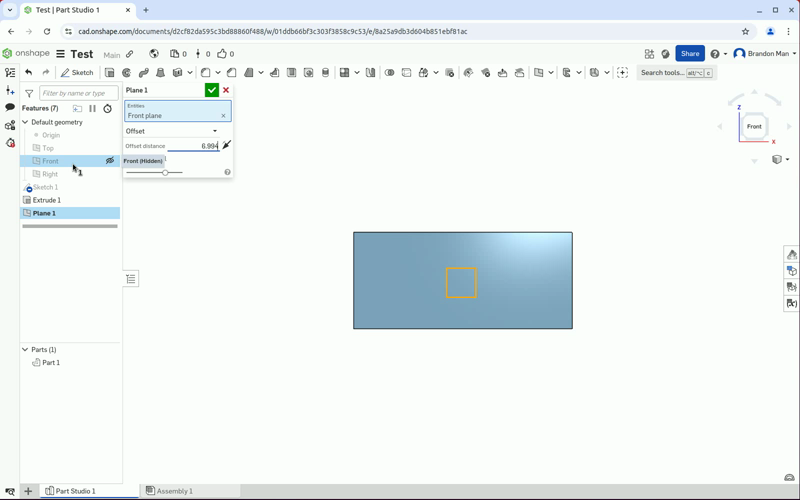
key(enter, 2)
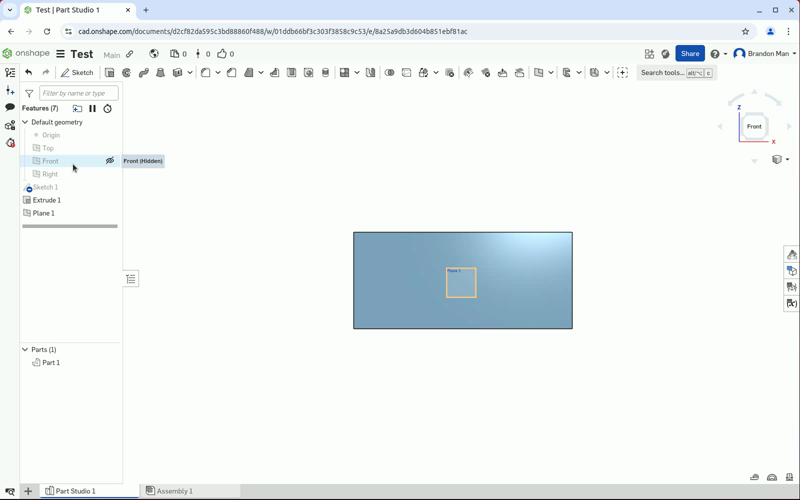
key(shift+s)
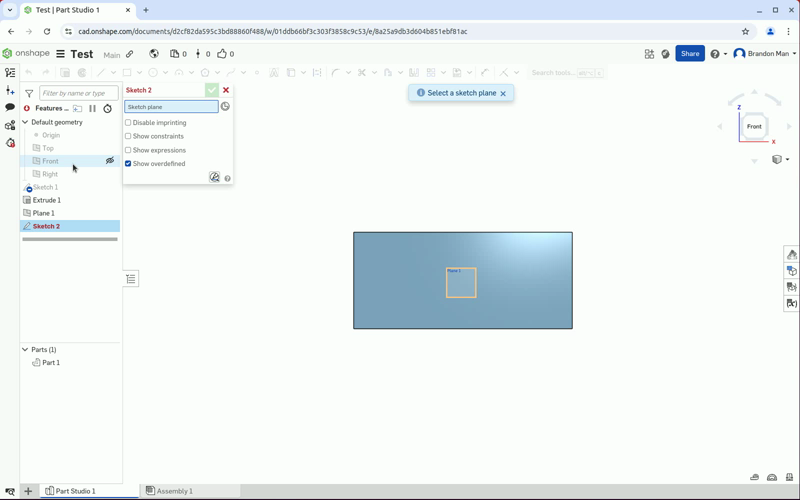
mouse_move(73, 215)
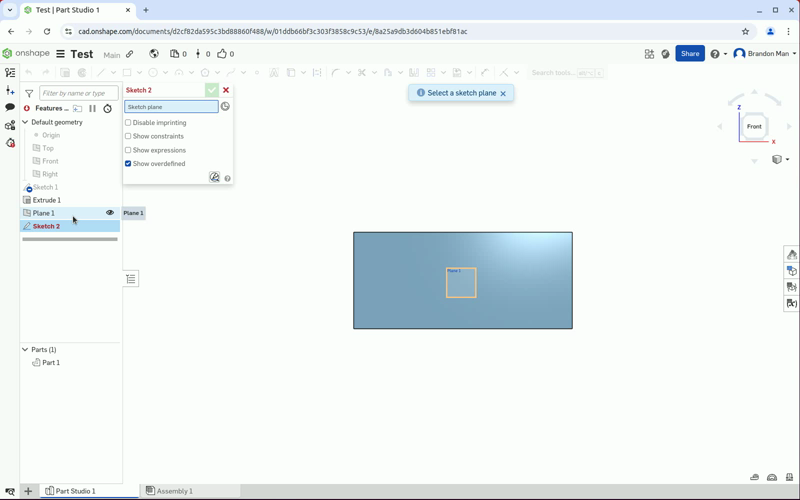
click(73, 215)
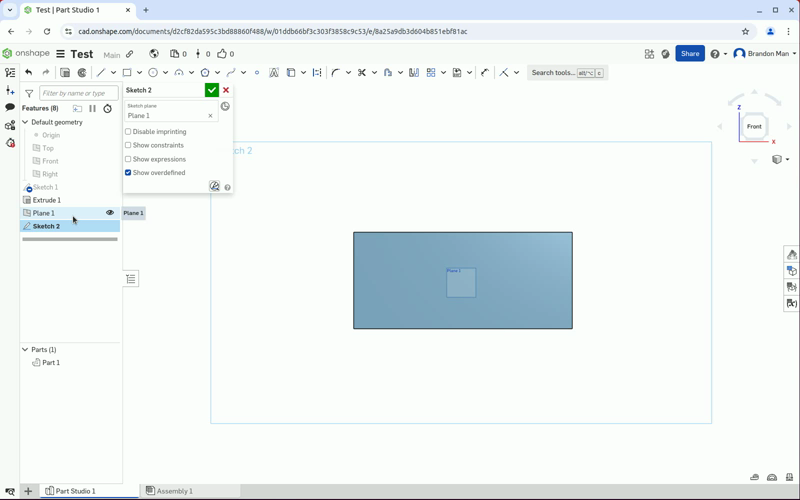
mouse_move(73, 352)
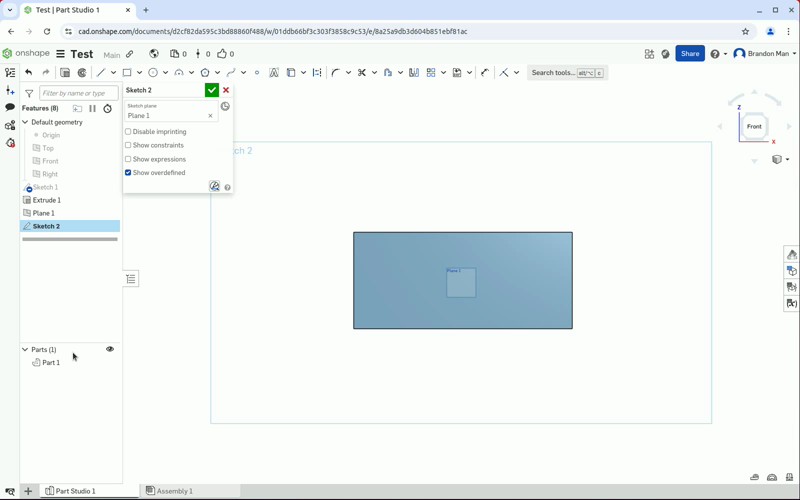
key(y)
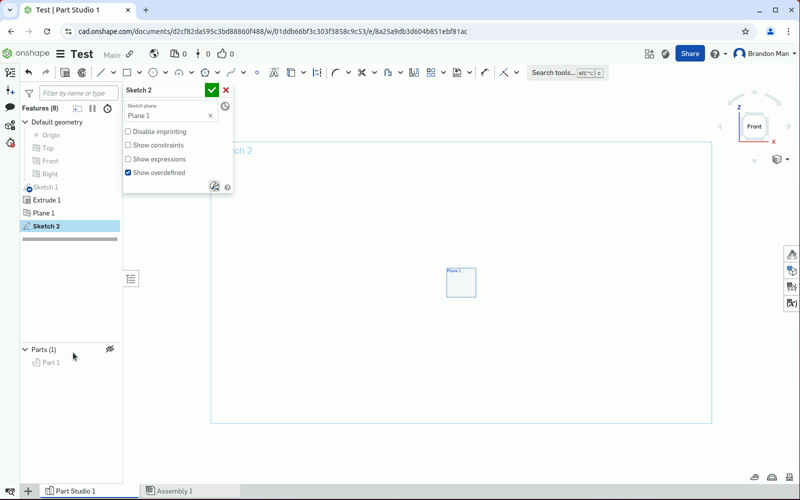
key(l)
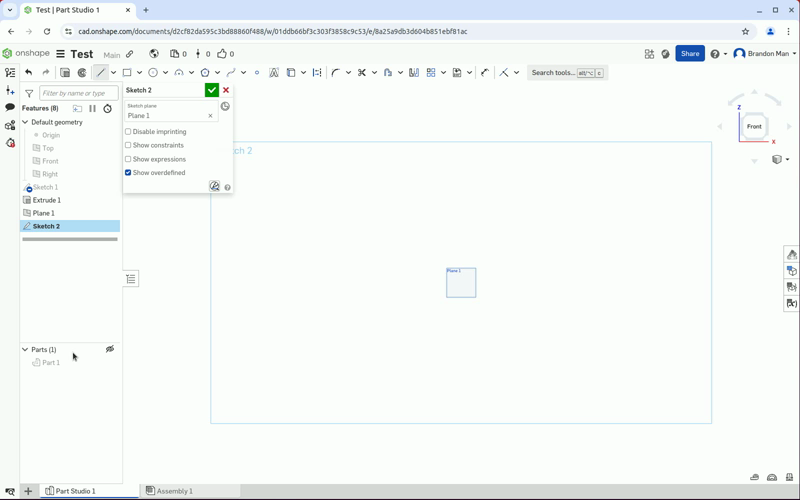
key_down(shift)
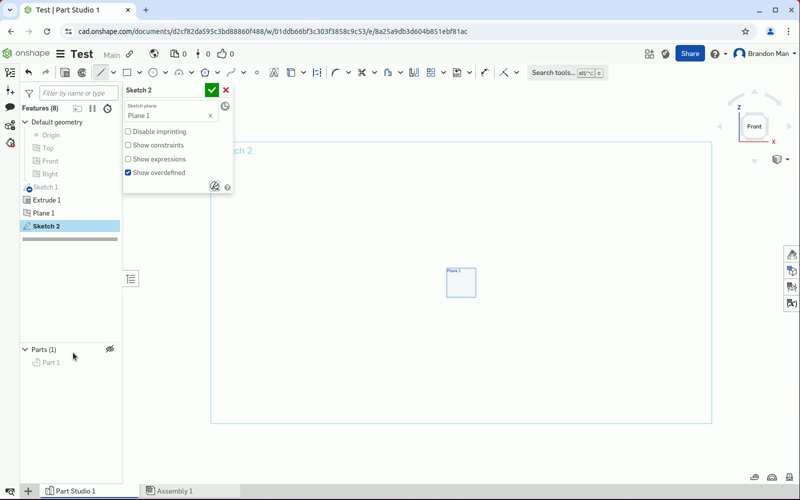
mouse_move(433, 282)
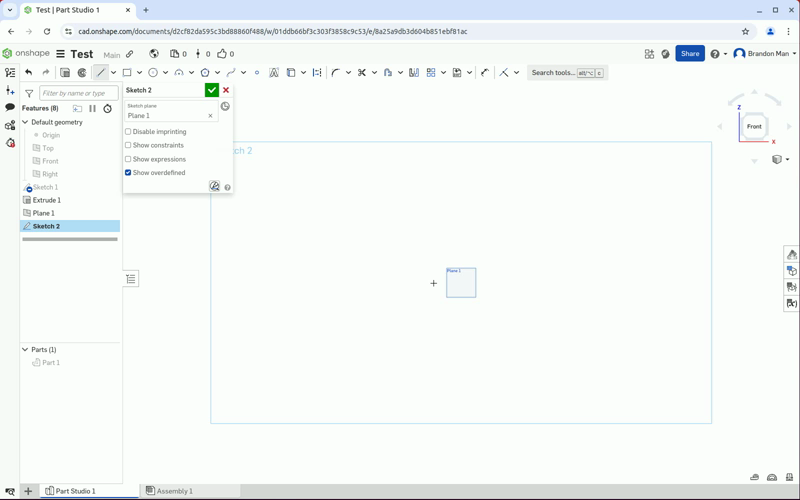
click(433, 282)
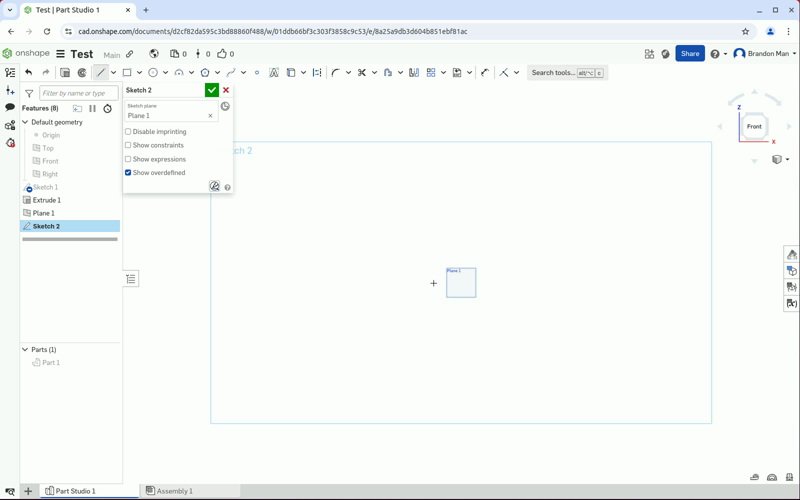
key_up(shift)
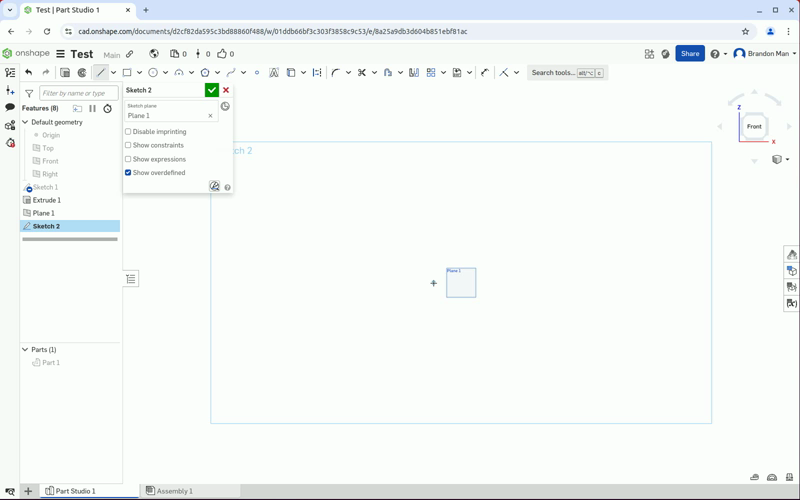
key_down(shift)
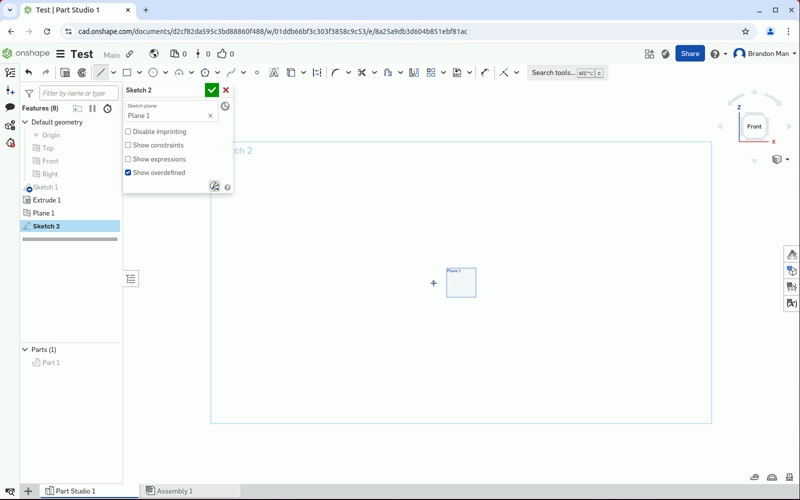
mouse_move(463, 282)
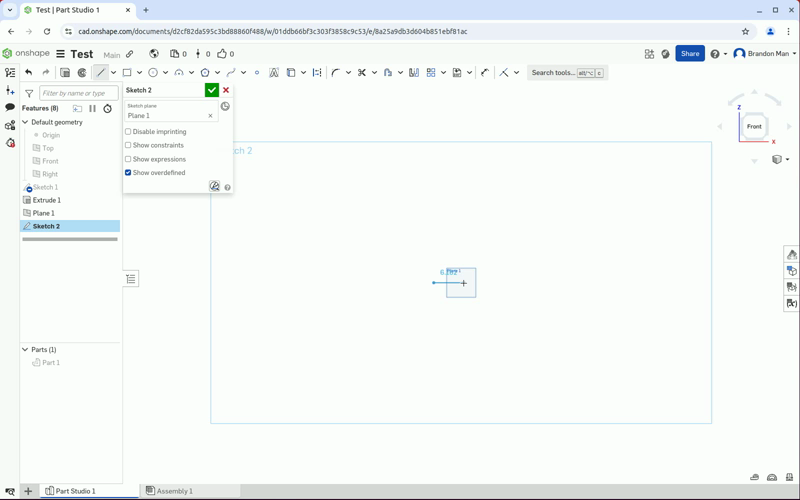
mouse_move(447, 306)
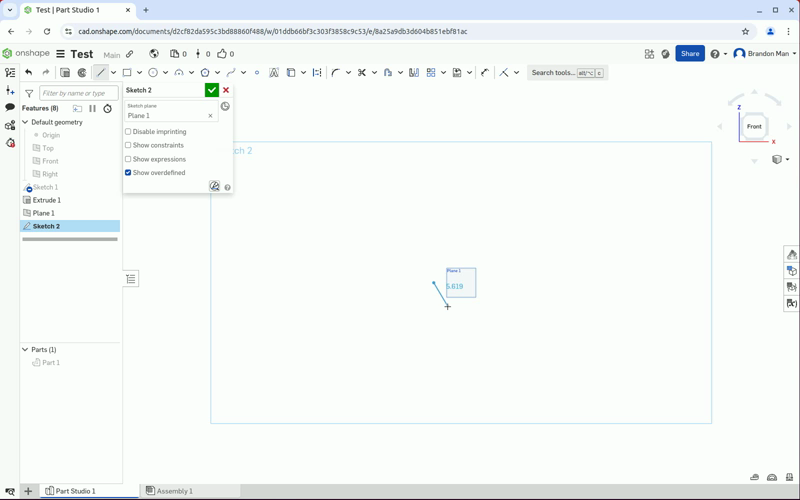
click(447, 306)
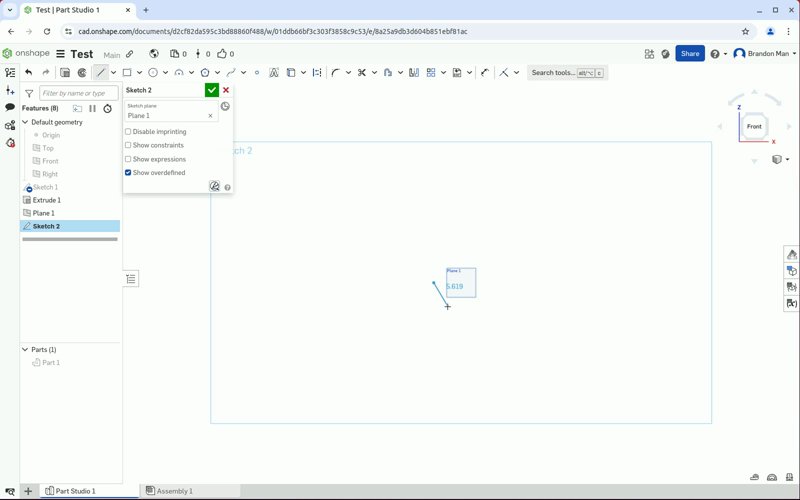
key_up(shift)
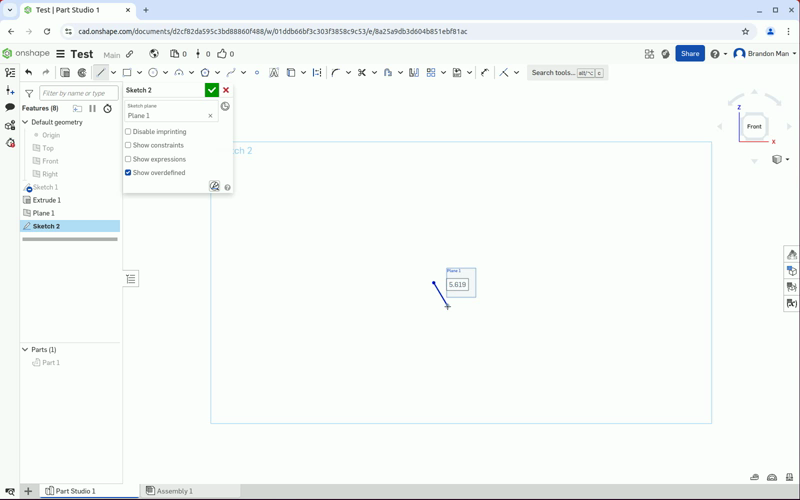
key_down(shift)
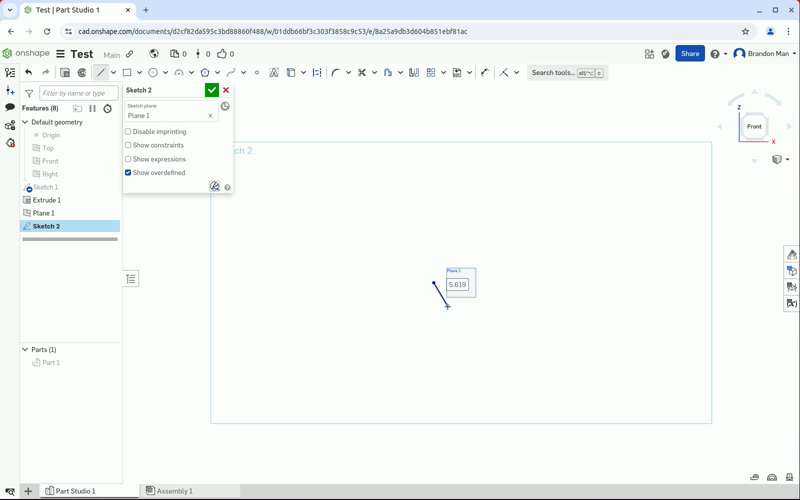
mouse_move(477, 306)
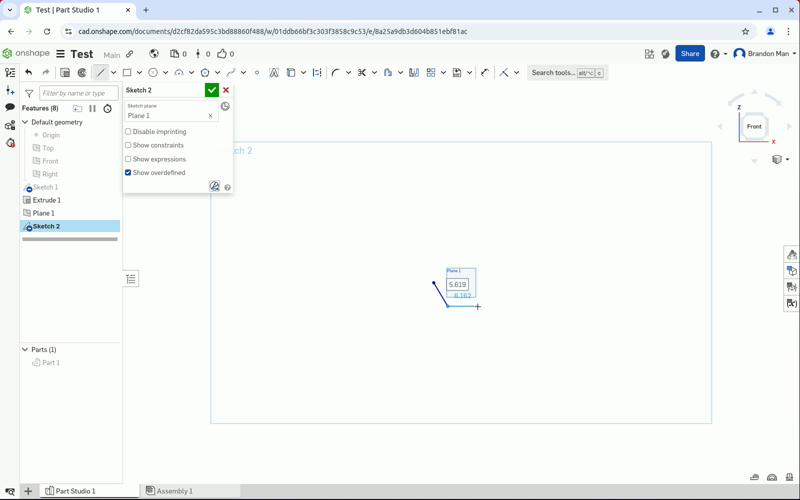
mouse_move(475, 305)
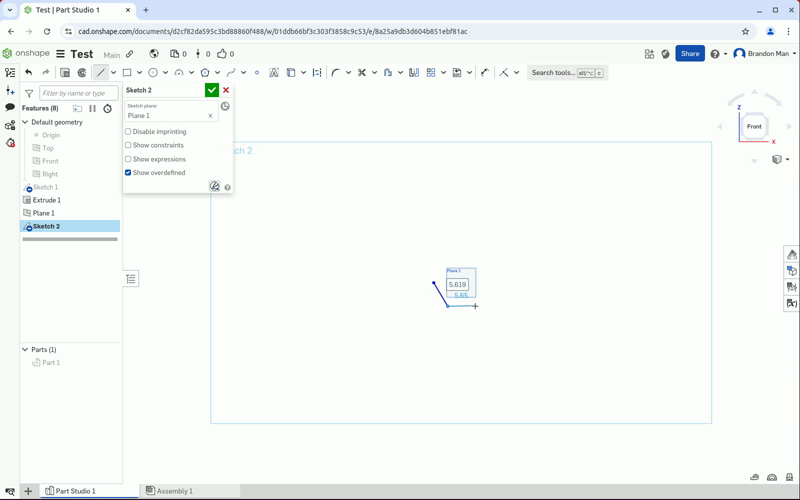
click(475, 305)
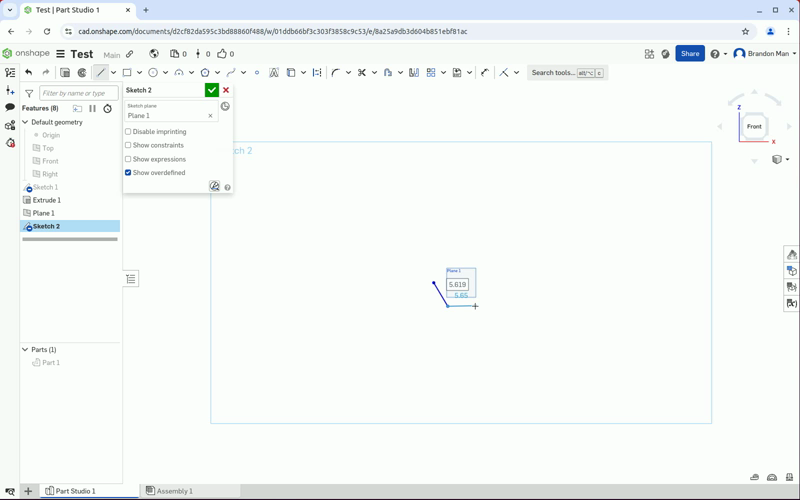
key_up(shift)
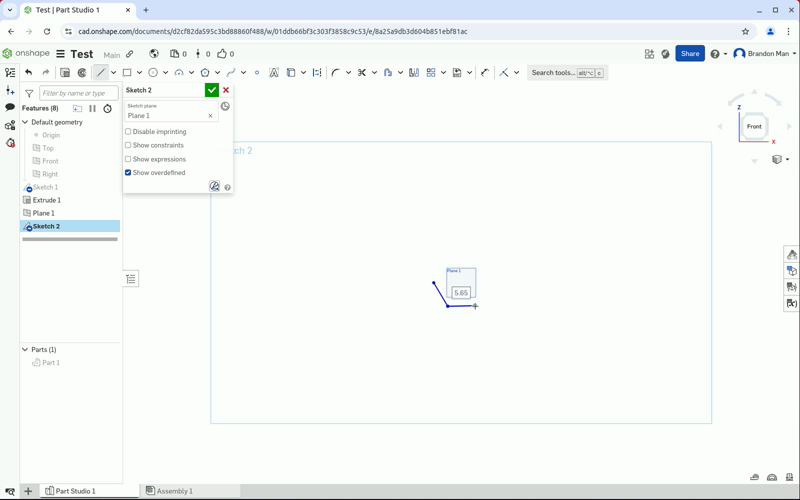
key_down(shift)
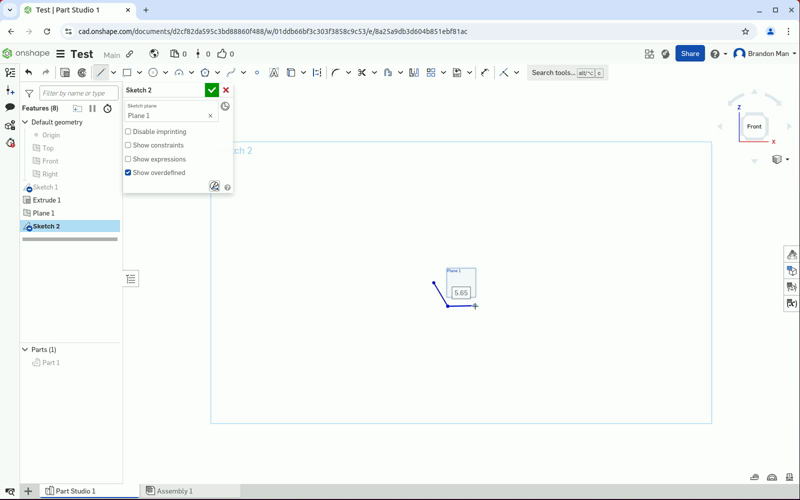
mouse_move(505, 305)
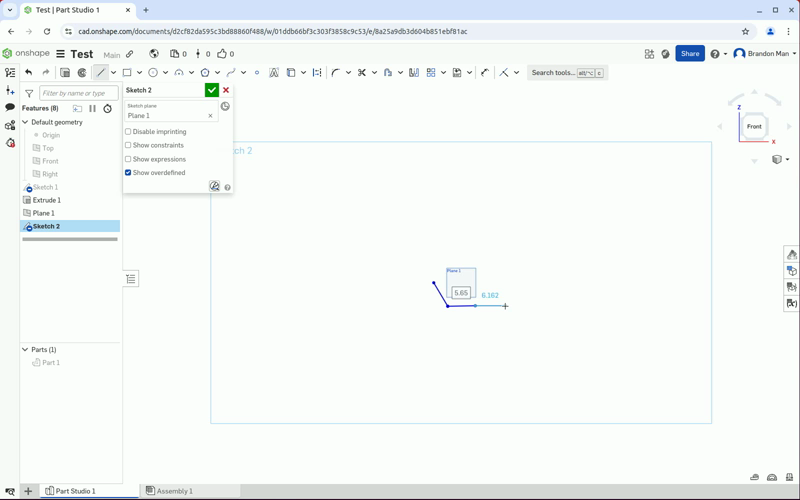
mouse_move(488, 282)
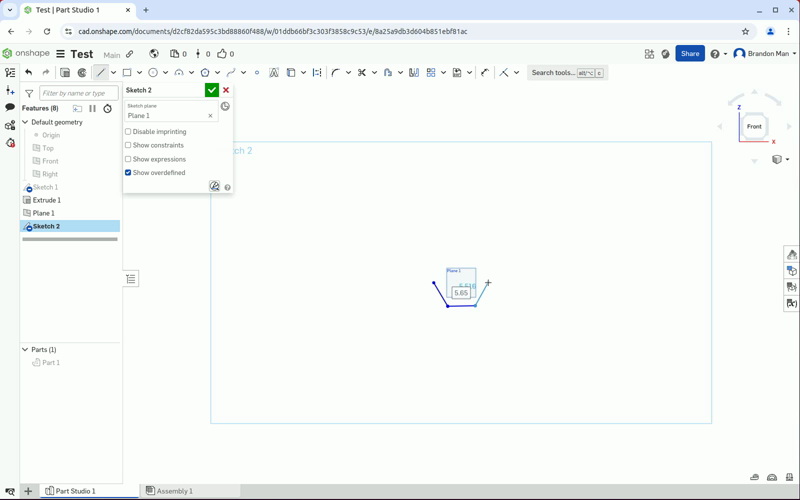
click(488, 282)
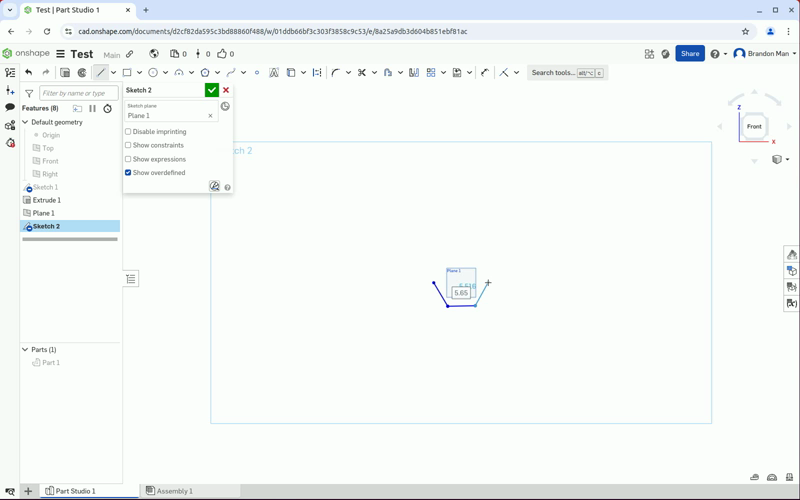
key_up(shift)
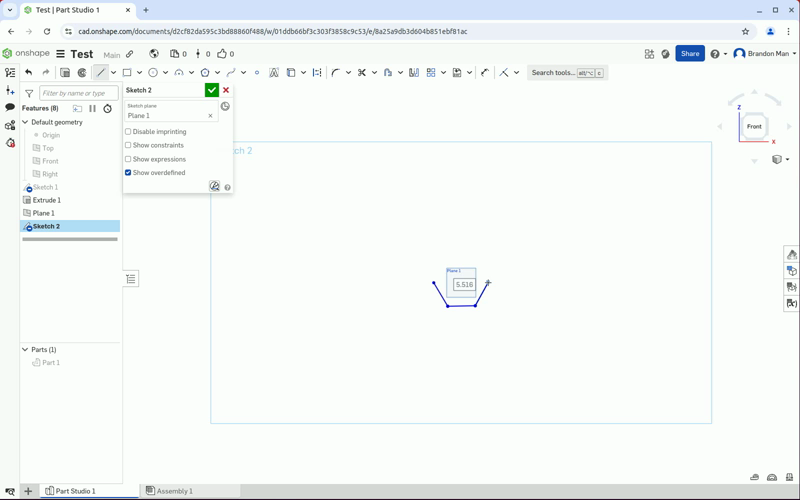
key_down(shift)
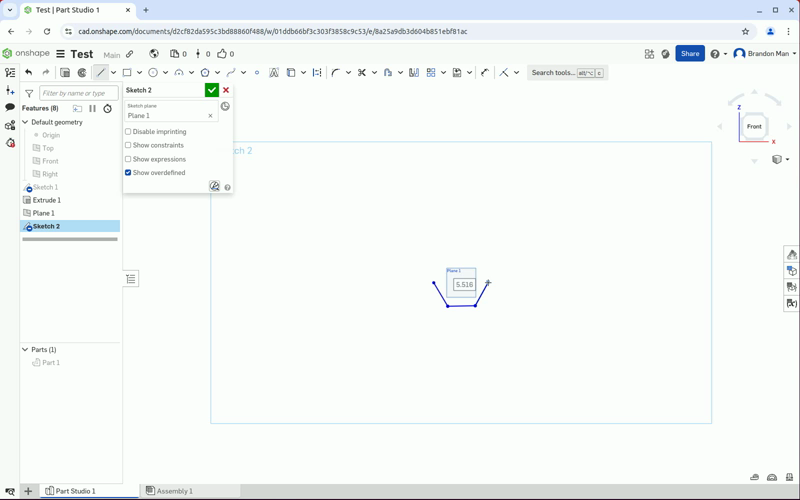
mouse_move(518, 282)
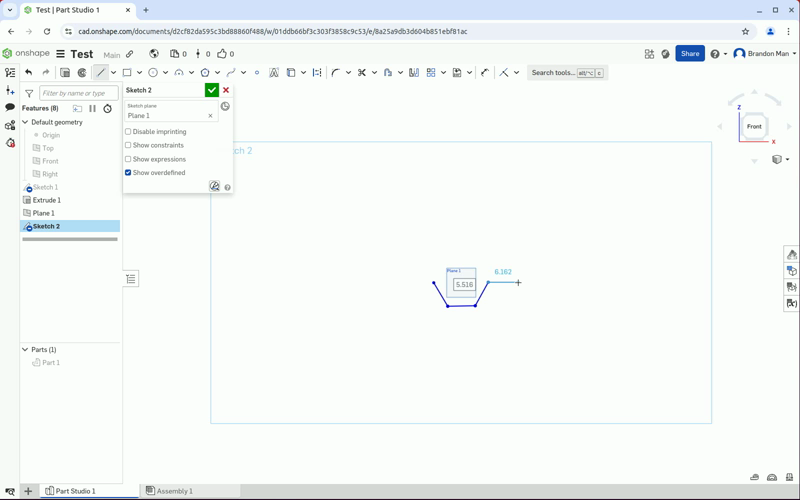
mouse_move(474, 258)
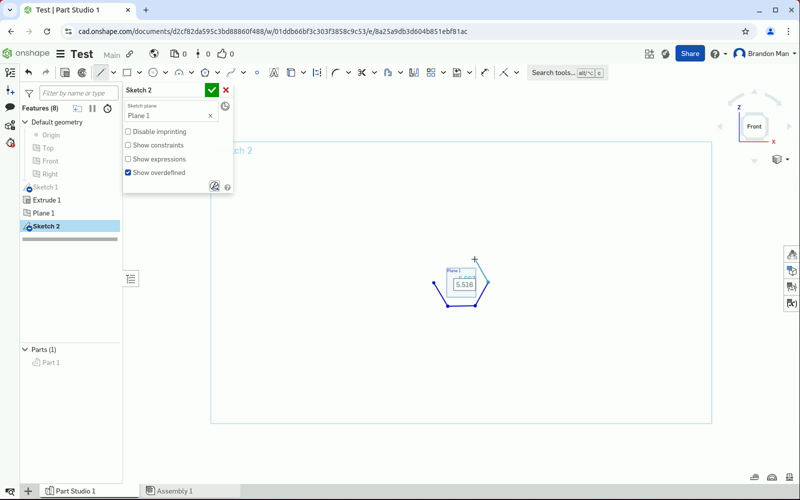
click(474, 258)
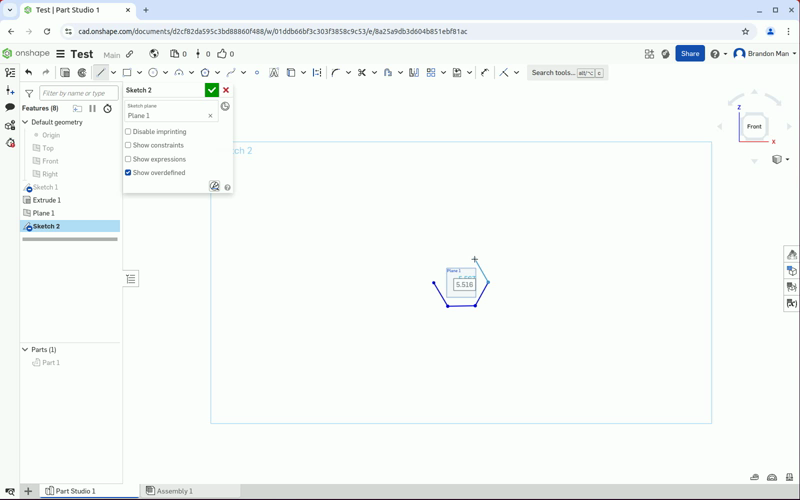
key_up(shift)
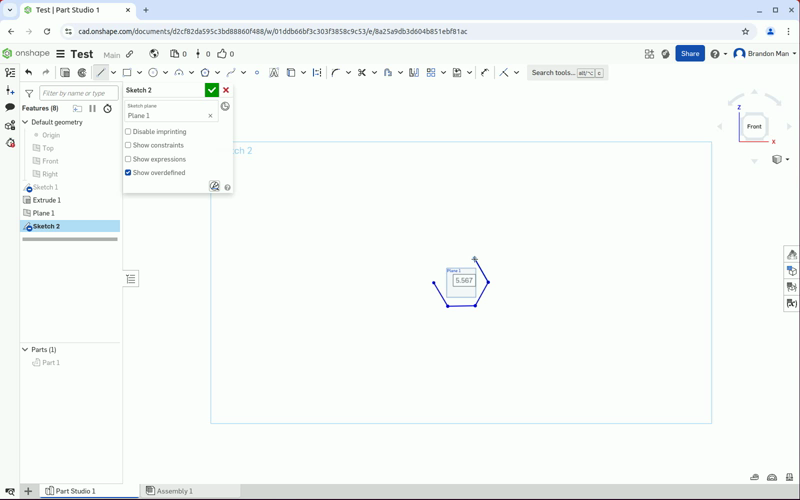
key_down(shift)
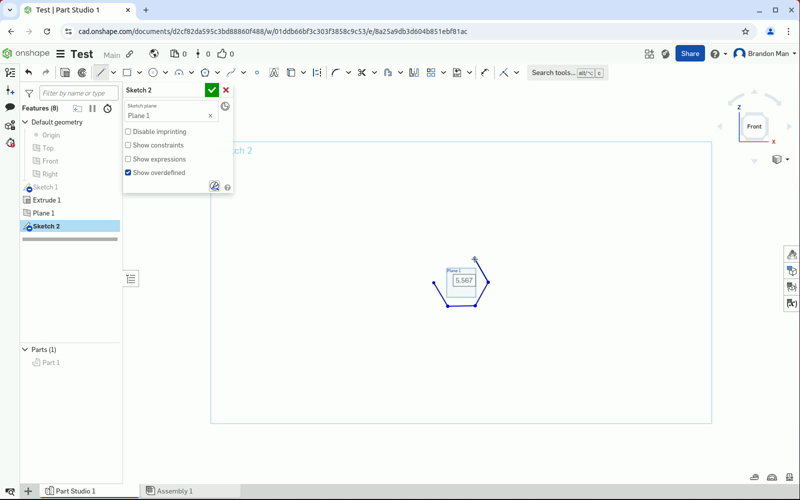
mouse_move(504, 258)
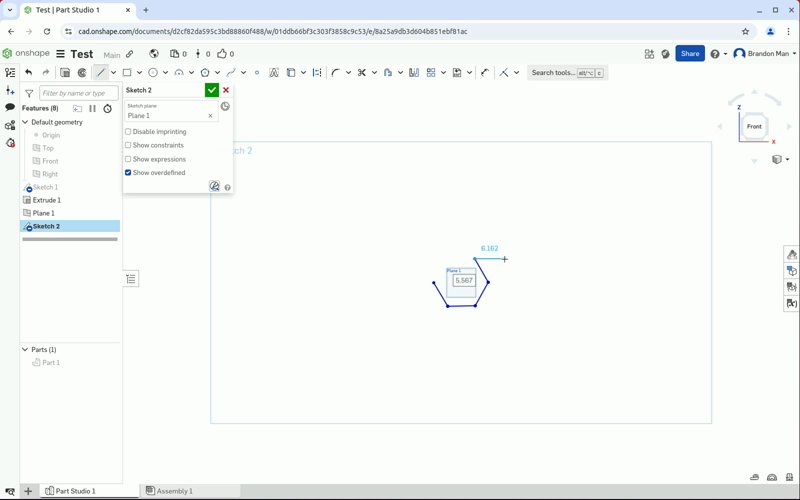
mouse_move(447, 259)
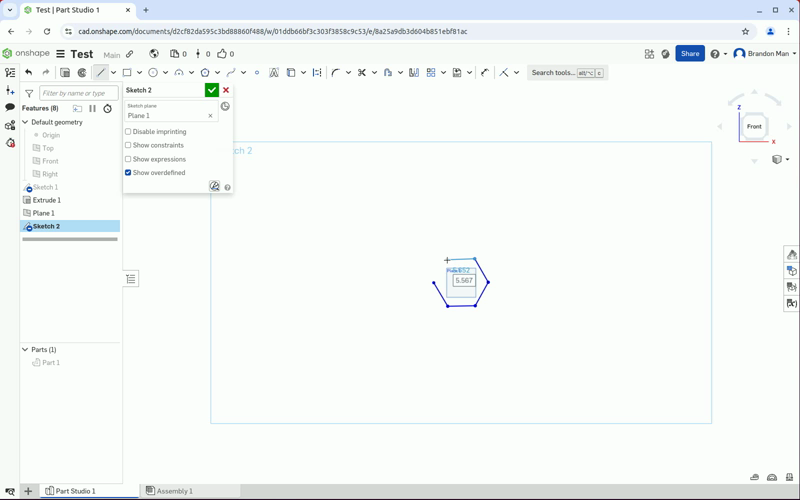
click(447, 259)
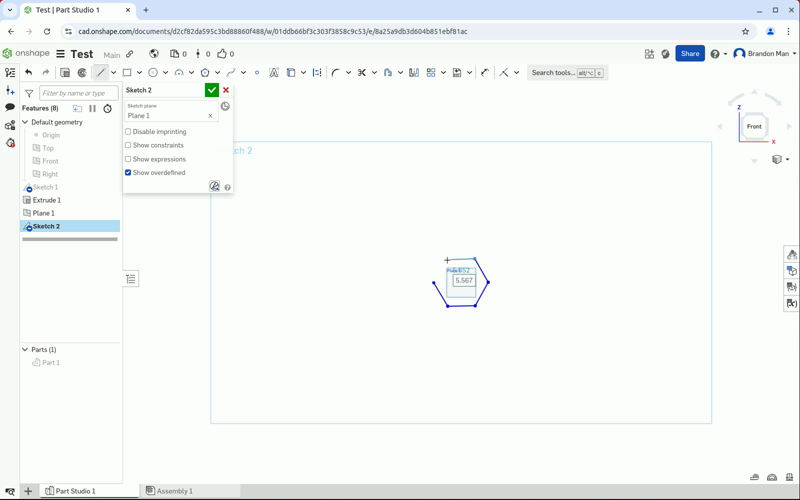
key_up(shift)
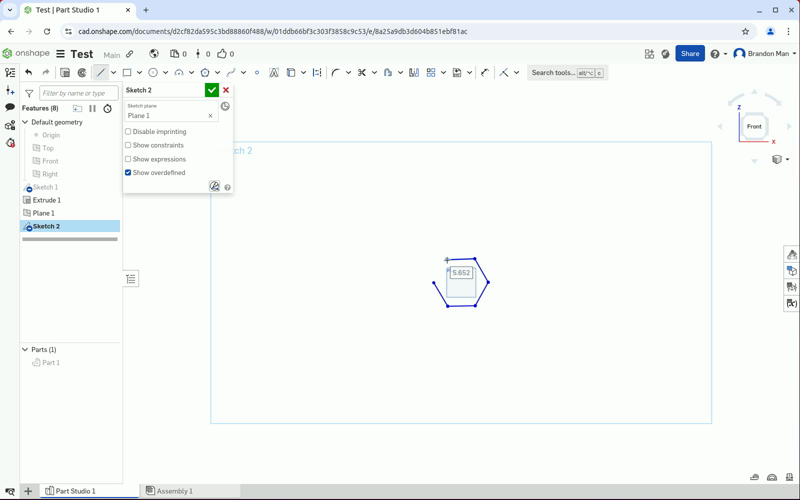
mouse_move(477, 259)
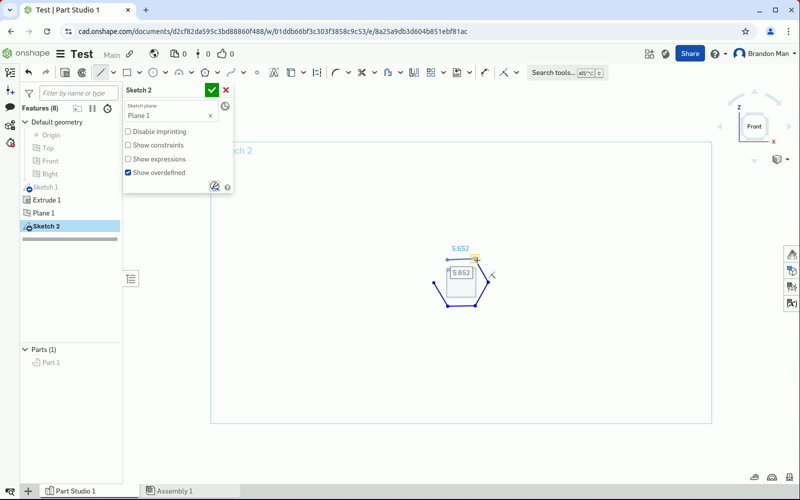
key_down(shift)
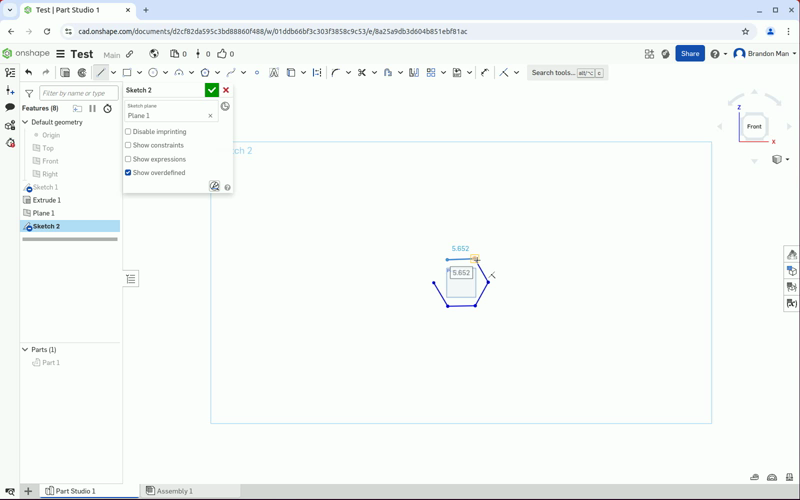
mouse_move(433, 282)
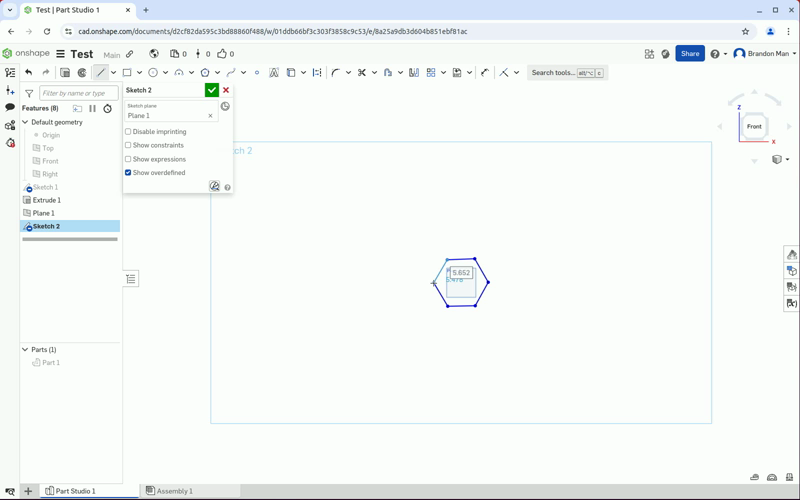
key_up(shift)
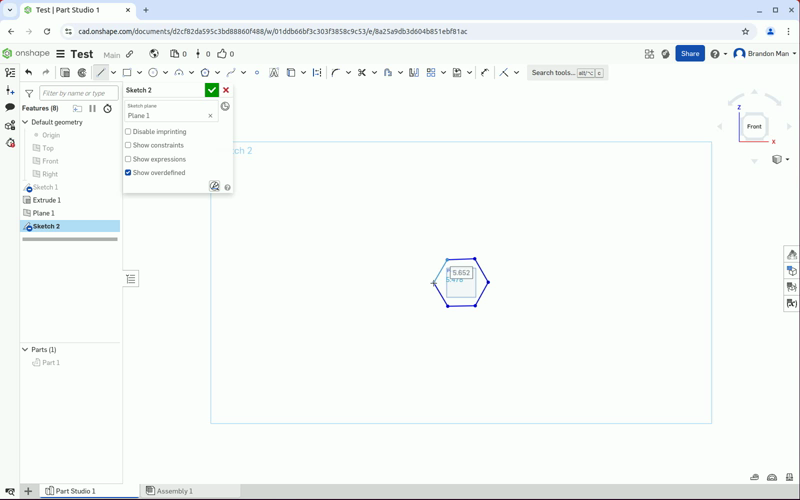
click(433, 282)
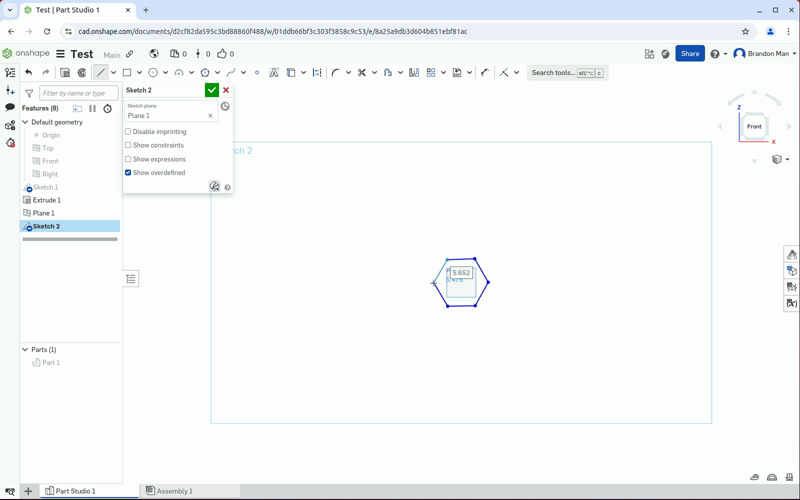
key(esc)
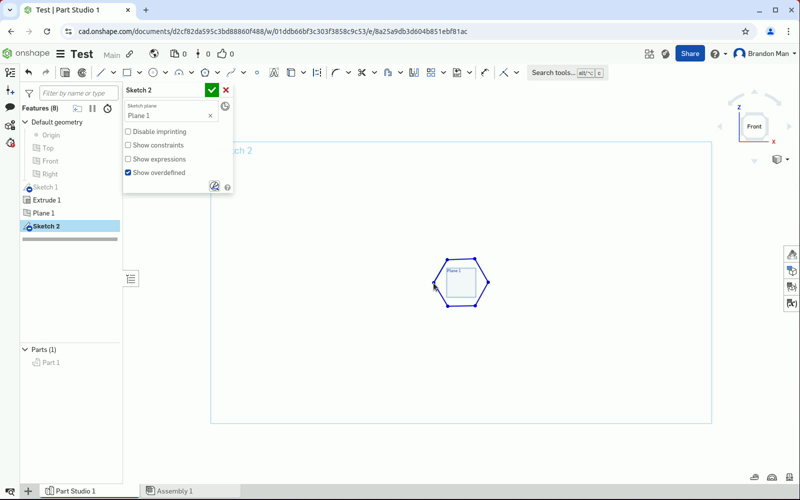
mouse_move(466, 297)
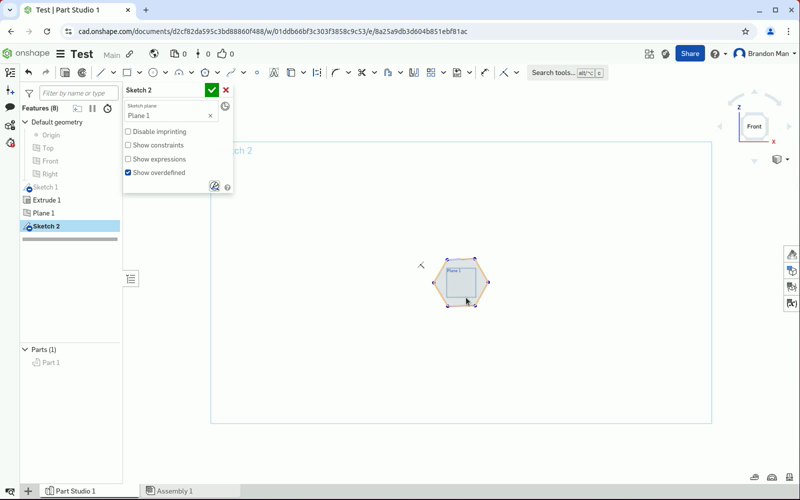
click(466, 297)
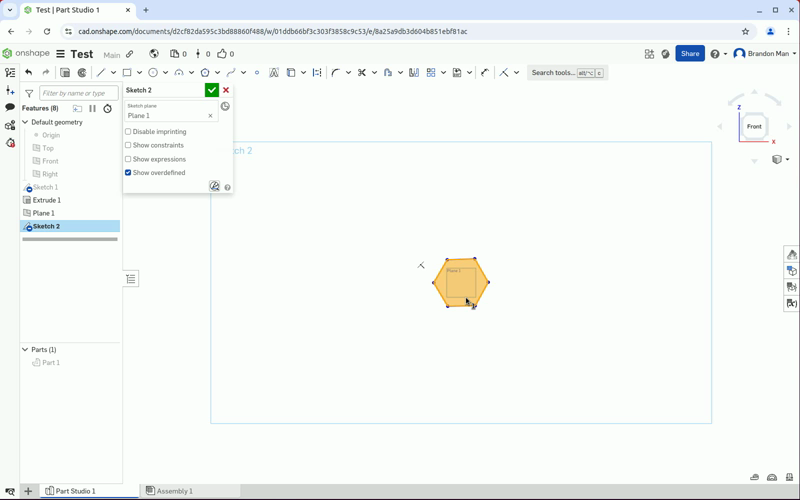
mouse_move(73, 352)
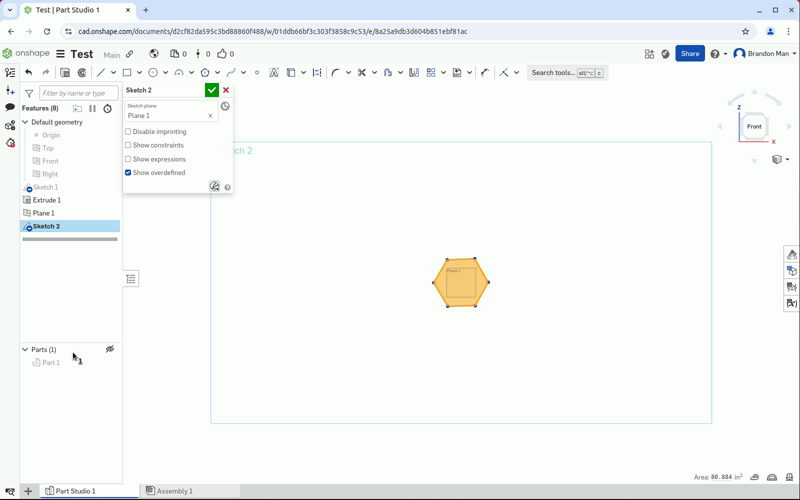
key(shift+y)
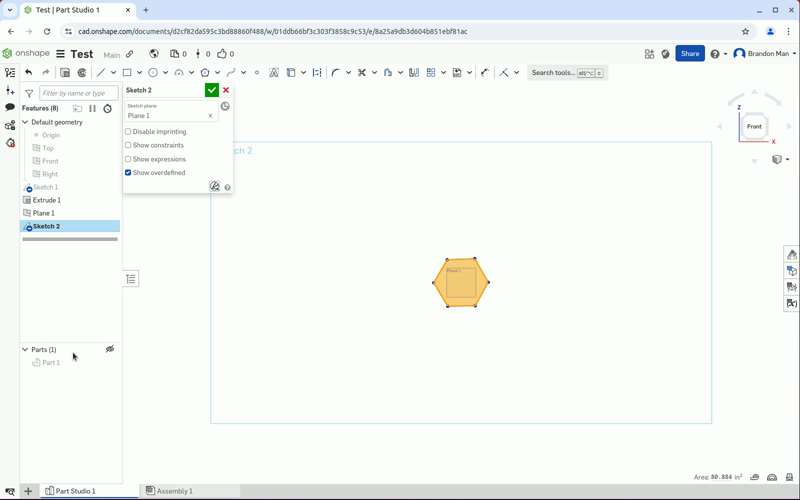
key(shift+e)
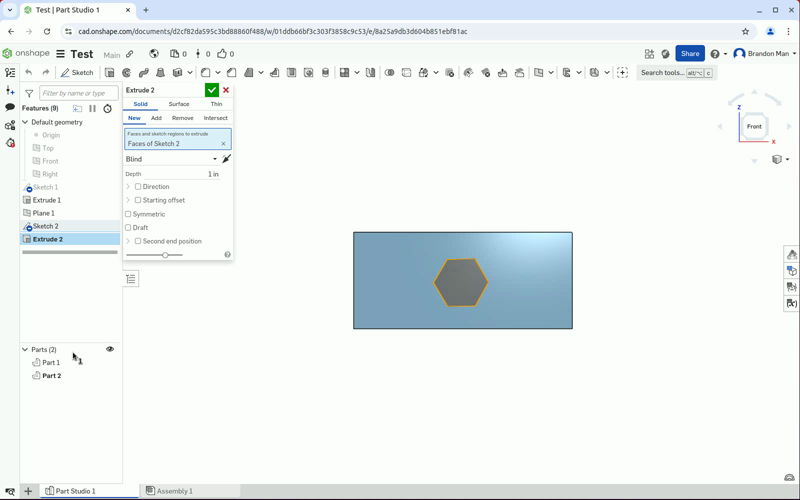
mouse_move(143, 106)
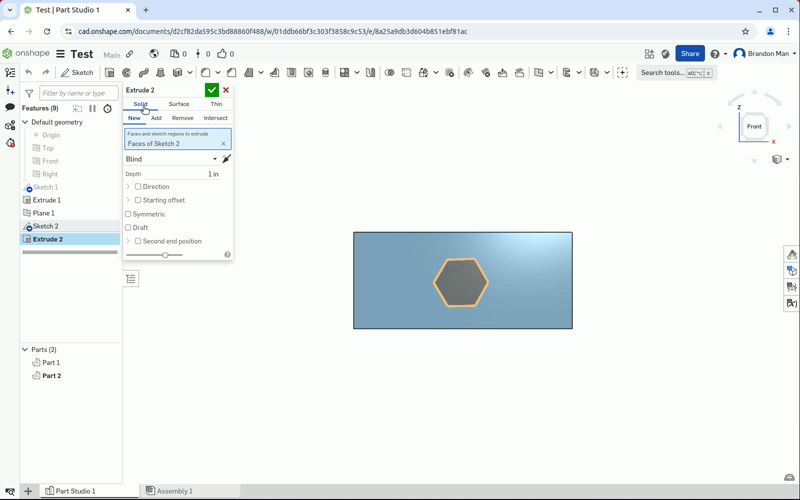
click(143, 106)
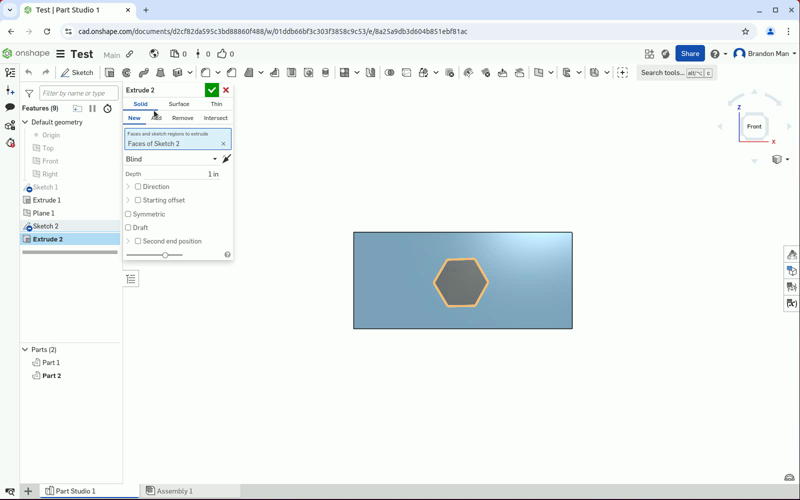
mouse_move(186, 120)
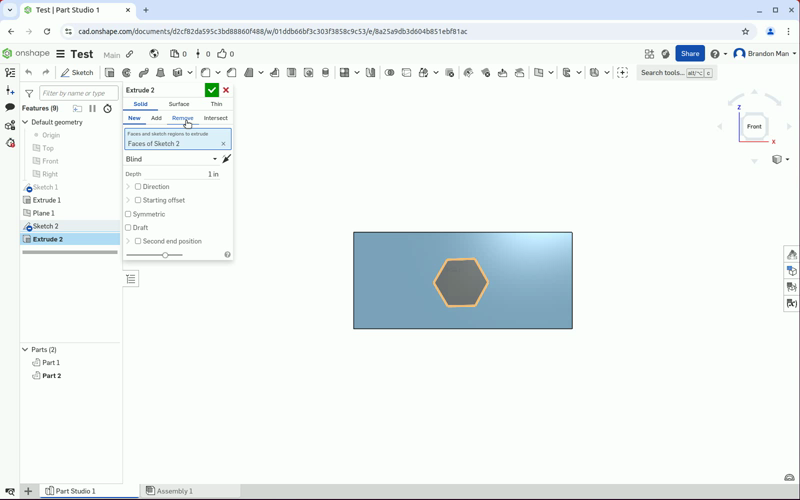
click(186, 120)
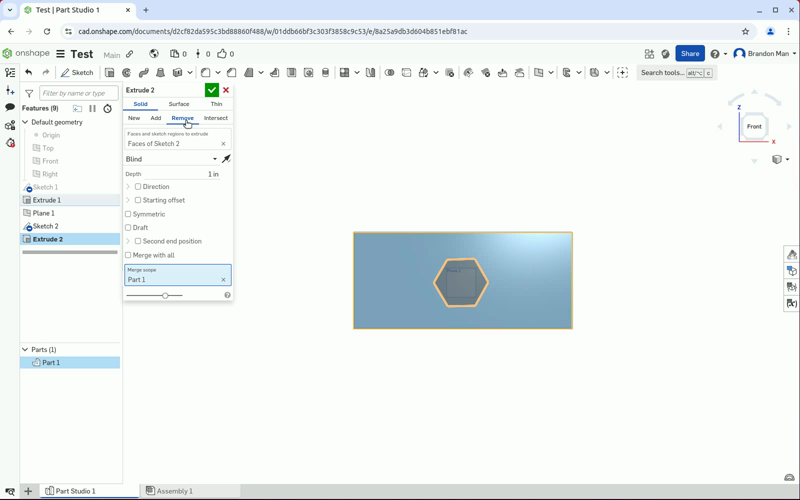
key(tab, 4)
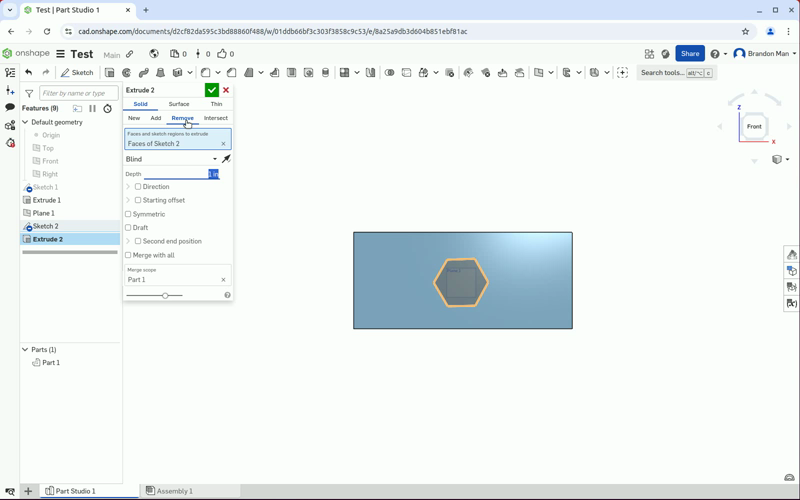
text(5.055)
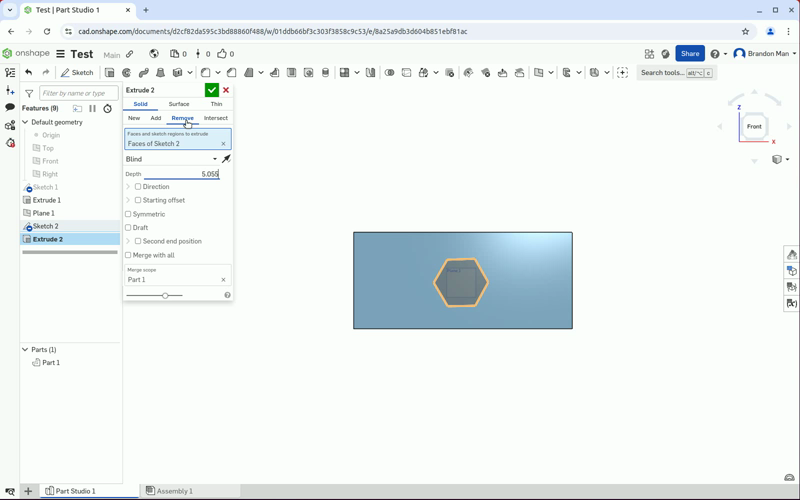
key(tab, 6)
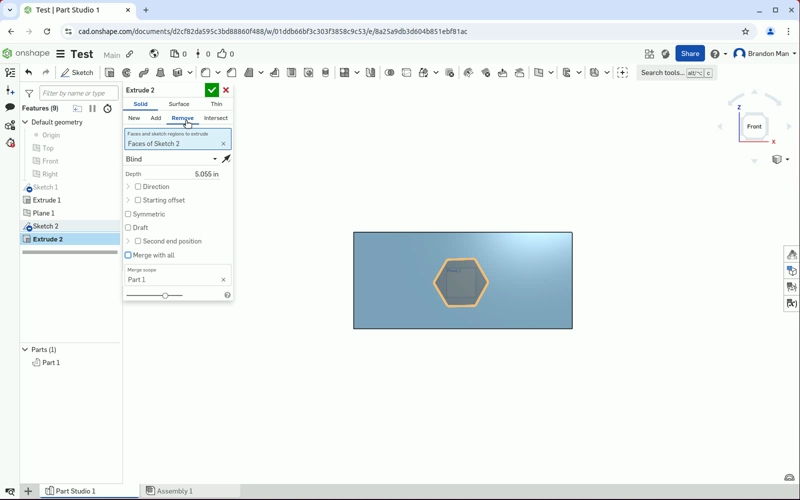
key(space)
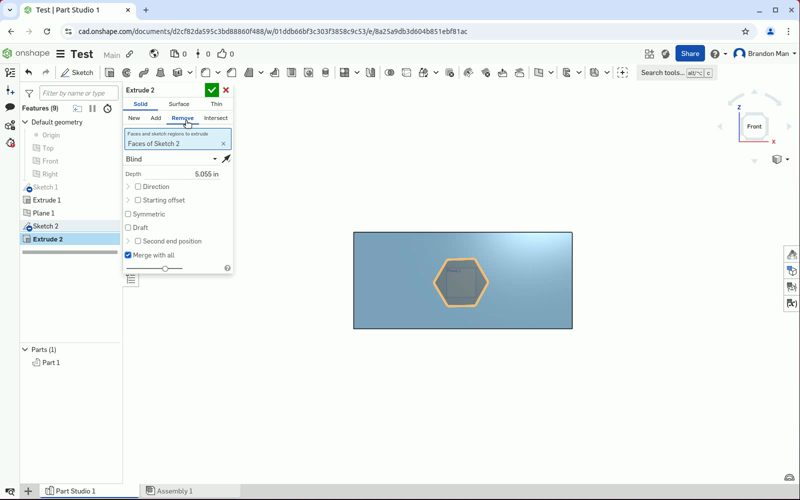
key(enter)
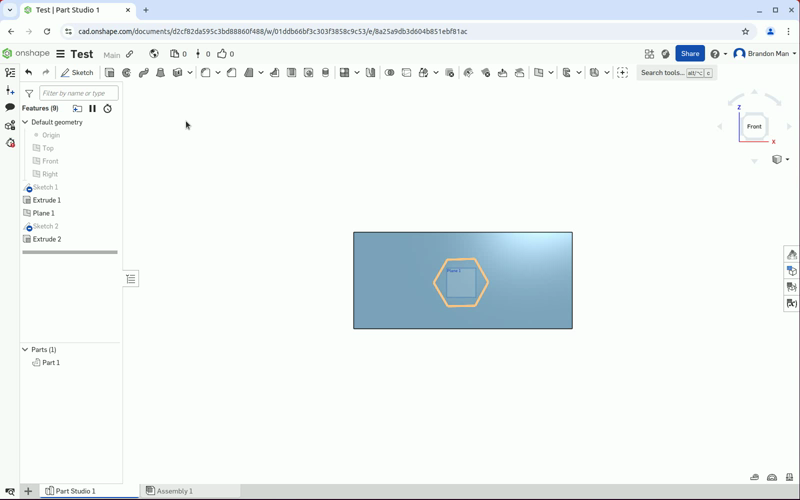
key(shift+h)
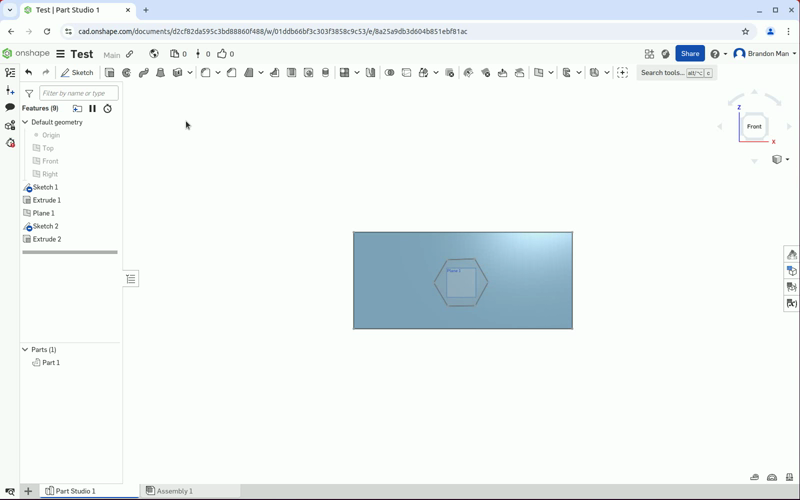
key(shift+h)
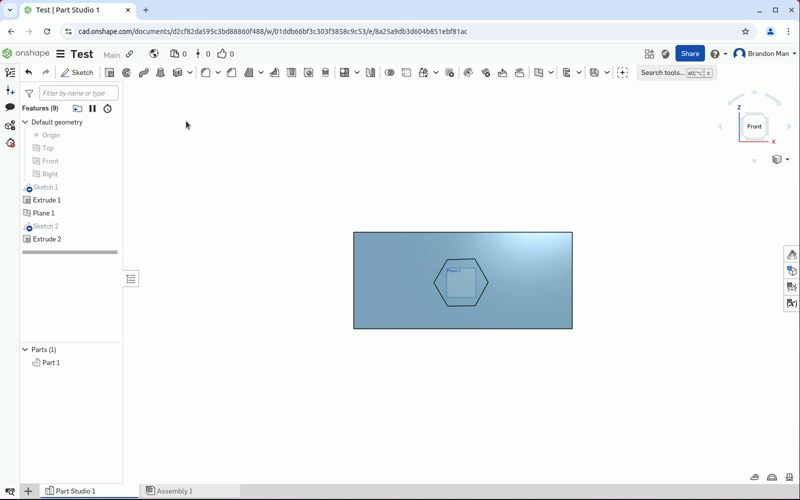
mouse_move(73, 189)
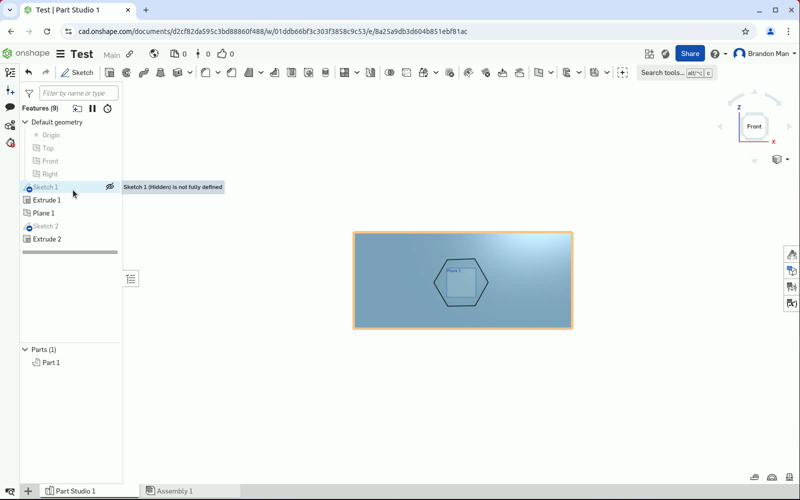
click(73, 189)
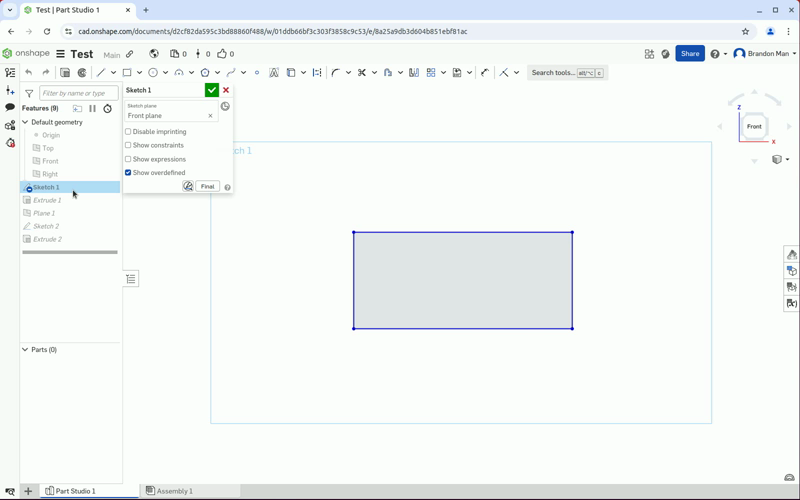
mouse_move(229, 92)
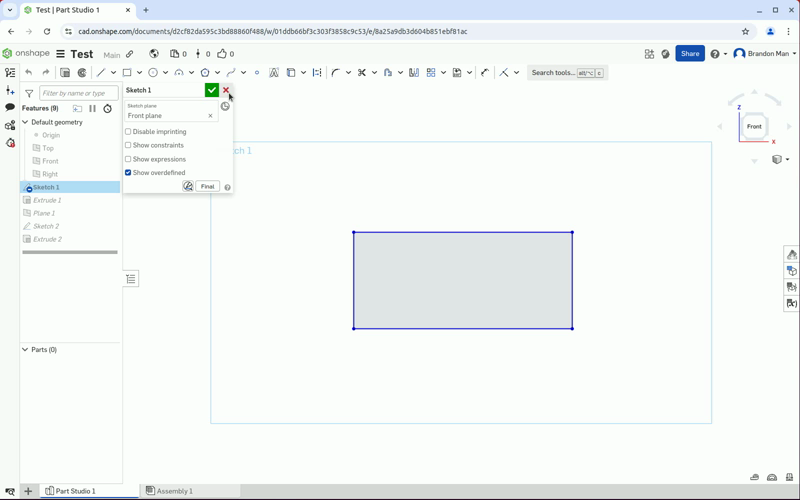
click(229, 92)
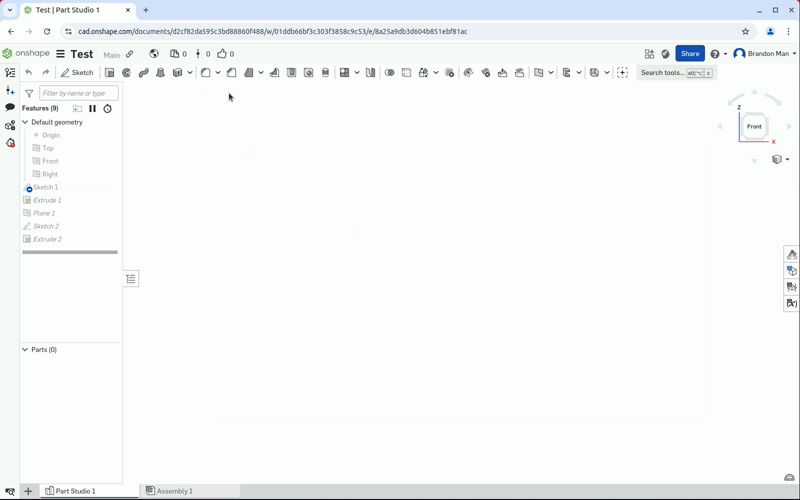
key(shift+s)
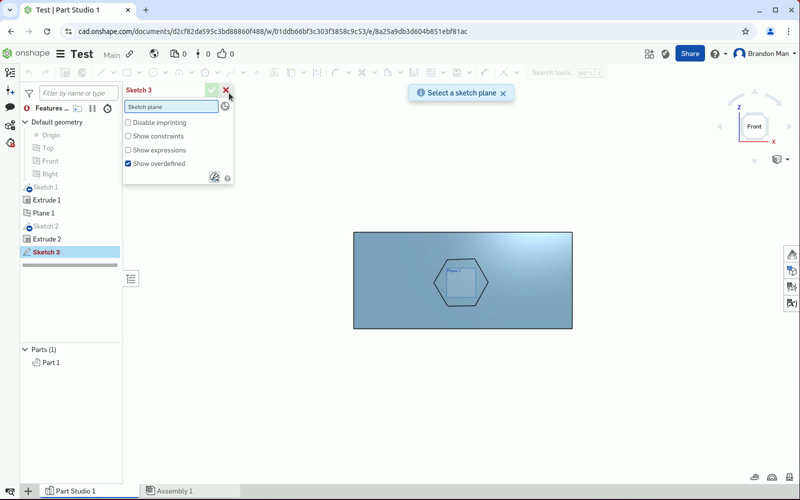
mouse_move(73, 215)
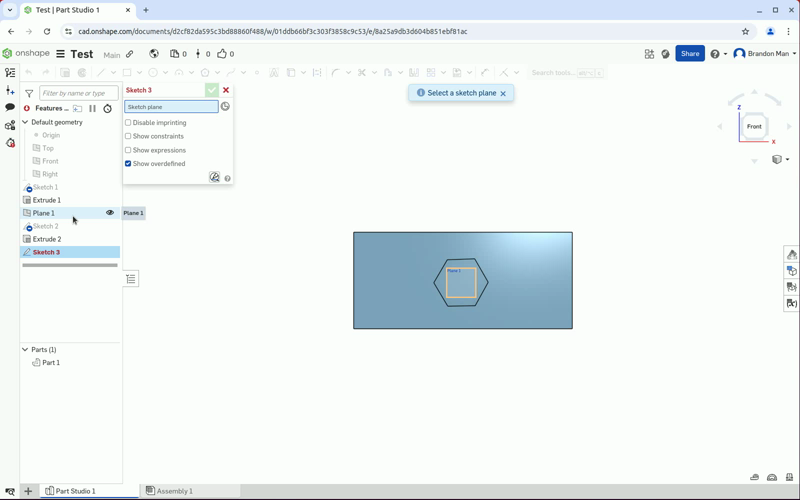
click(73, 215)
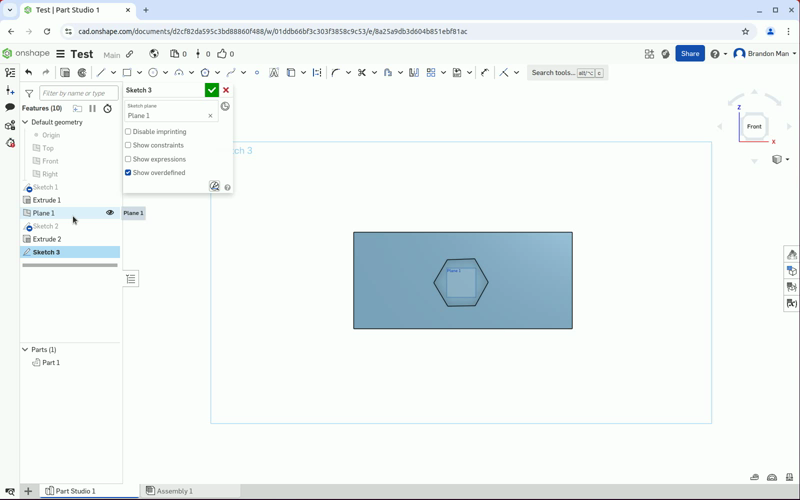
mouse_move(73, 352)
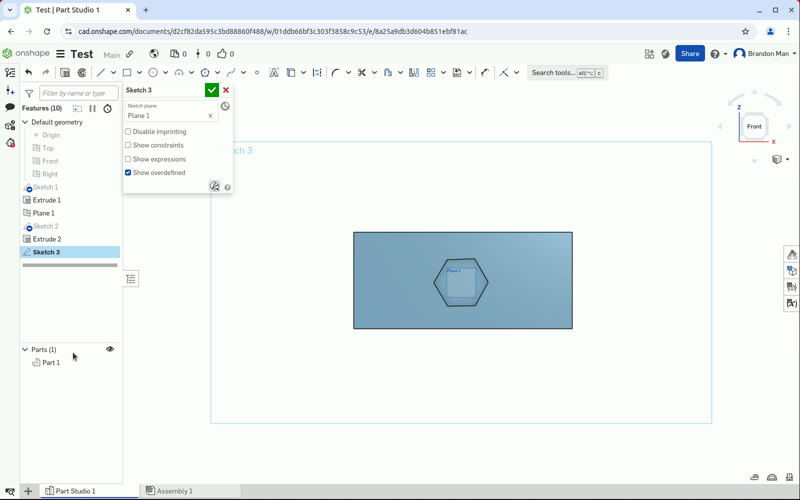
key(y)
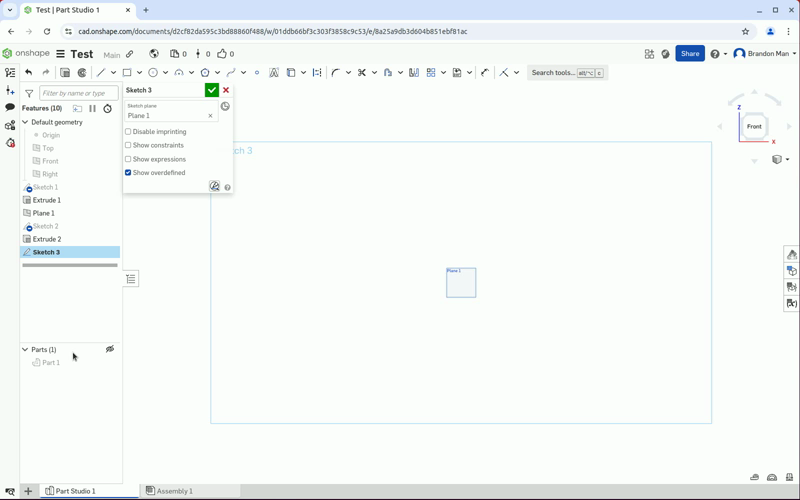
key(l)
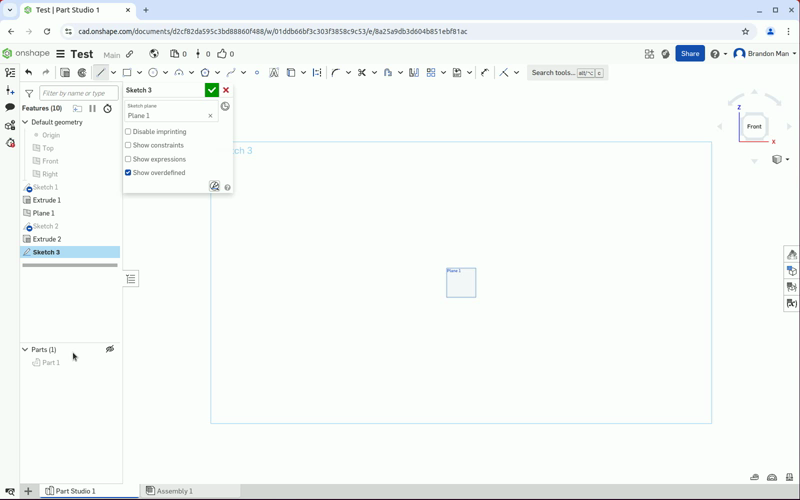
key_down(shift)
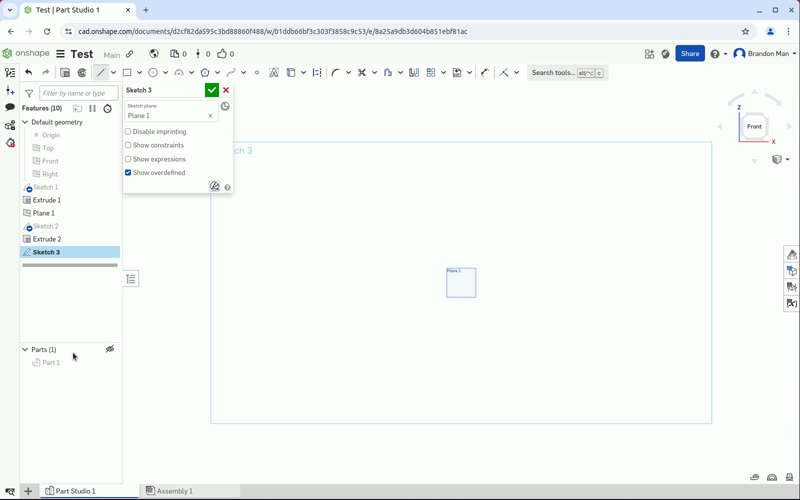
mouse_move(506, 301)
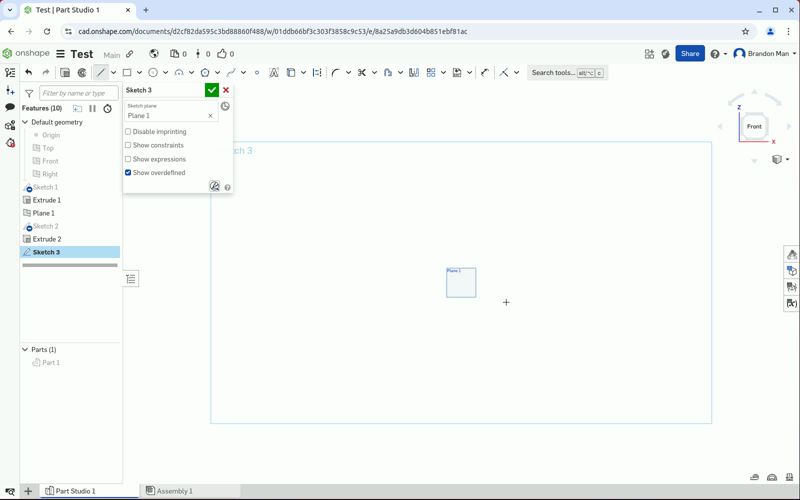
click(506, 301)
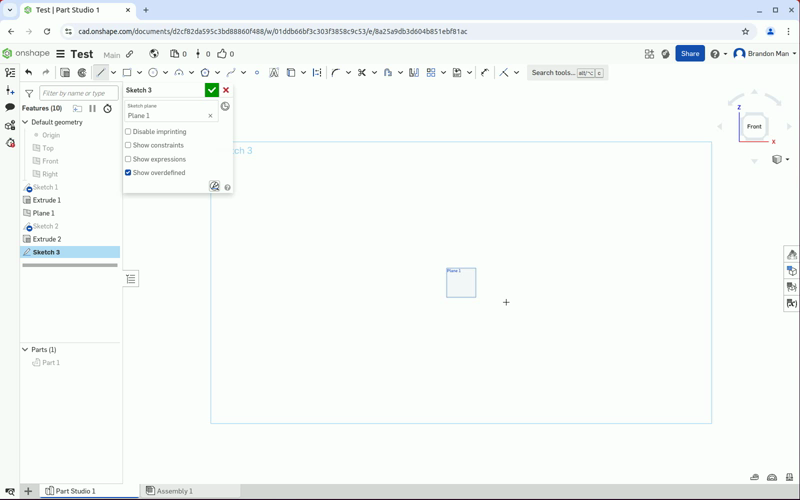
key_up(shift)
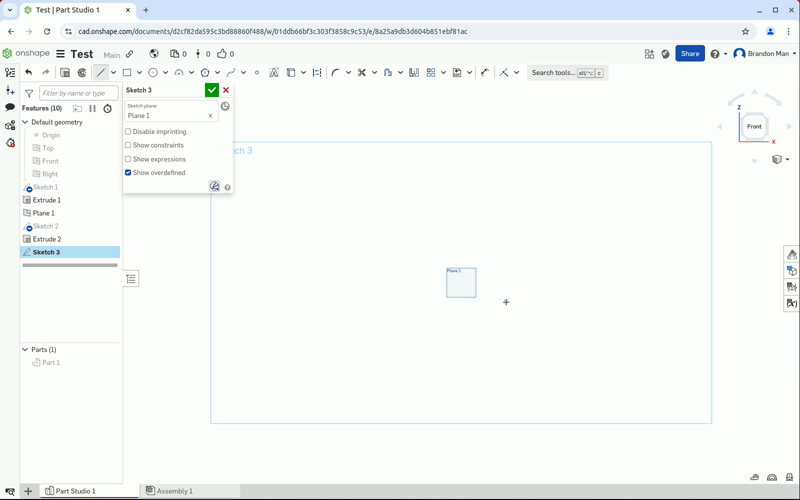
key_down(shift)
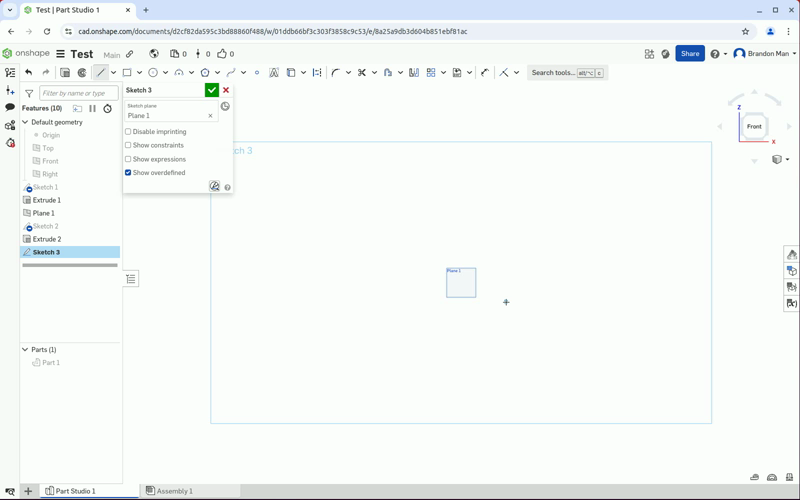
mouse_move(536, 301)
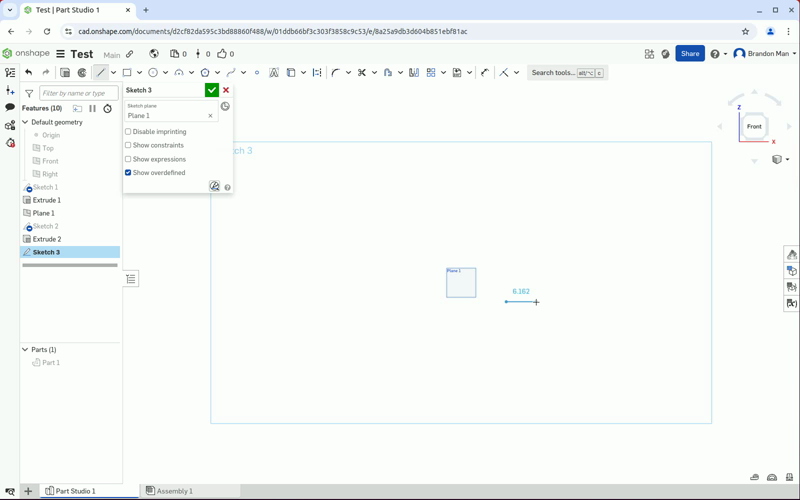
mouse_move(555, 301)
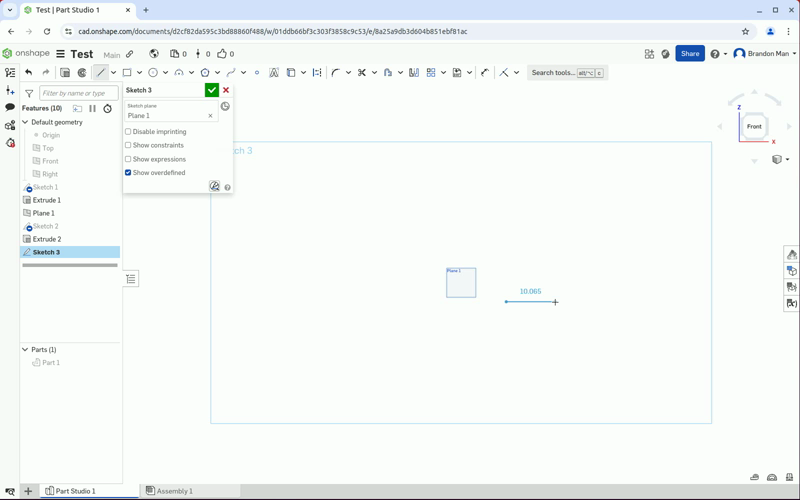
click(555, 301)
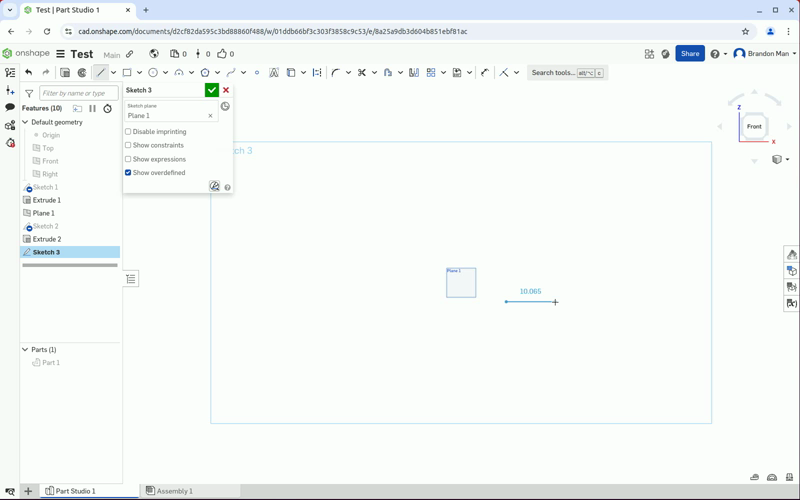
key_up(shift)
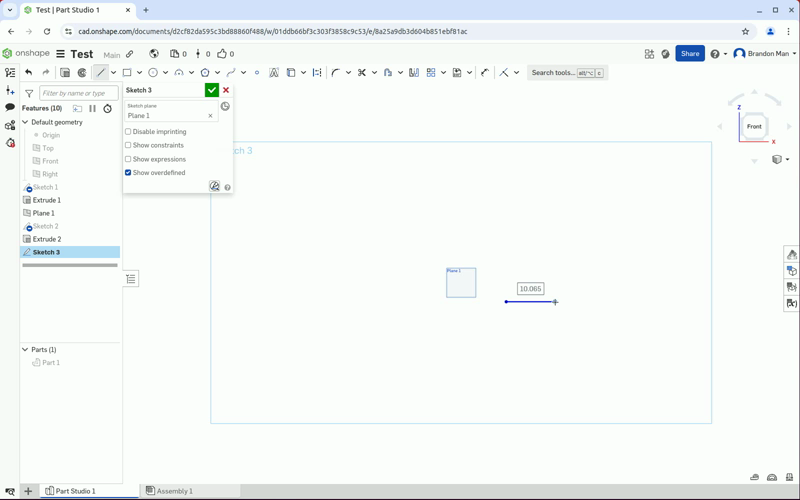
key_down(shift)
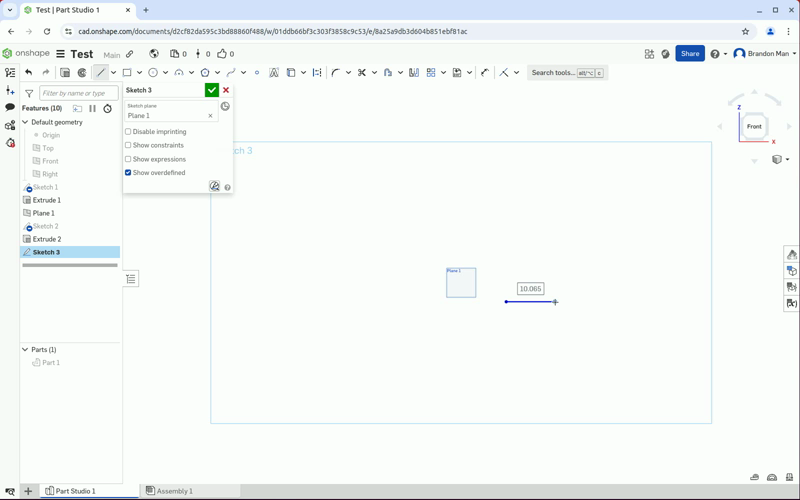
mouse_move(585, 301)
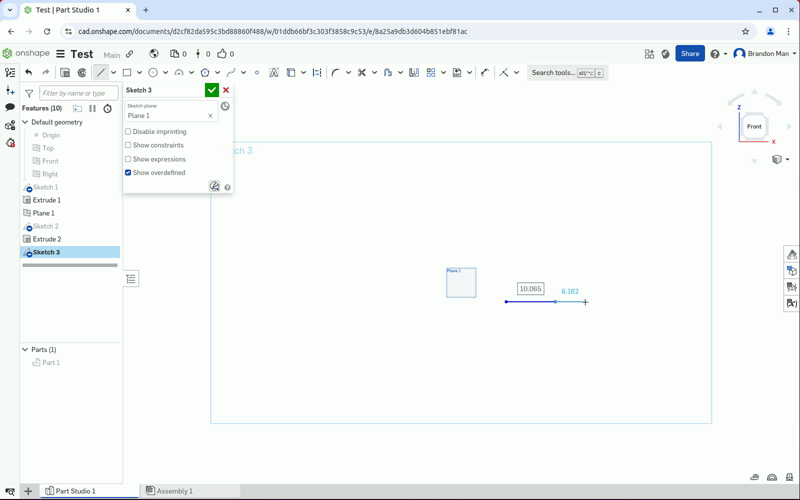
mouse_move(555, 272)
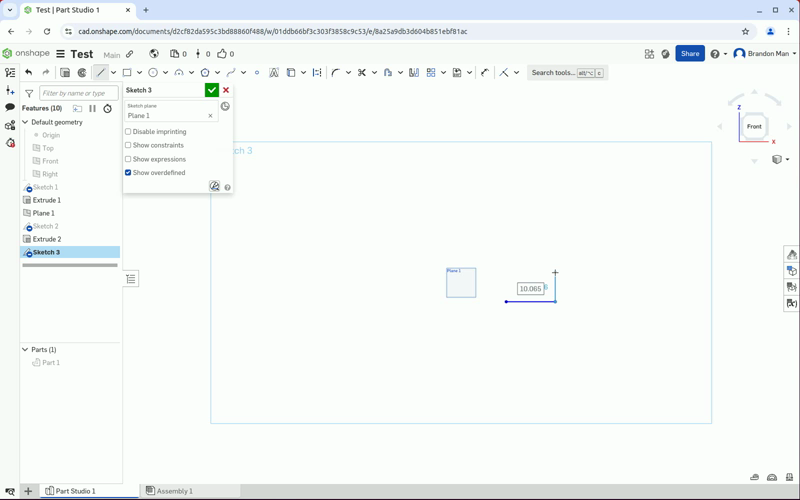
click(555, 272)
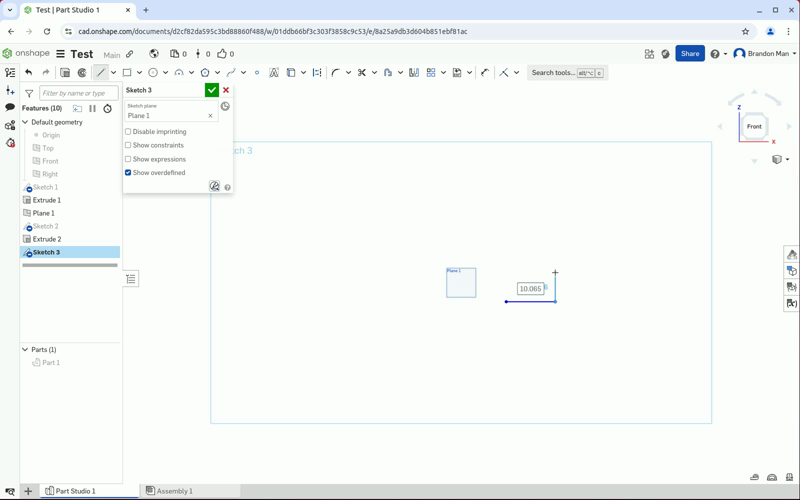
key_up(shift)
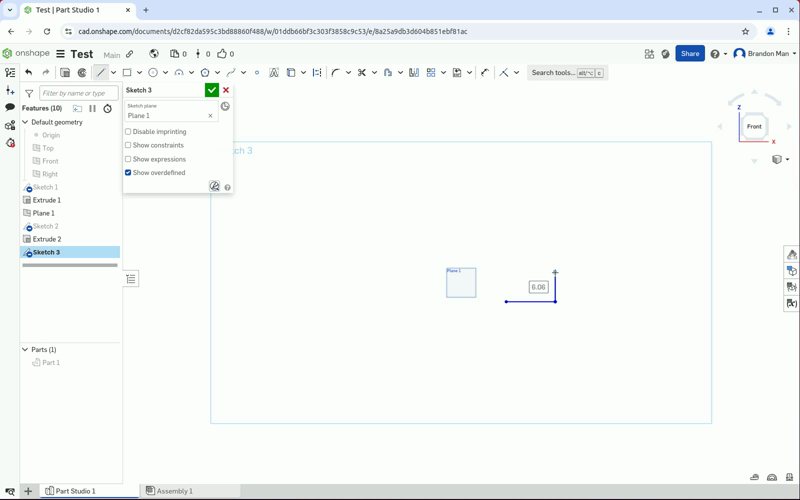
key_down(shift)
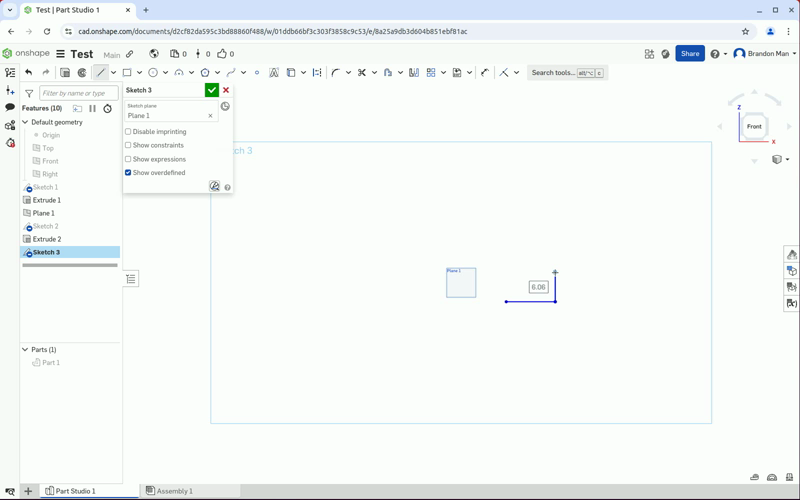
mouse_move(585, 272)
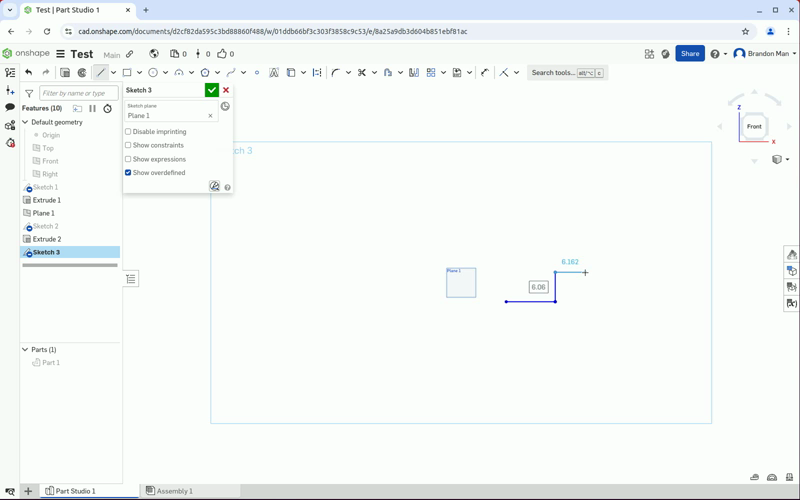
mouse_move(506, 272)
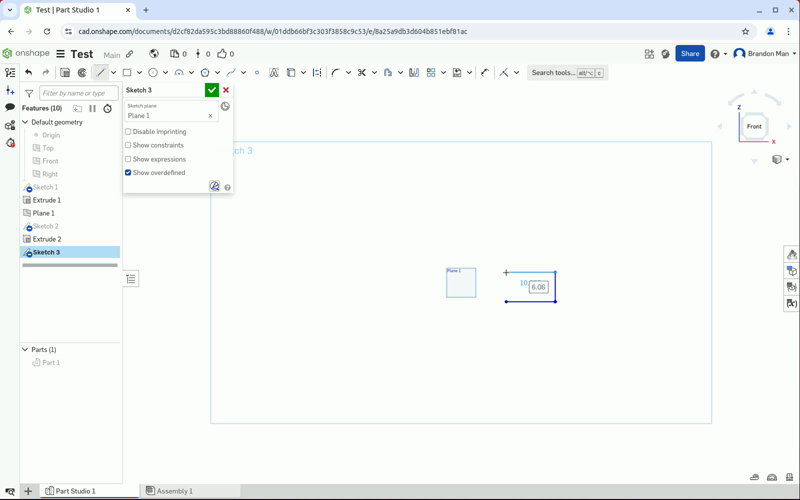
click(506, 272)
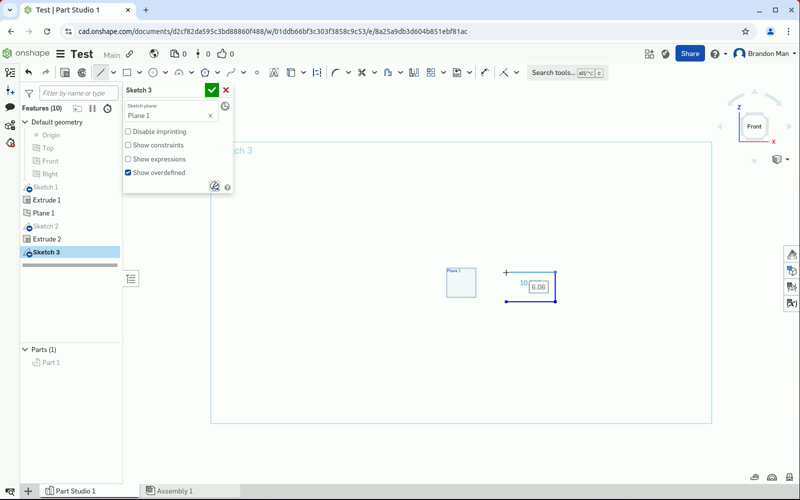
key_up(shift)
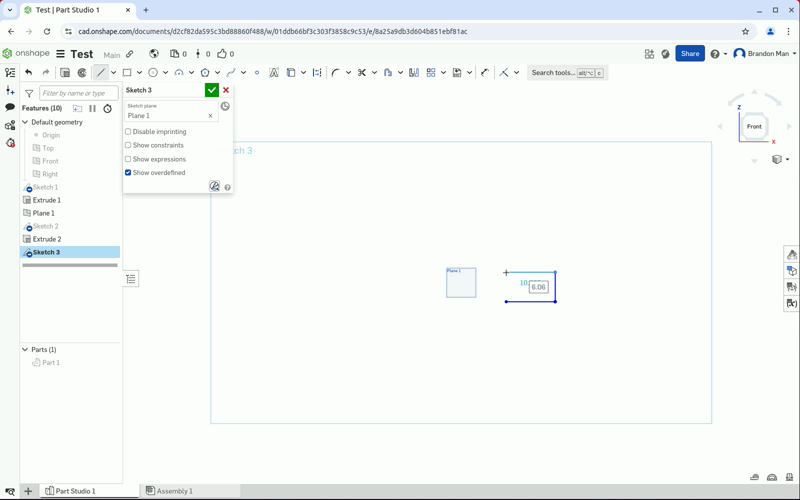
mouse_move(536, 272)
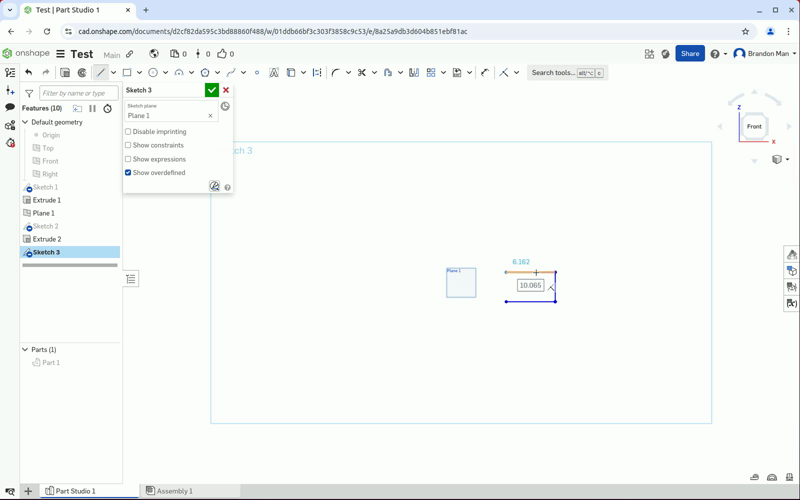
key_down(shift)
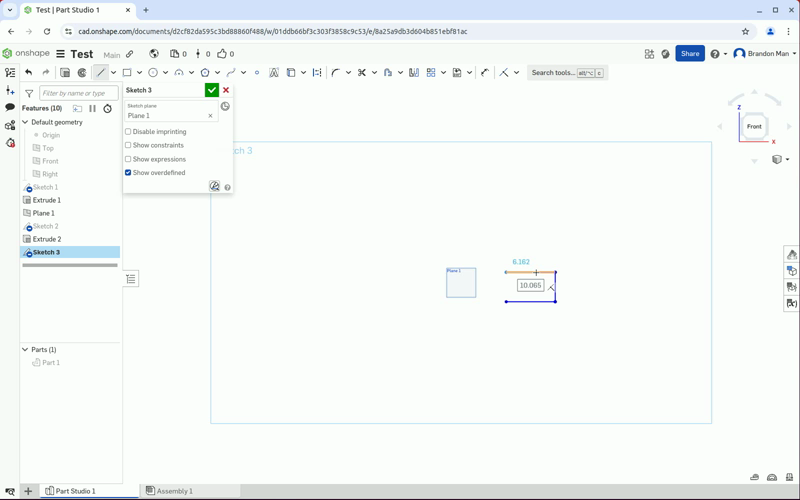
mouse_move(506, 301)
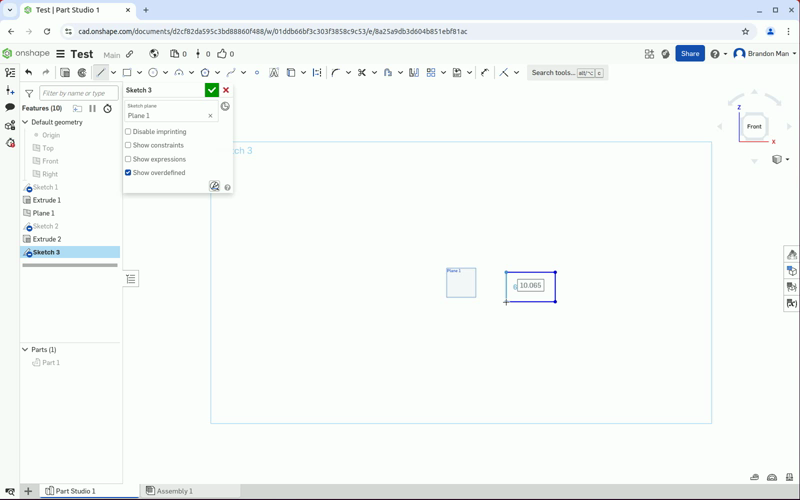
key_up(shift)
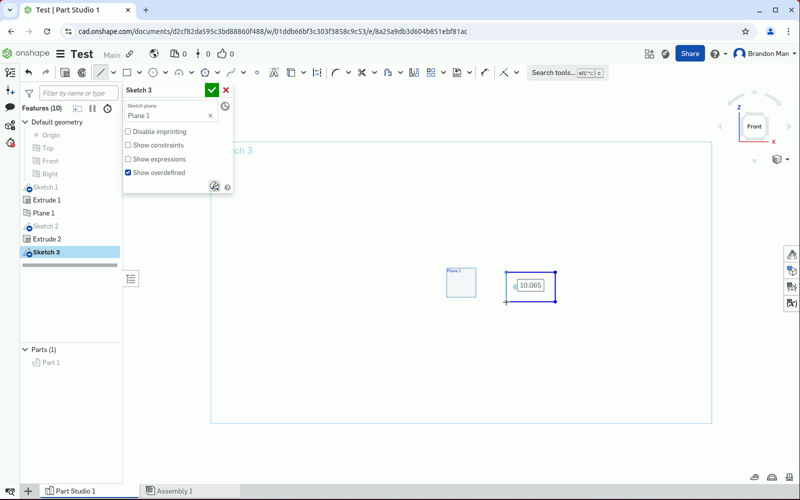
click(506, 301)
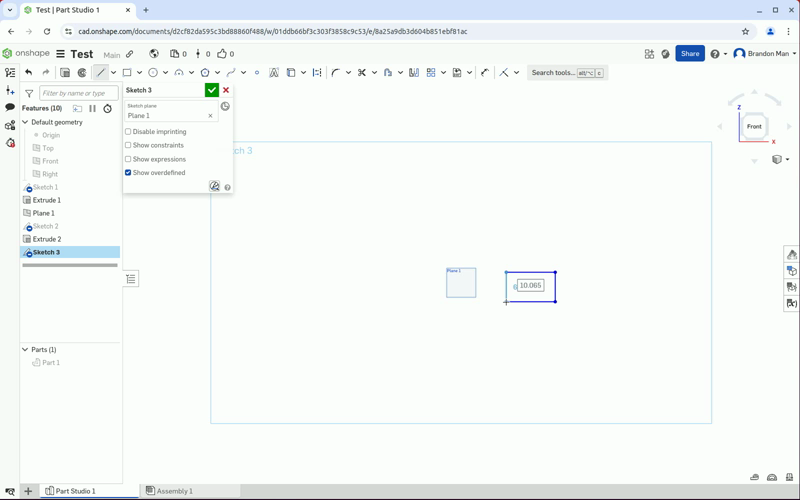
key(esc)
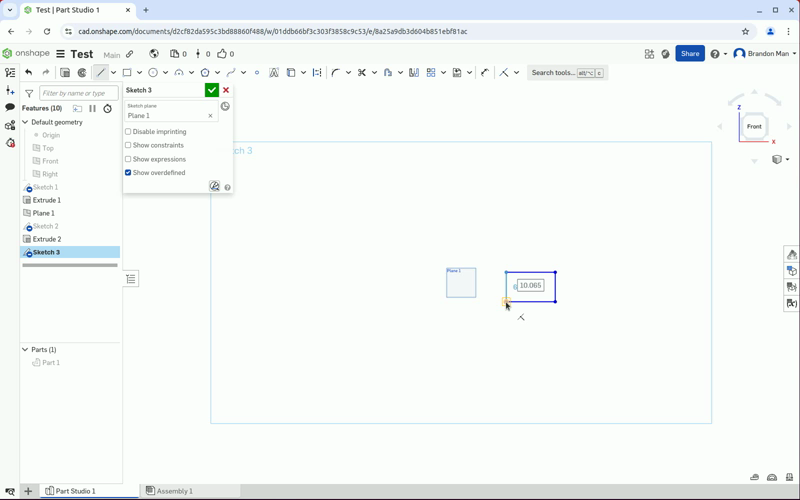
mouse_move(529, 295)
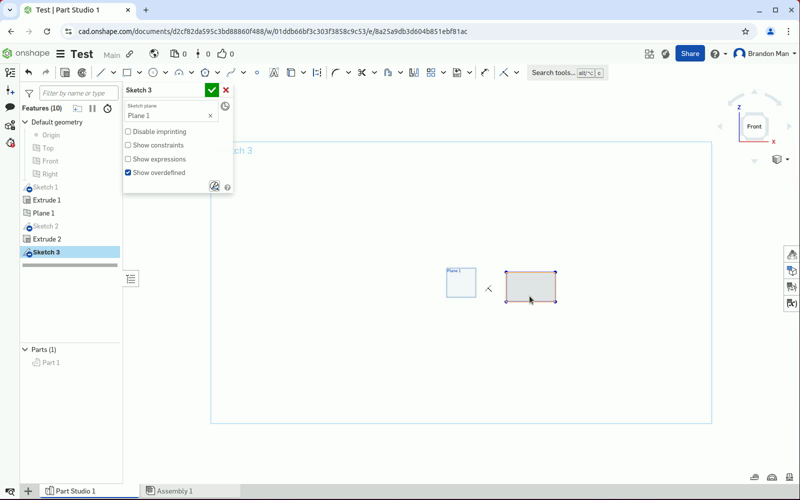
scroll(6)
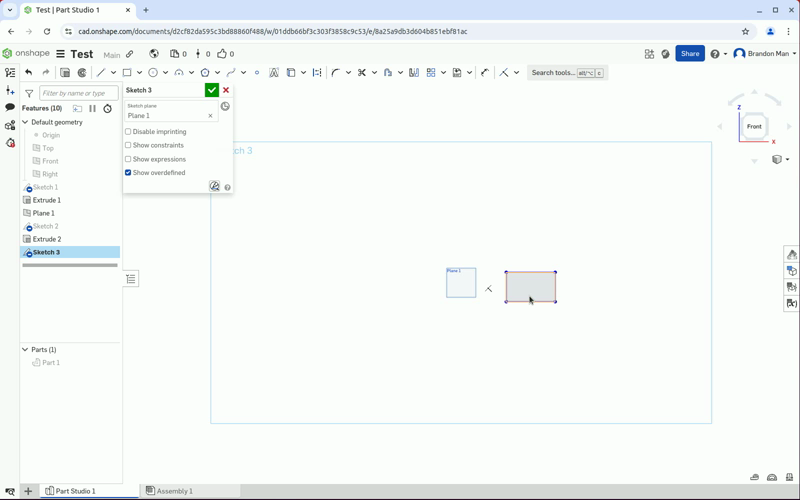
scroll(6)
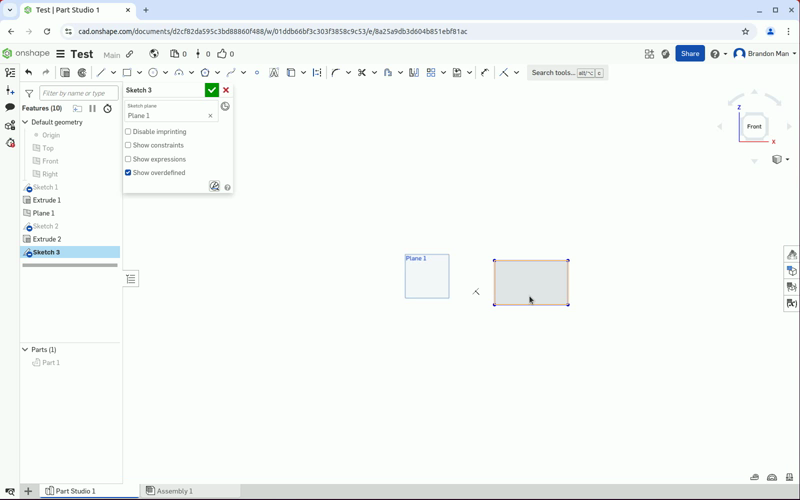
scroll(6)
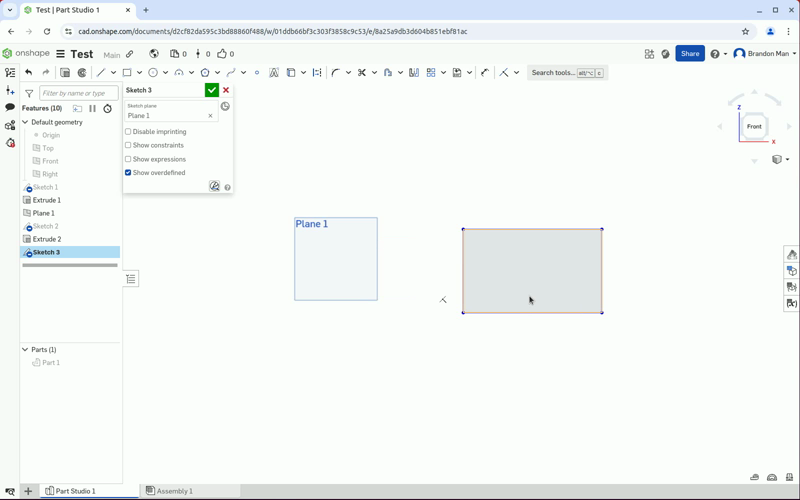
scroll(6)
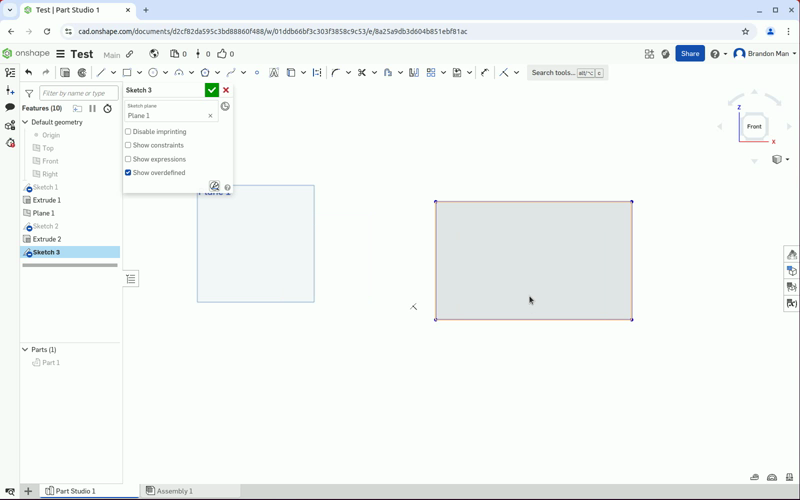
scroll(6)
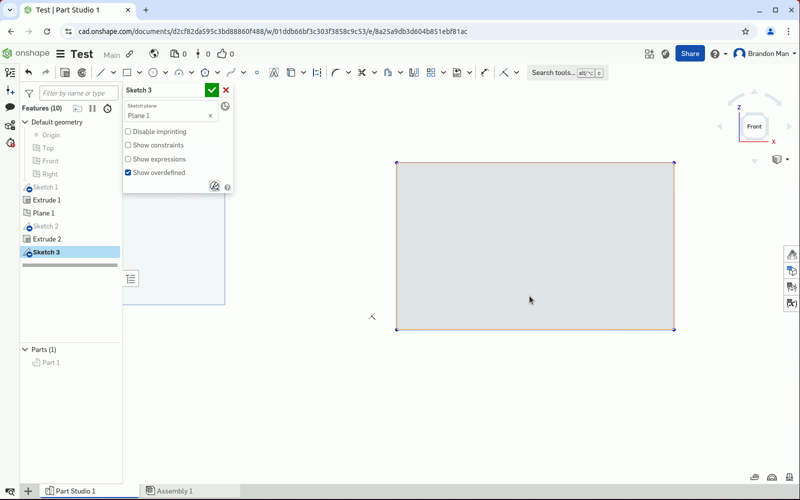
scroll(6)
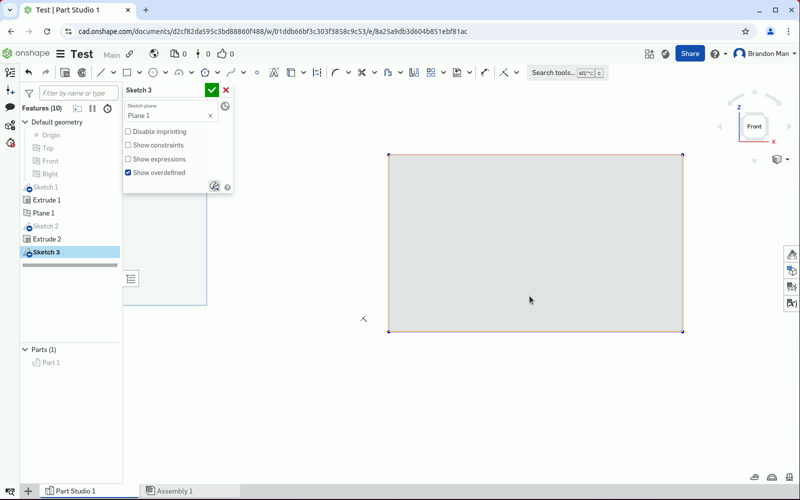
scroll(6)
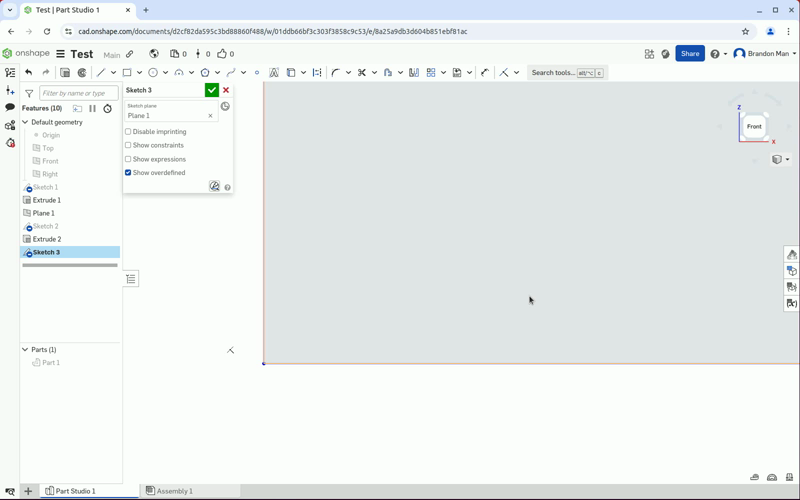
click(529, 295)
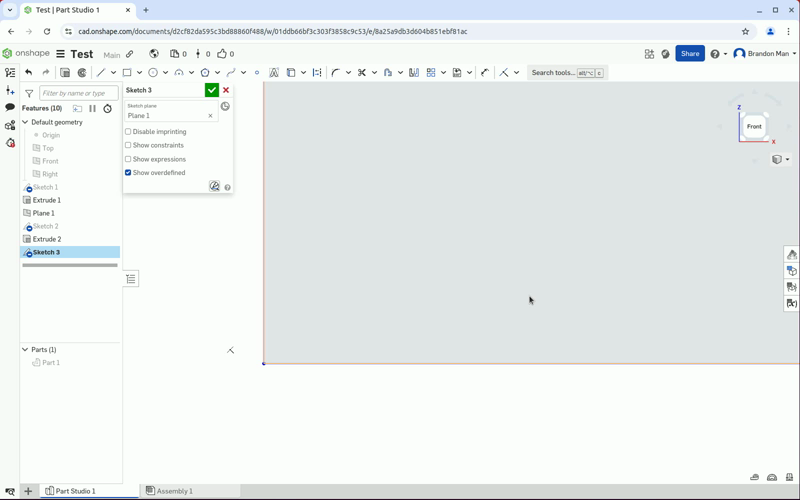
scroll(-6)
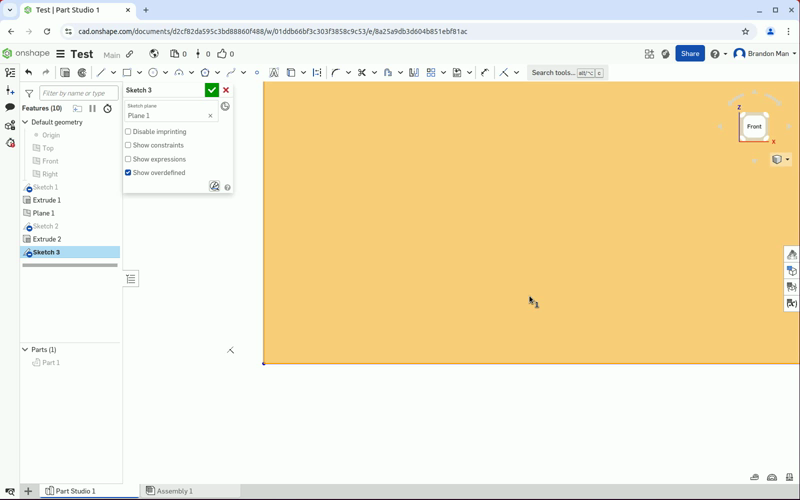
scroll(-6)
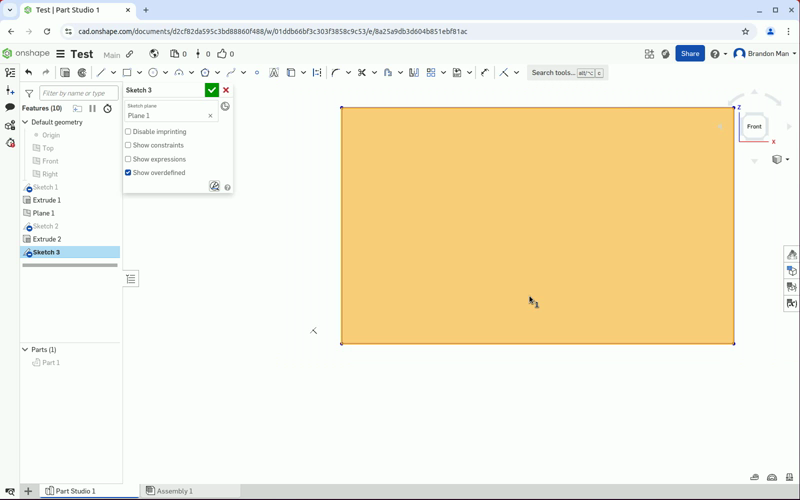
scroll(-6)
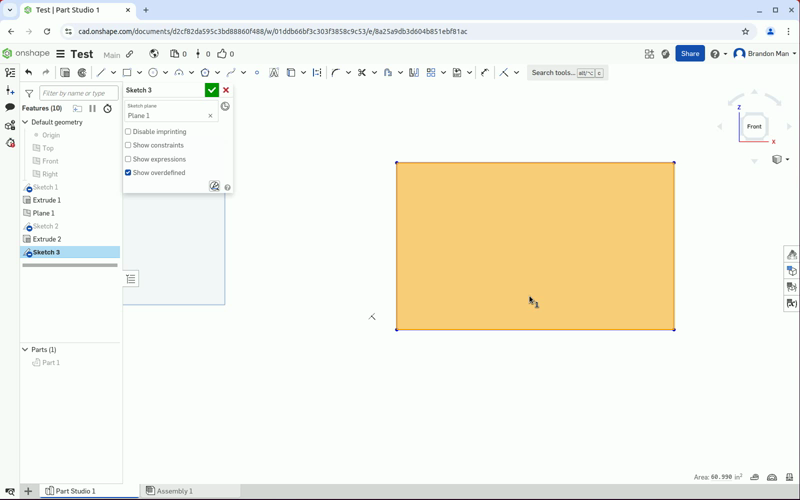
scroll(-6)
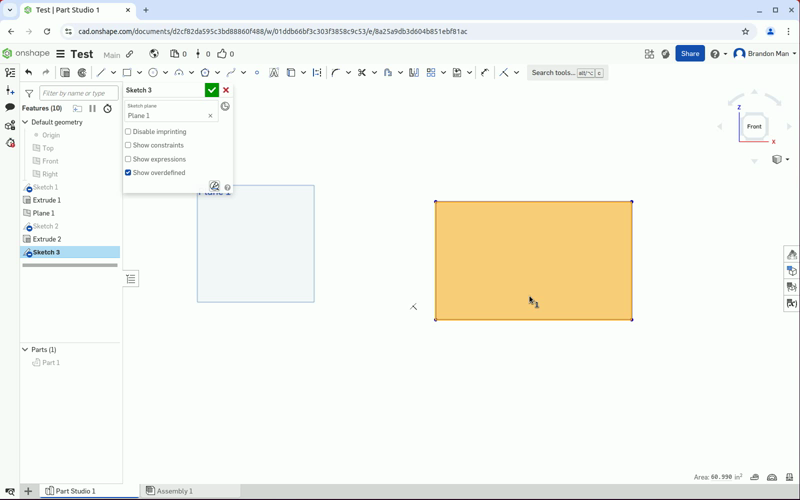
scroll(-6)
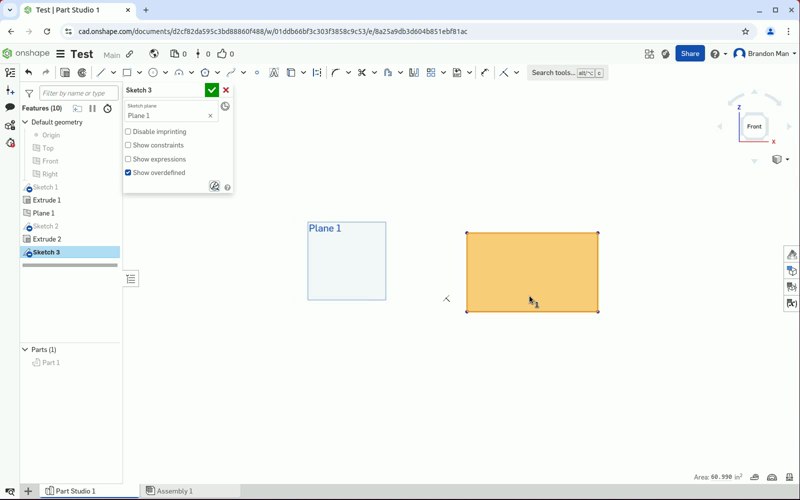
scroll(-6)
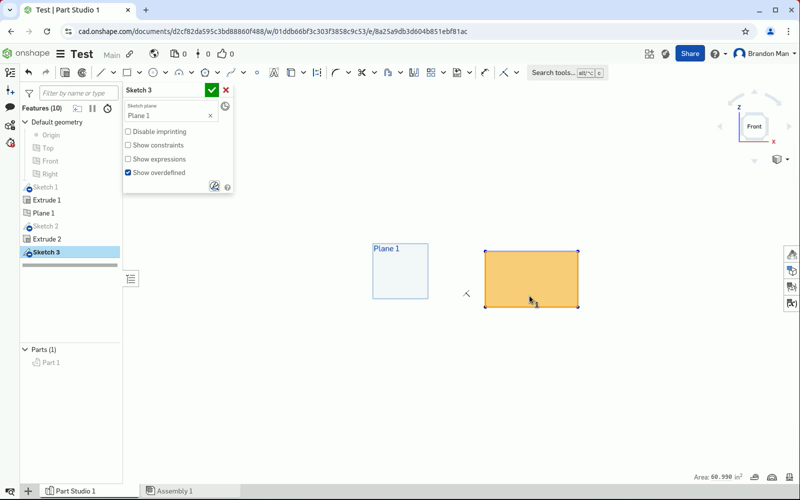
scroll(-6)
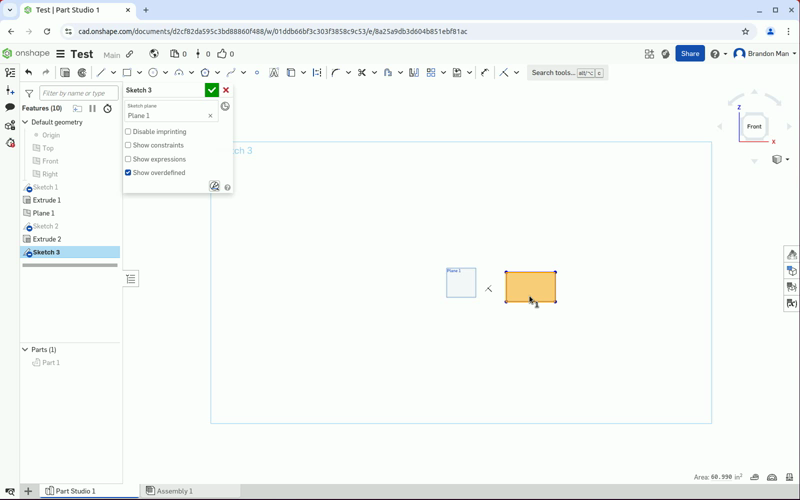
mouse_move(73, 352)
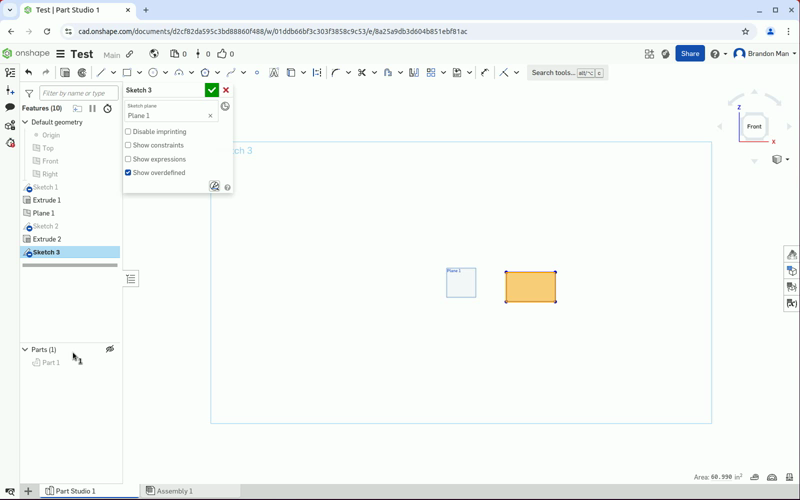
key(shift+y)
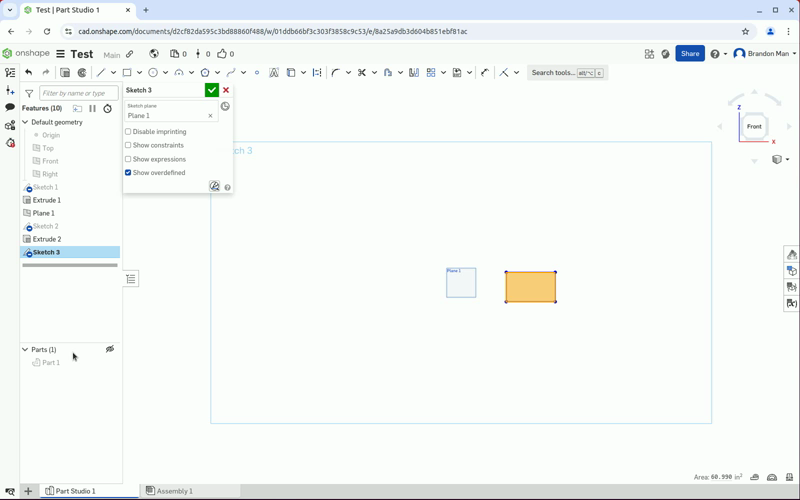
key(shift+e)
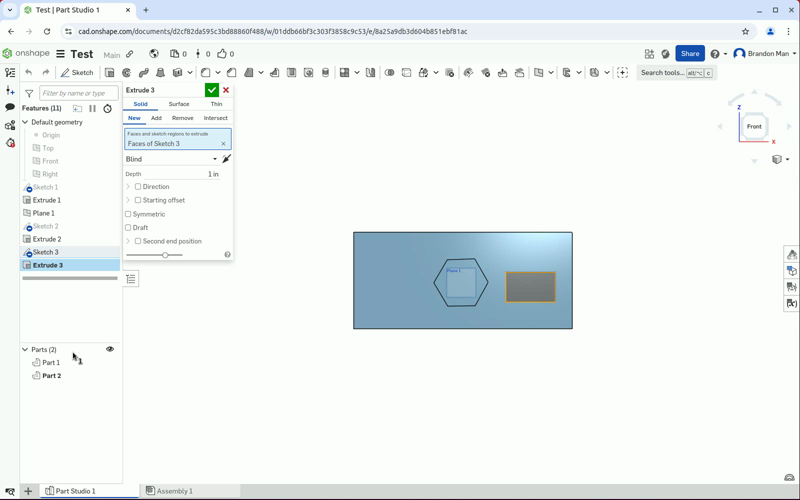
mouse_move(143, 106)
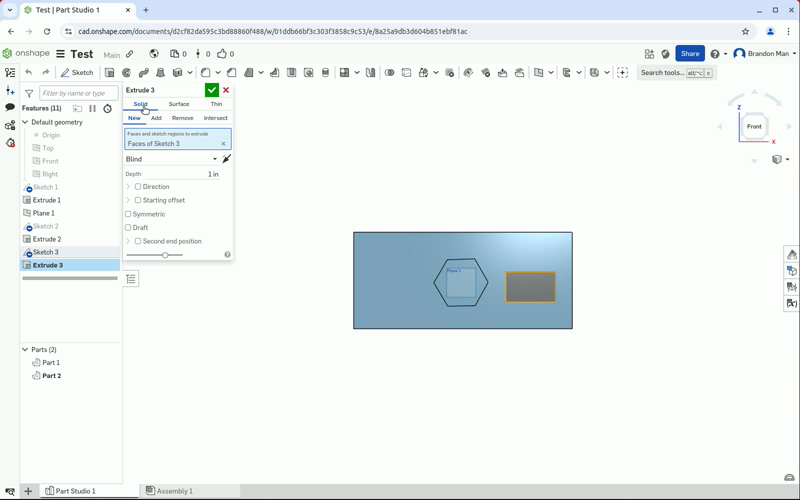
click(143, 106)
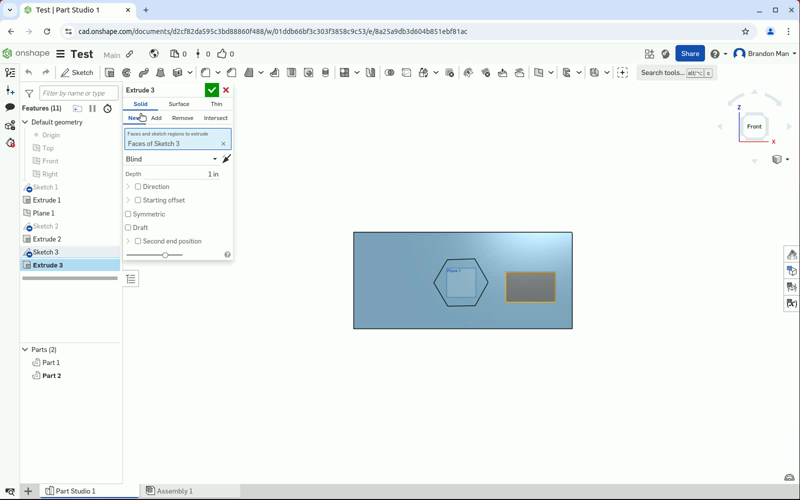
mouse_move(137, 120)
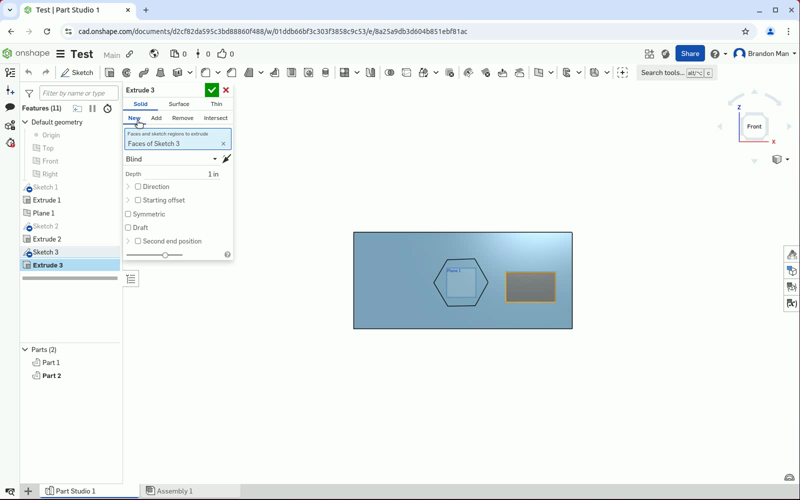
click(137, 120)
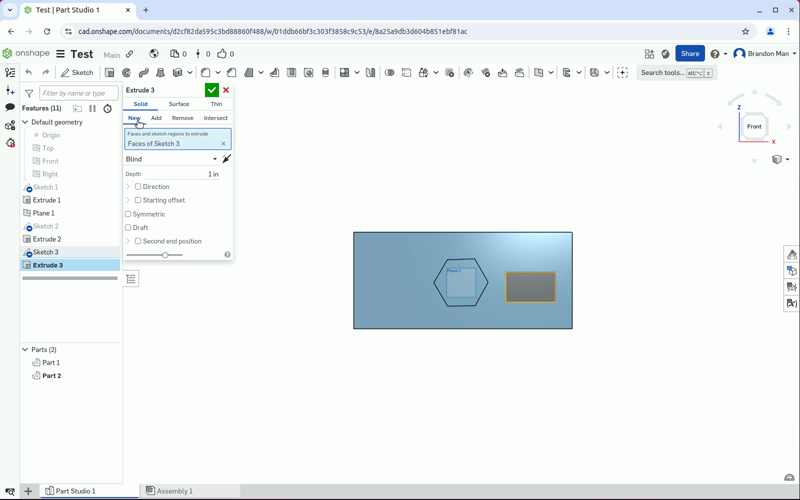
key(tab, 4)
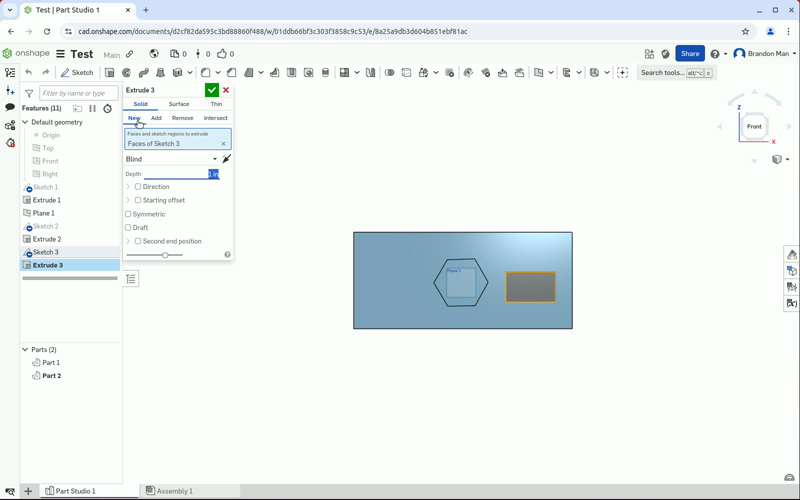
text(-25.034)
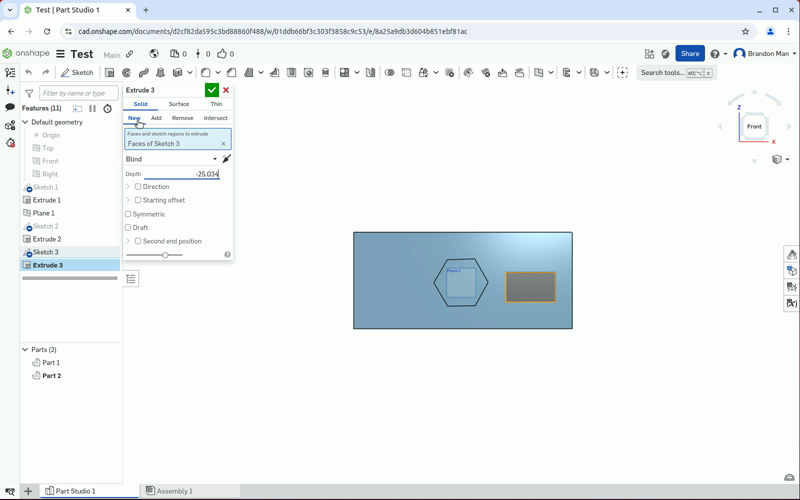
key(enter)
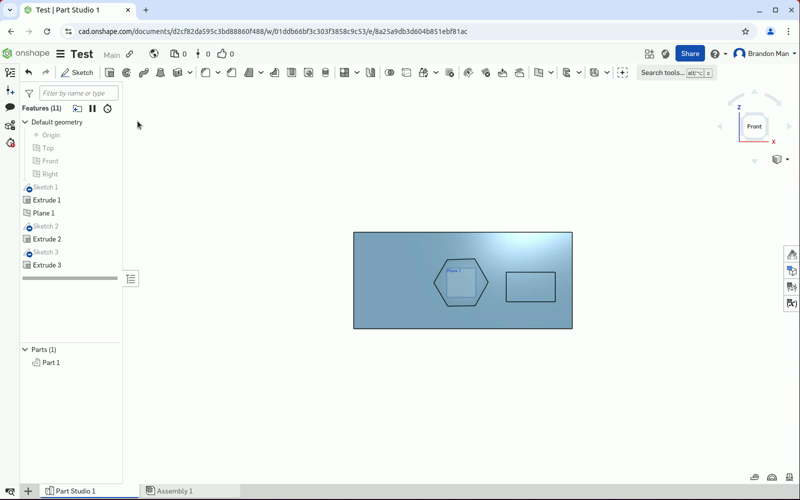
key(shift+h)
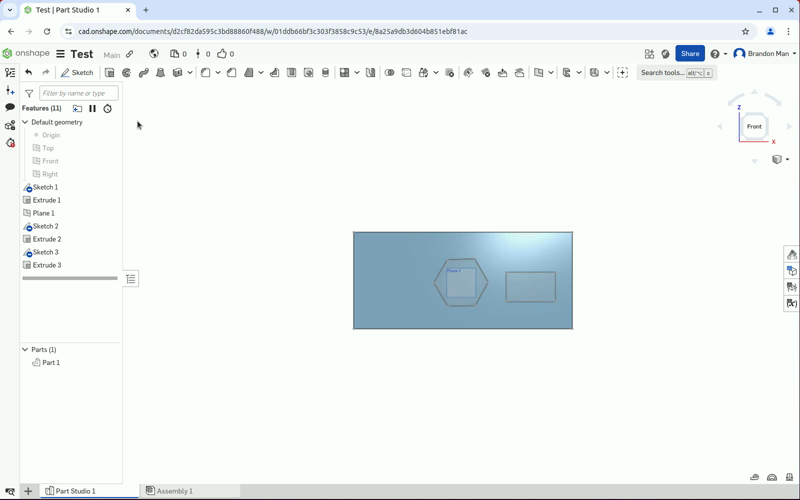
key(shift+h)
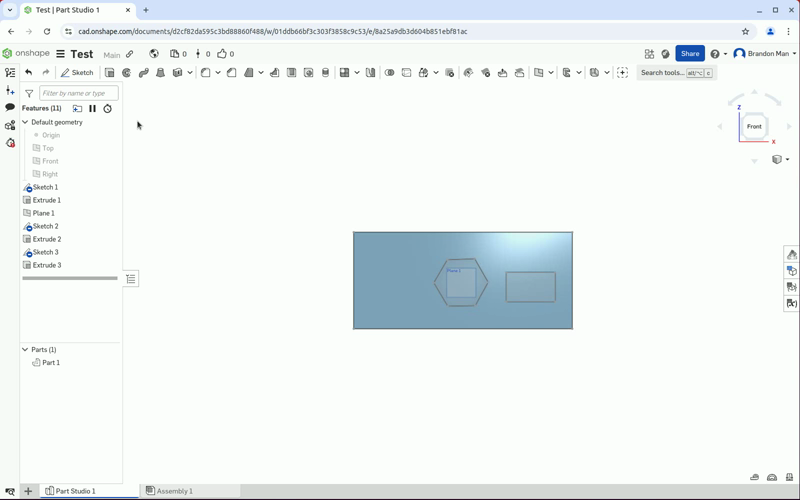
key(shift+7)
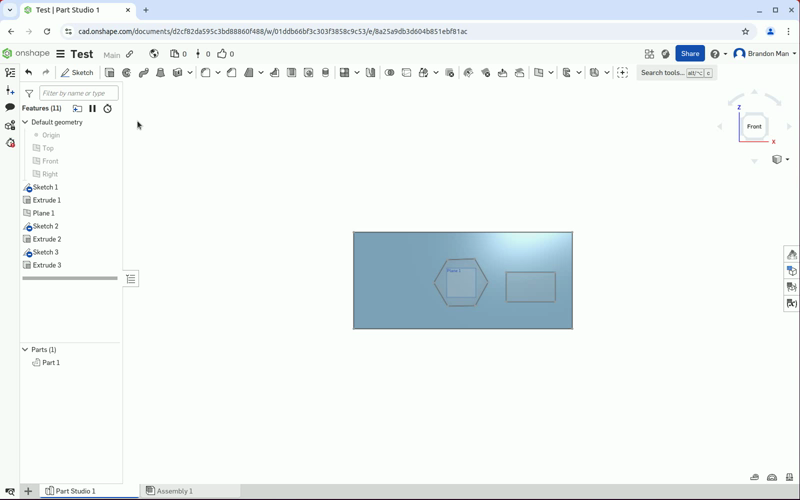
key(left, 2)
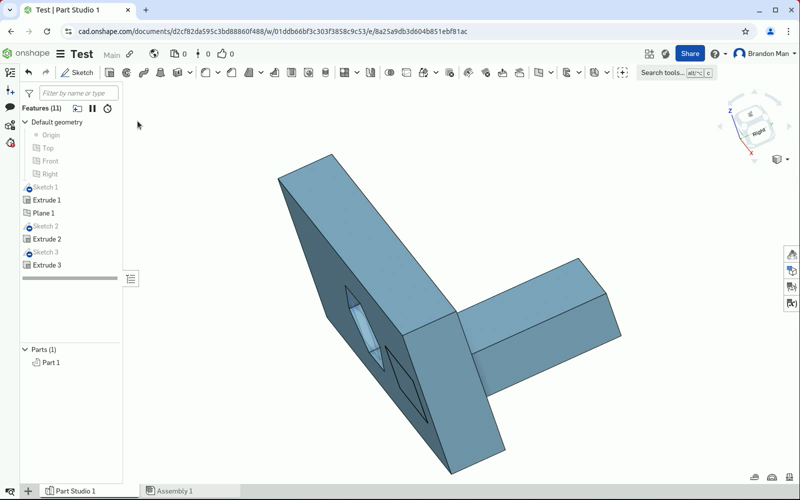
key(down, 2)
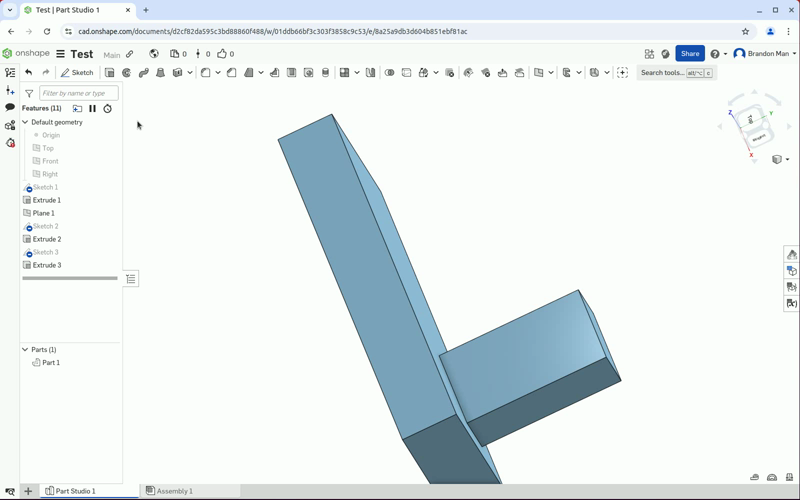
key(up, 2)
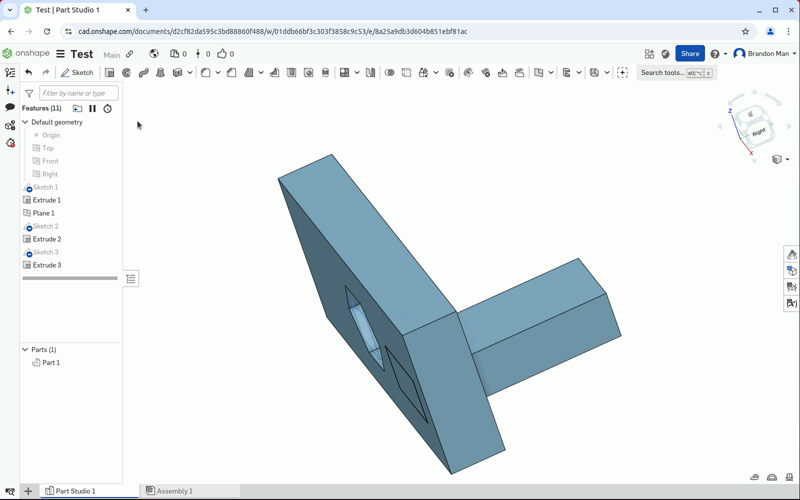
key(right, 2)
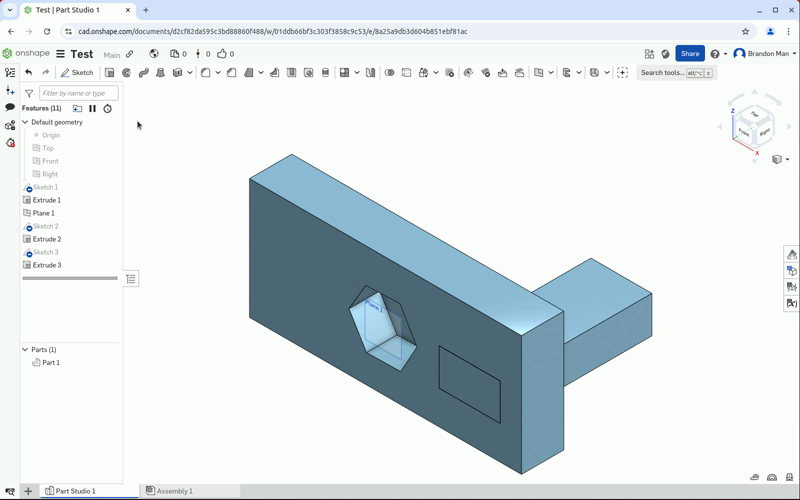
mouse_move(73, 189)
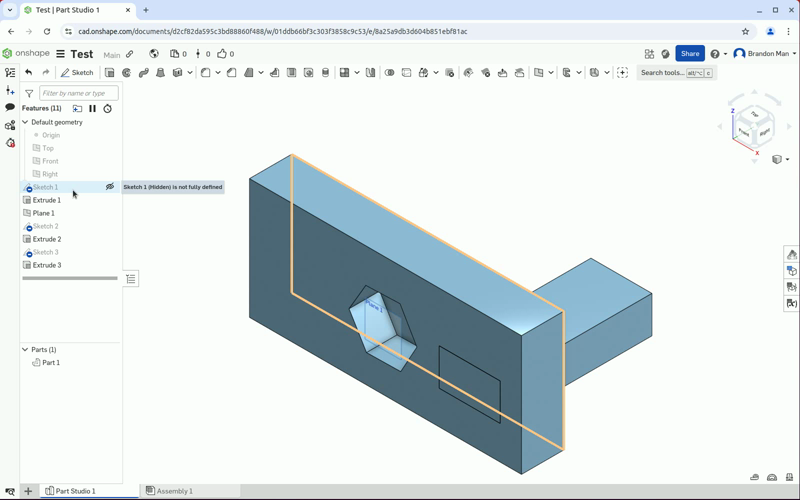
click(73, 189)